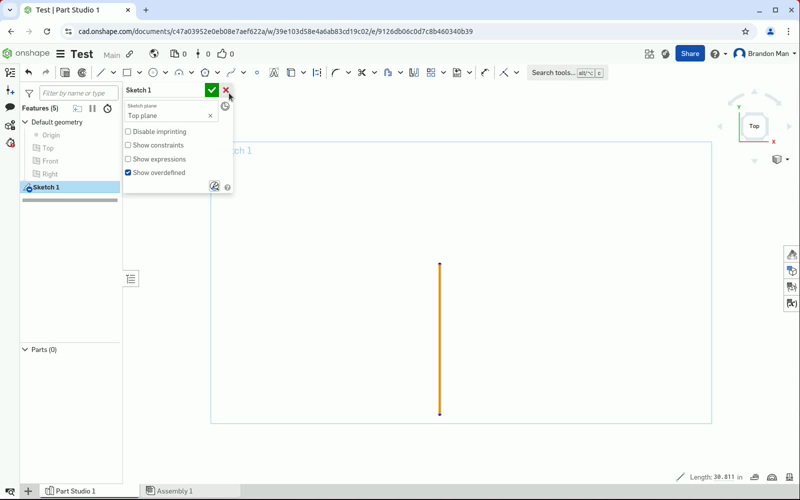
key(shift+h)
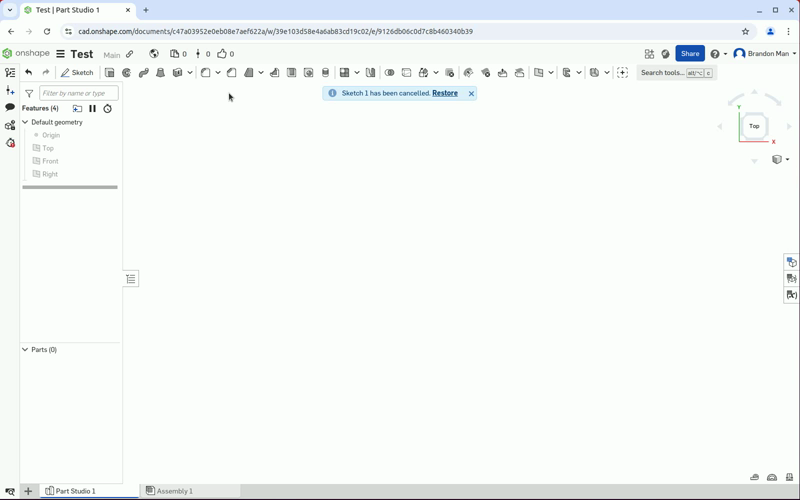
mouse_move(73, 352)
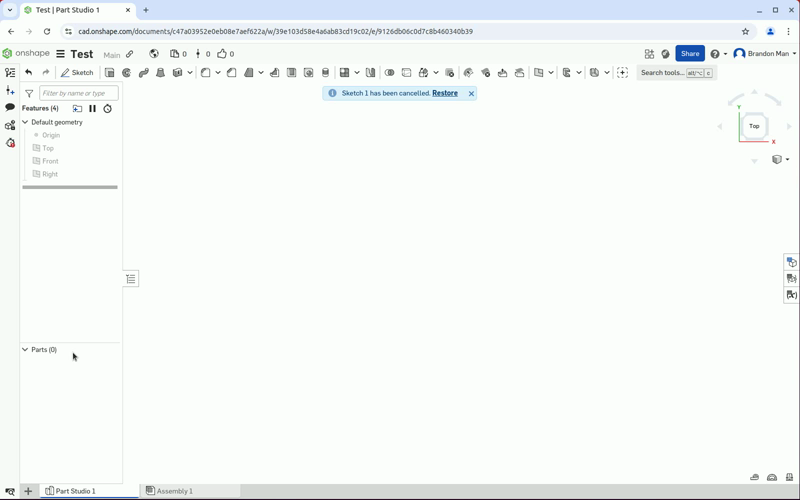
key(y)
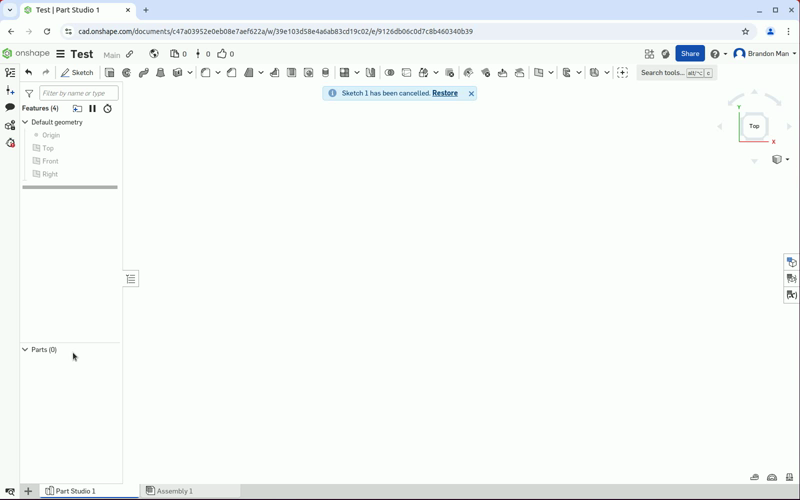
key(shift+p)
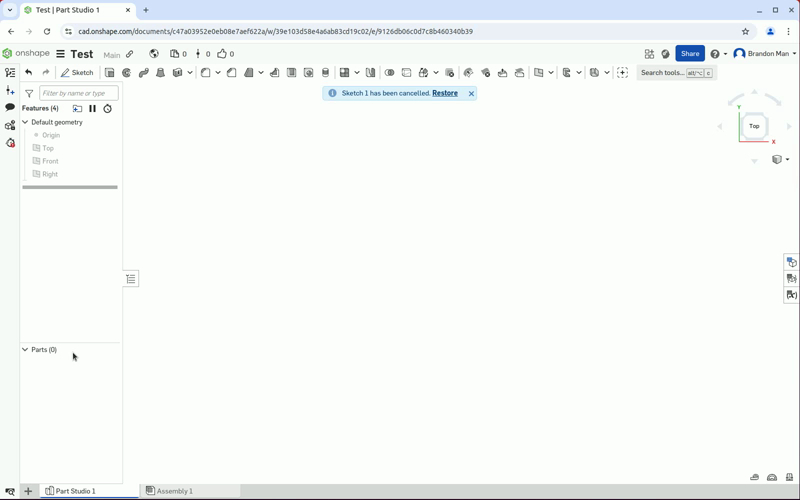
key(space)
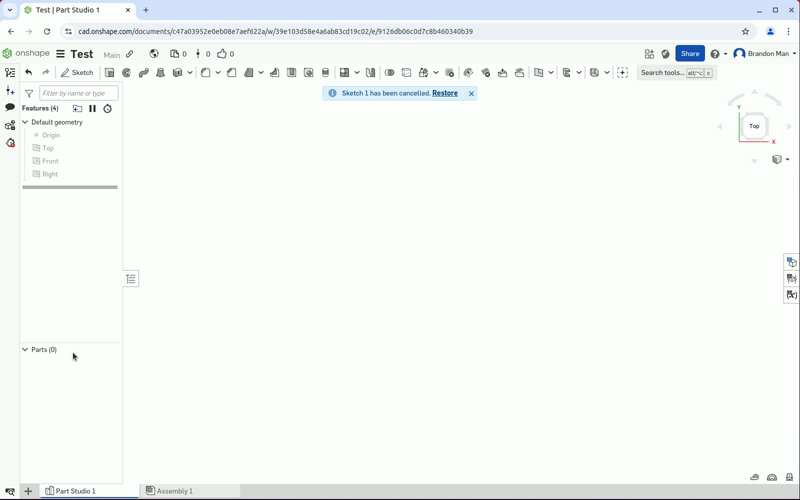
key_down(shift)
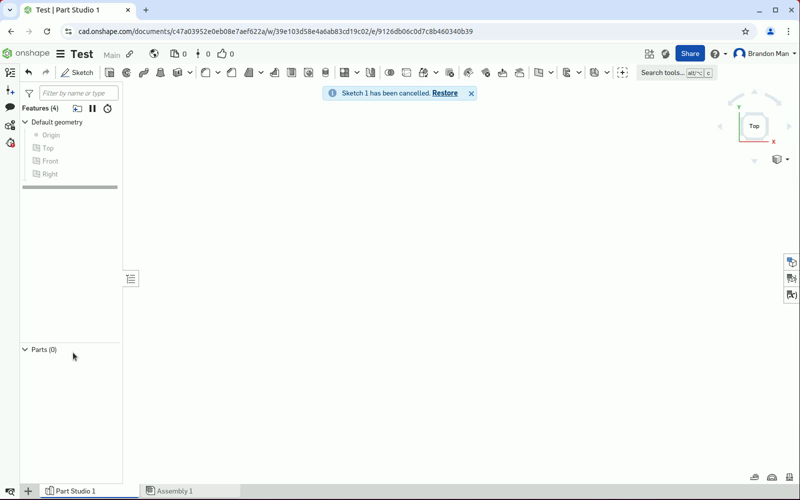
key(up)
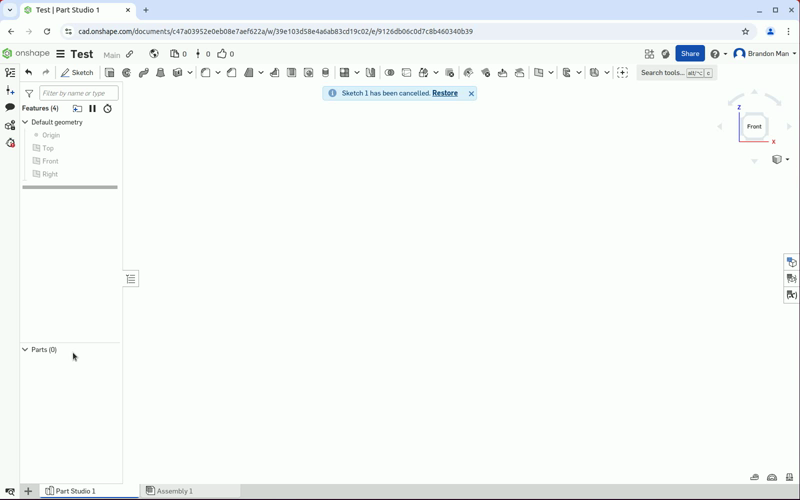
key_up(shift)
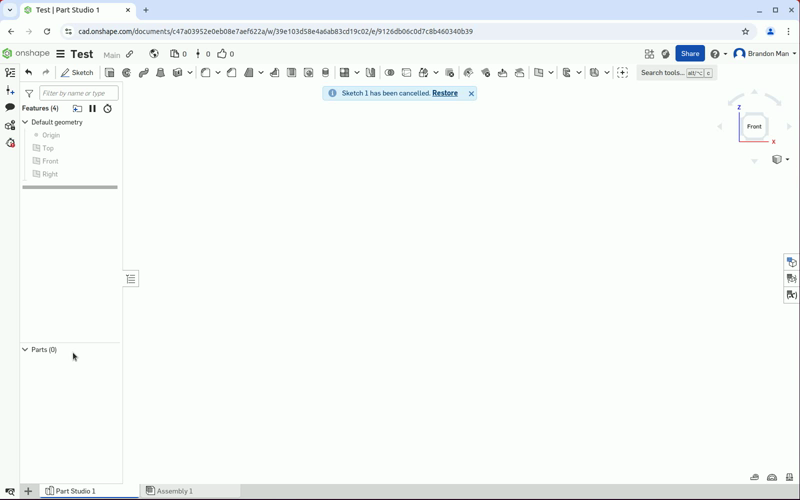
mouse_move(73, 352)
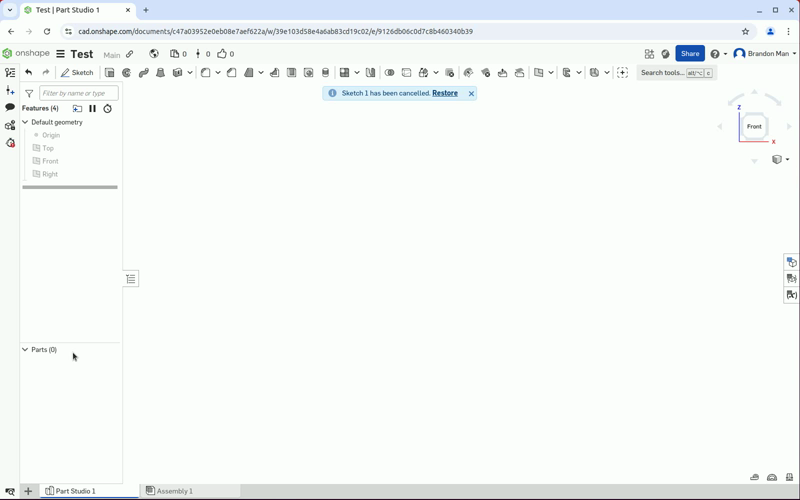
key(shift+y)
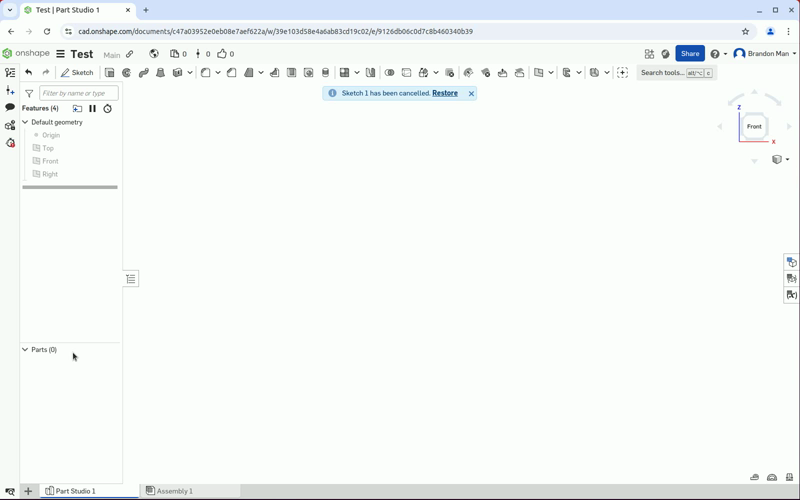
key(shift+s)
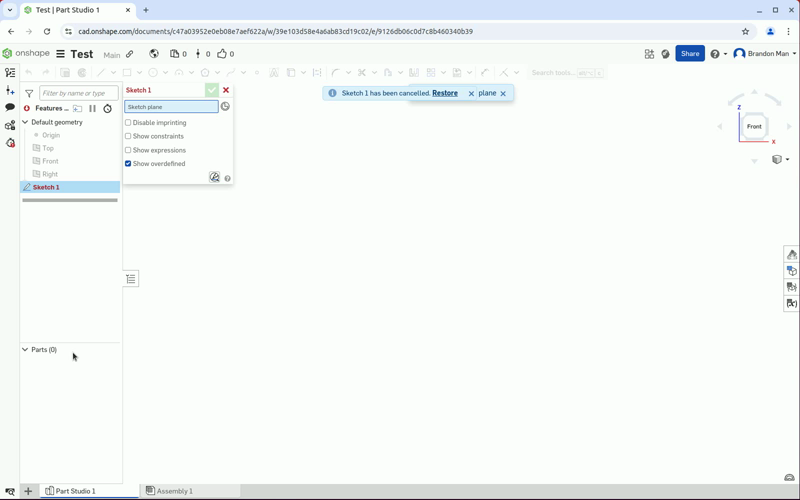
mouse_move(73, 163)
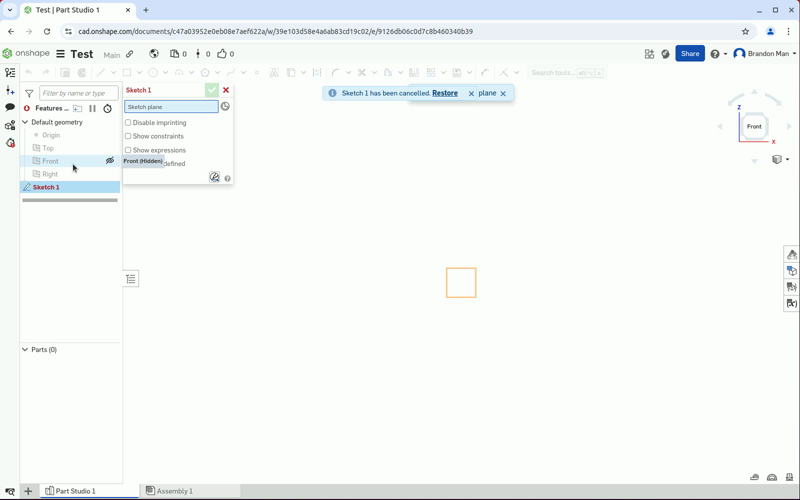
click(73, 163)
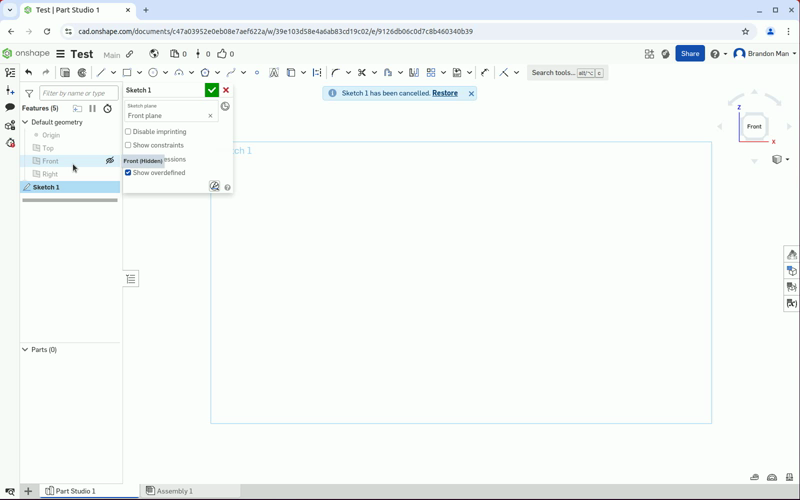
mouse_move(73, 352)
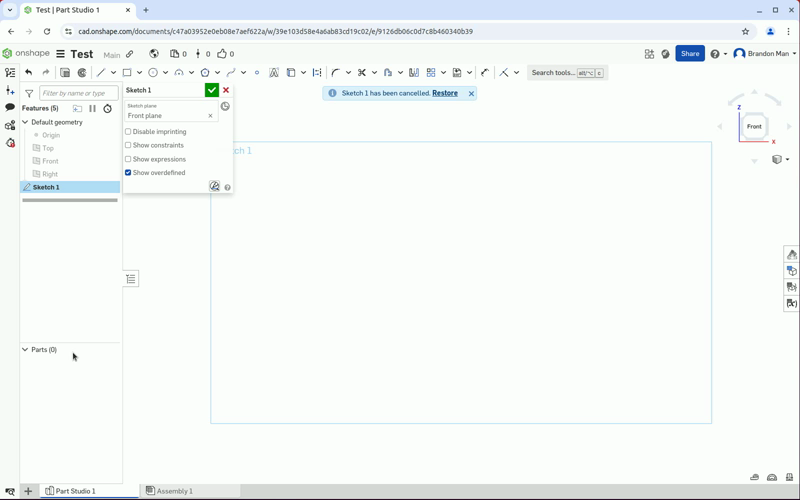
key(y)
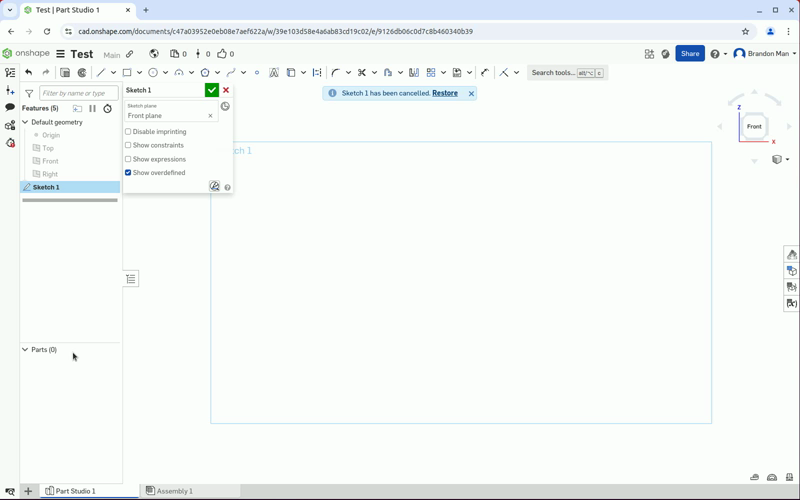
key(l)
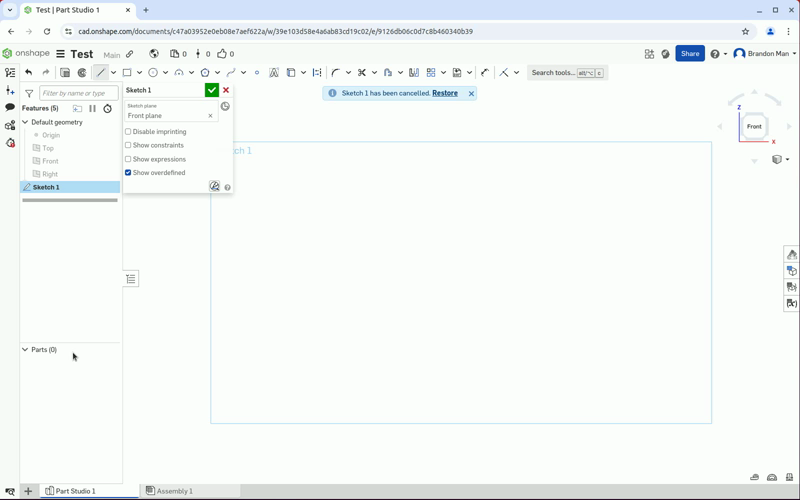
key_down(shift)
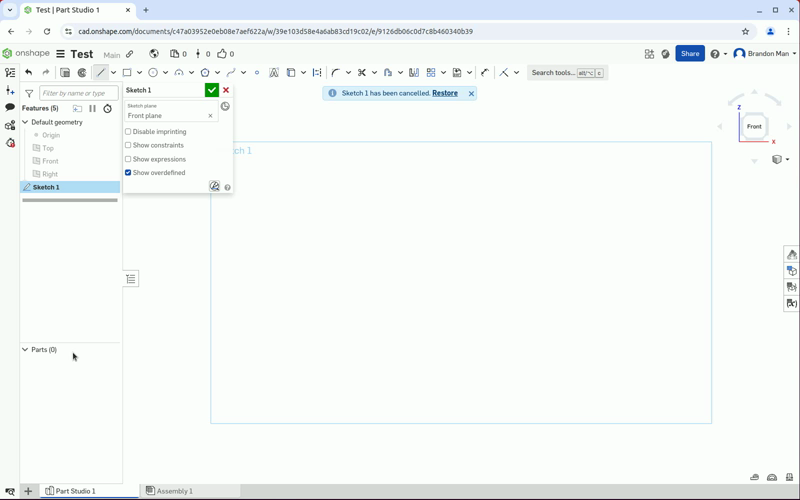
mouse_move(380, 295)
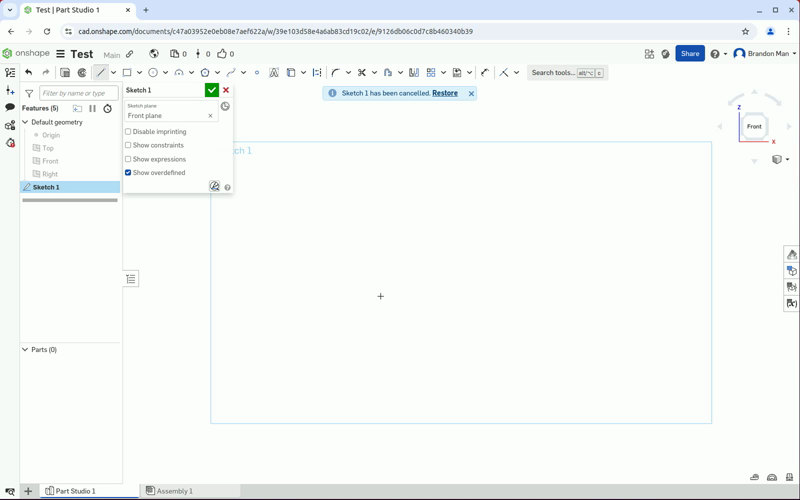
click(380, 295)
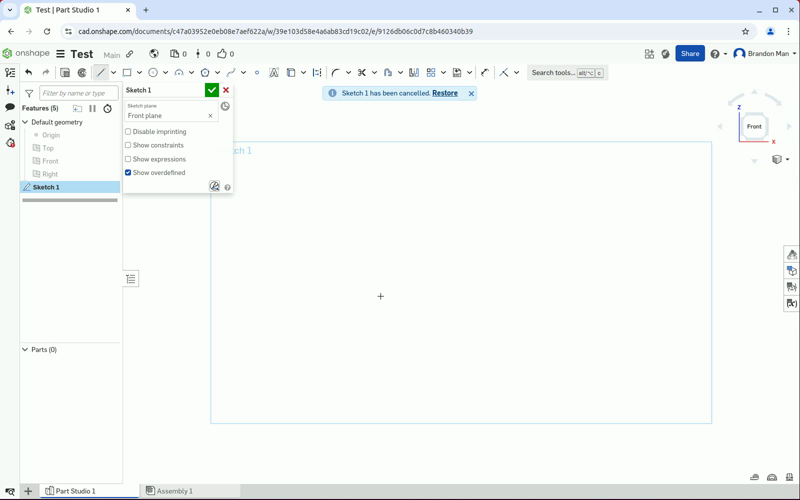
key_up(shift)
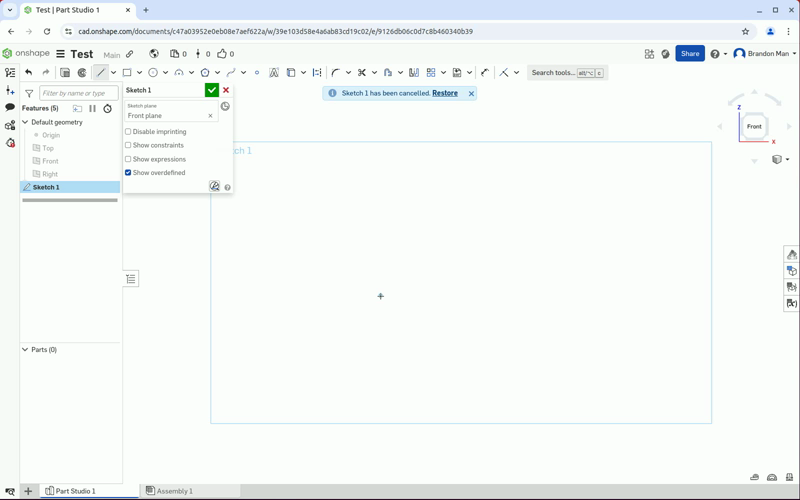
key_down(shift)
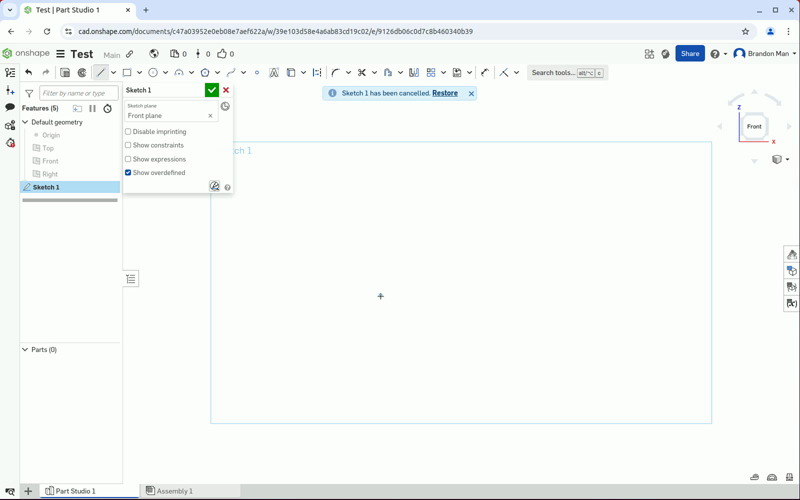
mouse_move(410, 295)
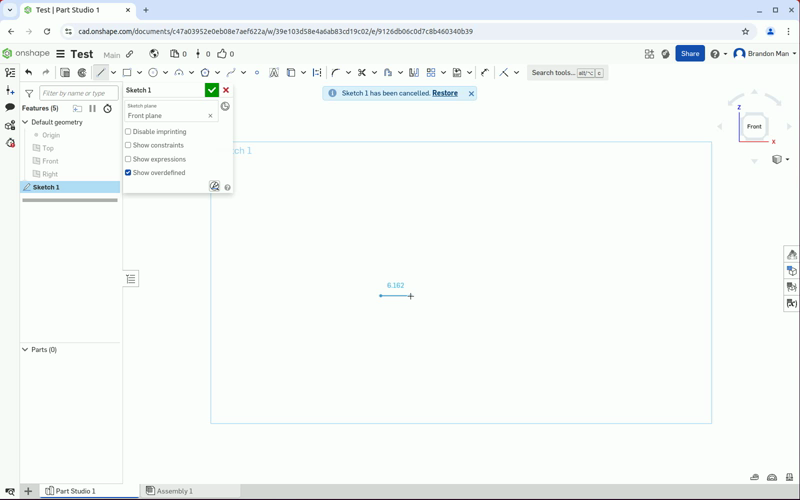
mouse_move(435, 295)
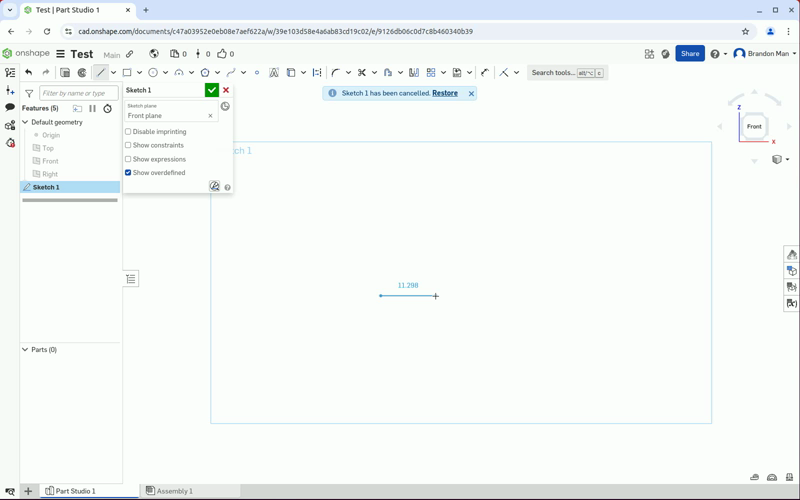
click(435, 295)
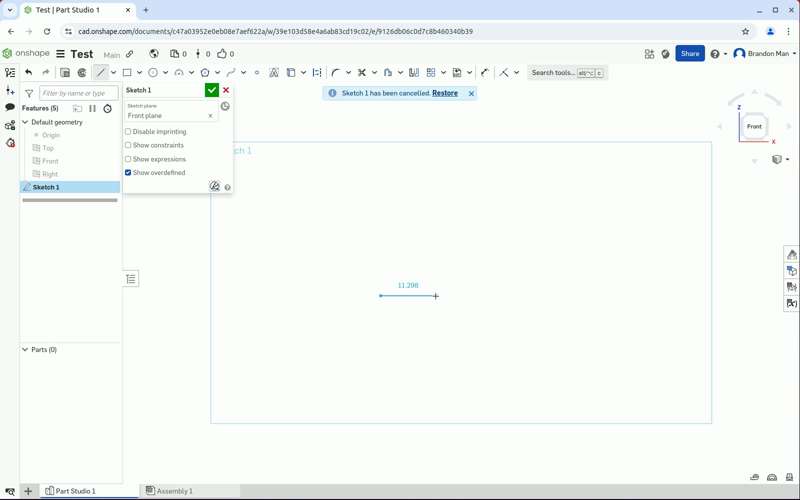
key_up(shift)
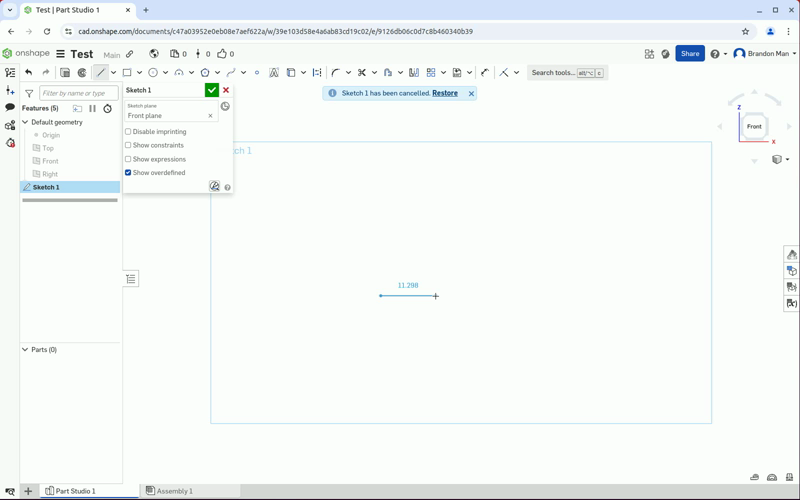
key_down(shift)
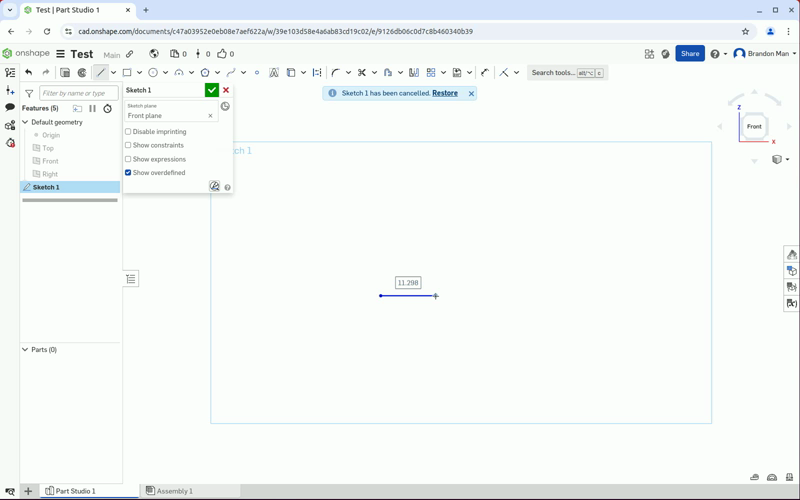
mouse_move(435, 213)
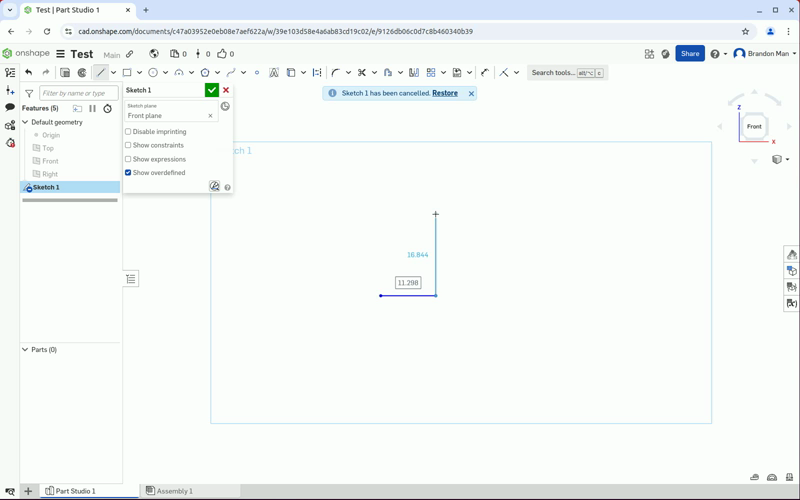
click(435, 213)
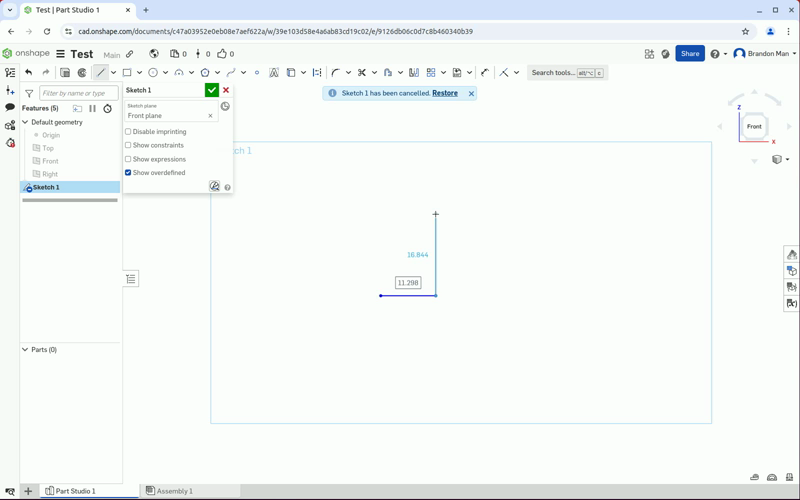
key_up(shift)
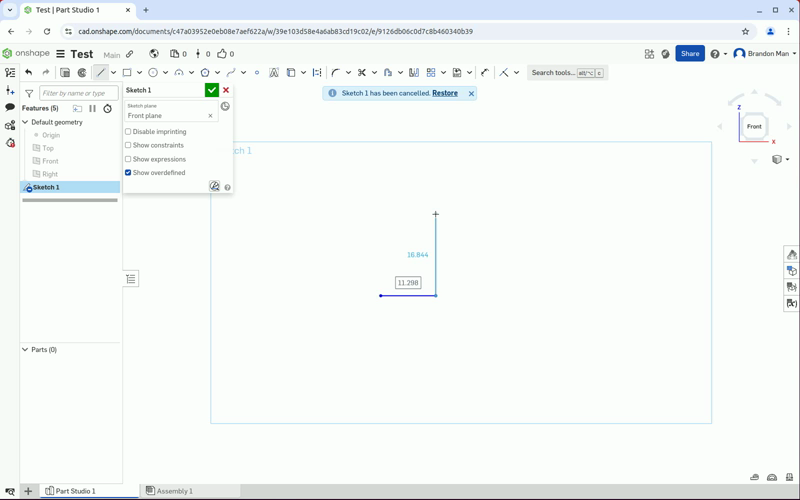
key_down(shift)
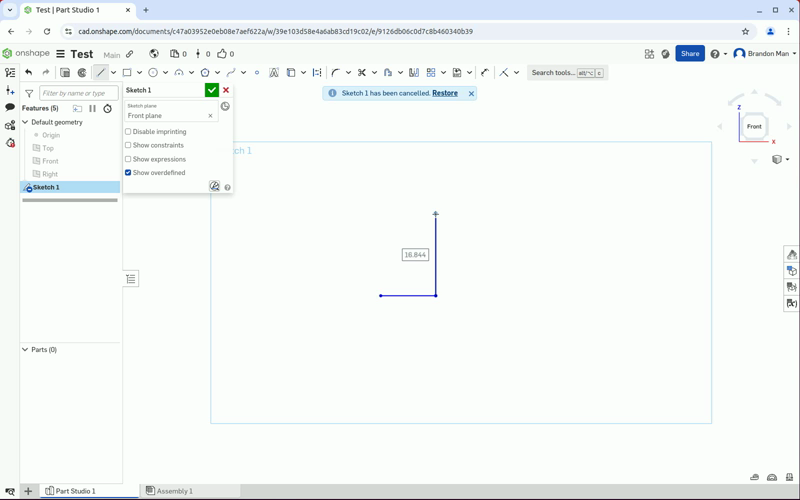
mouse_move(465, 213)
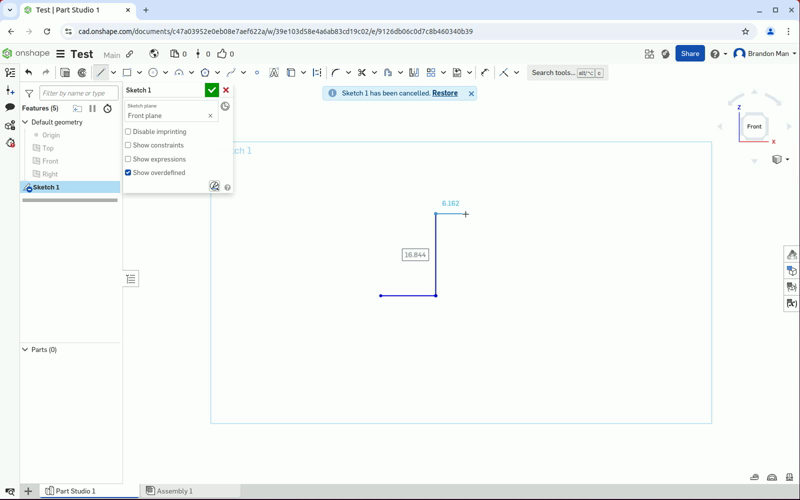
mouse_move(380, 213)
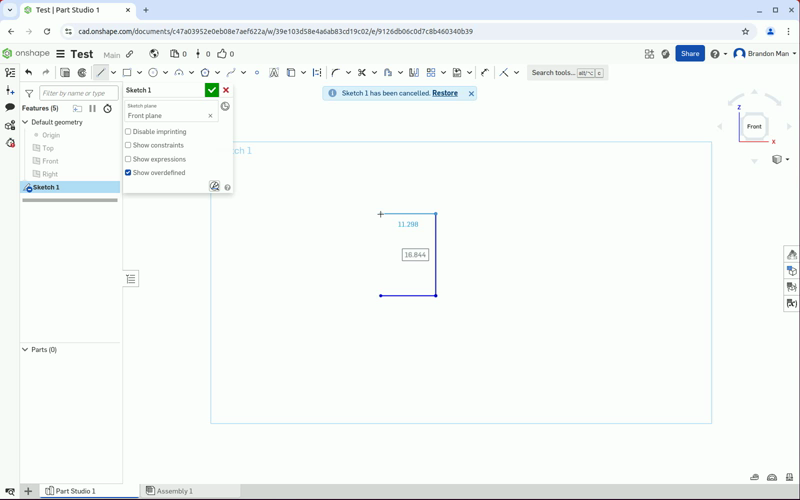
click(380, 213)
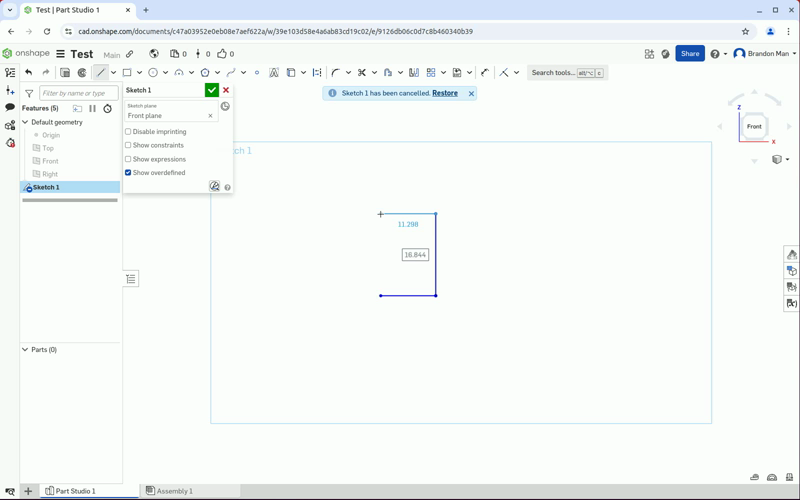
key_up(shift)
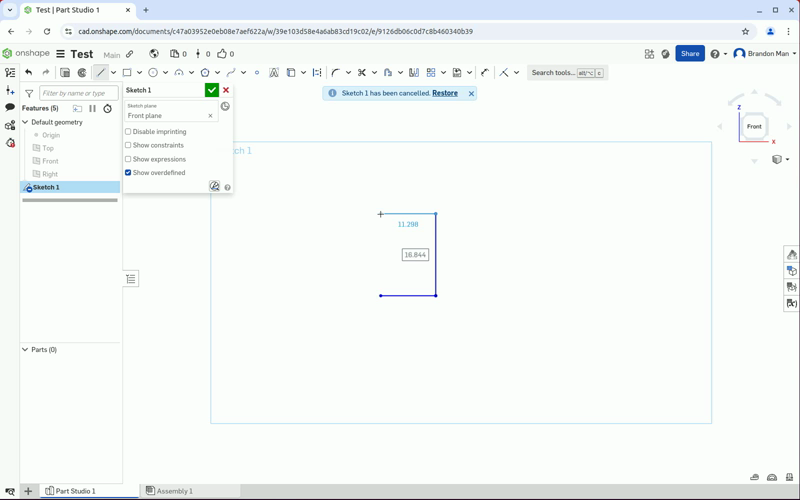
key_down(shift)
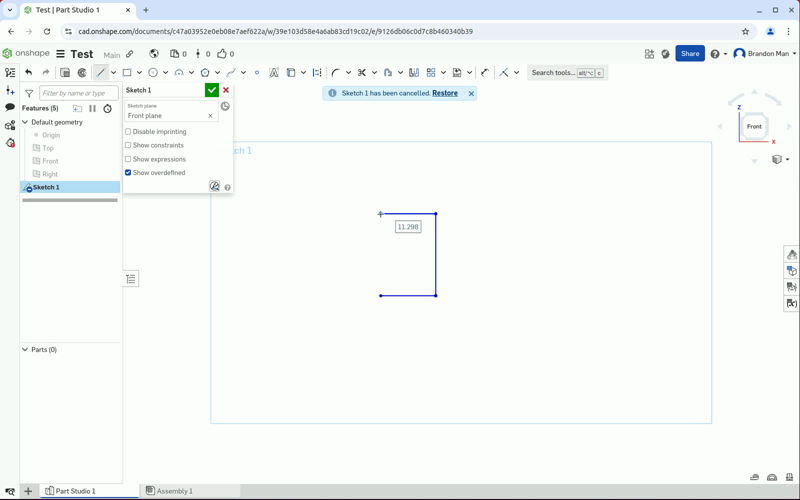
mouse_move(380, 295)
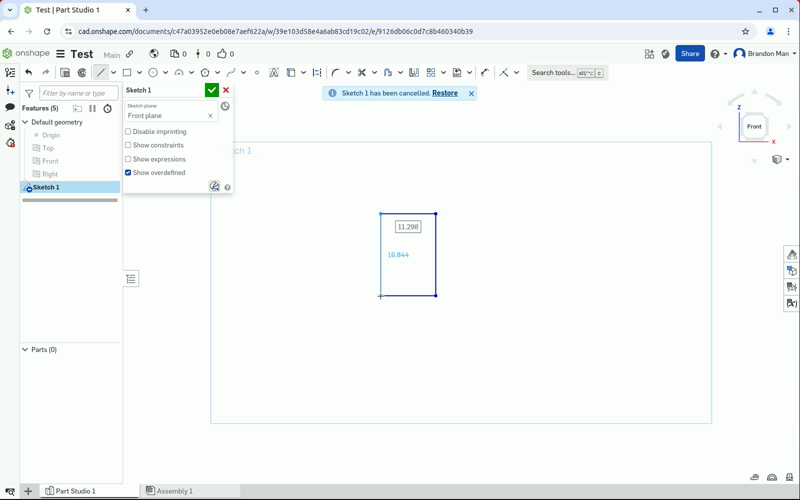
key_up(shift)
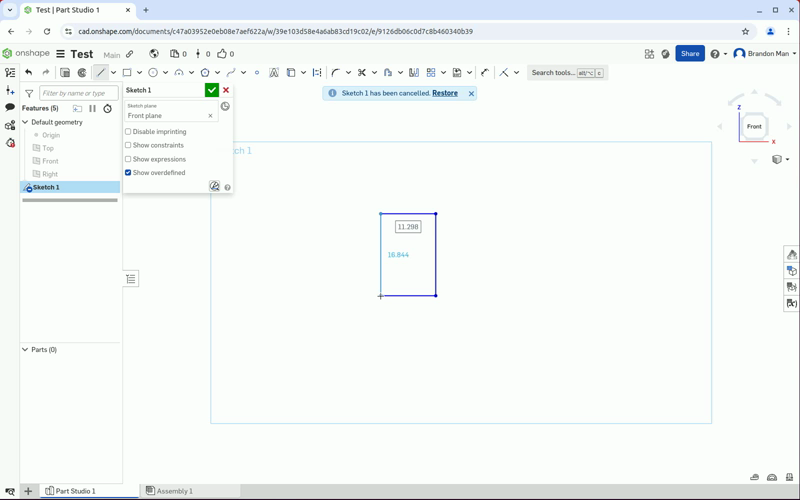
click(380, 295)
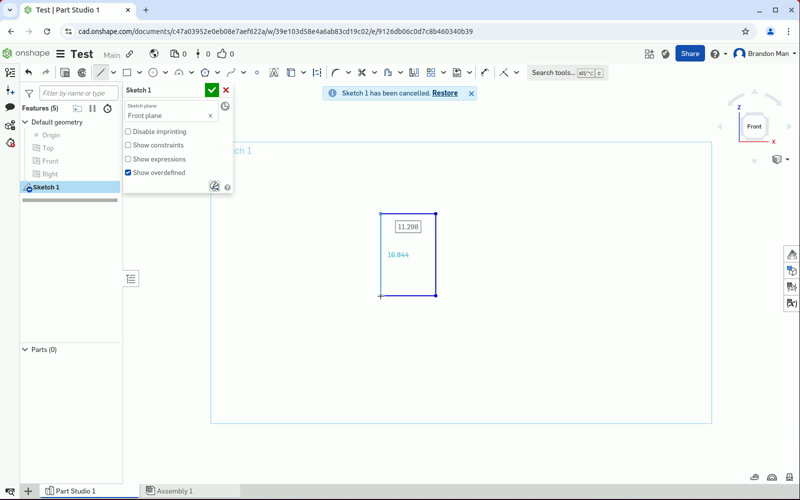
key(esc)
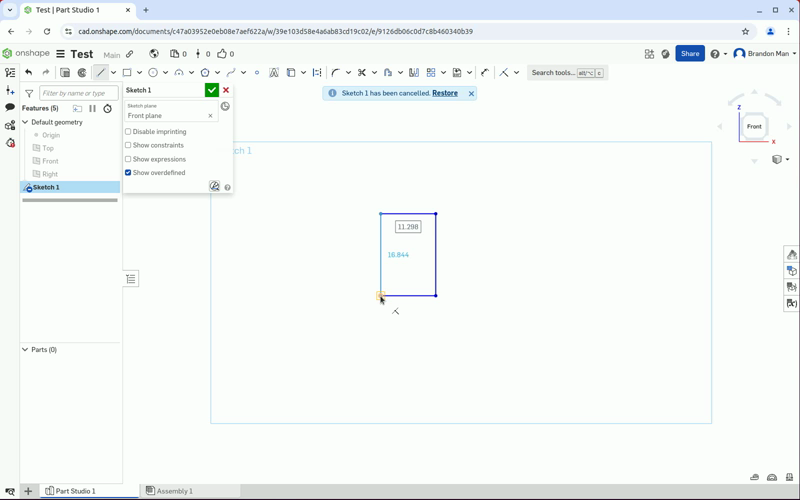
mouse_move(407, 236)
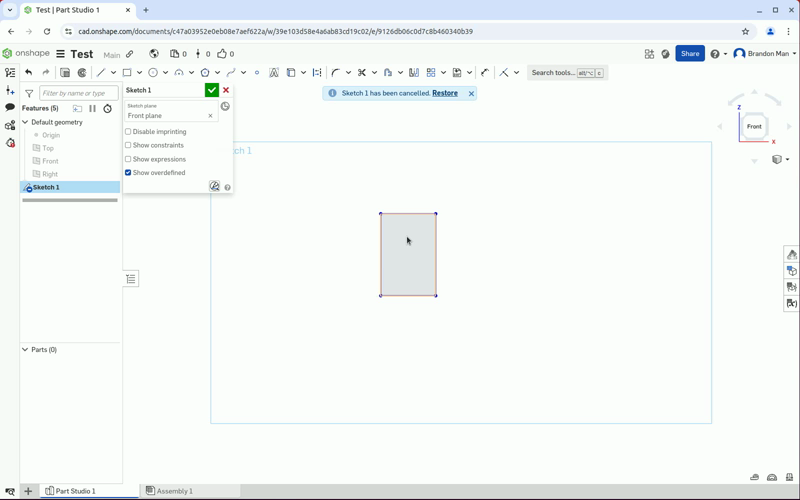
click(407, 236)
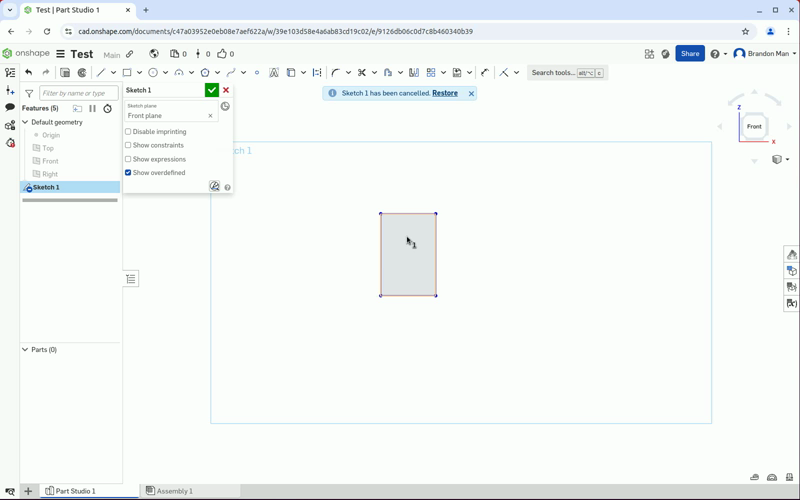
mouse_move(73, 352)
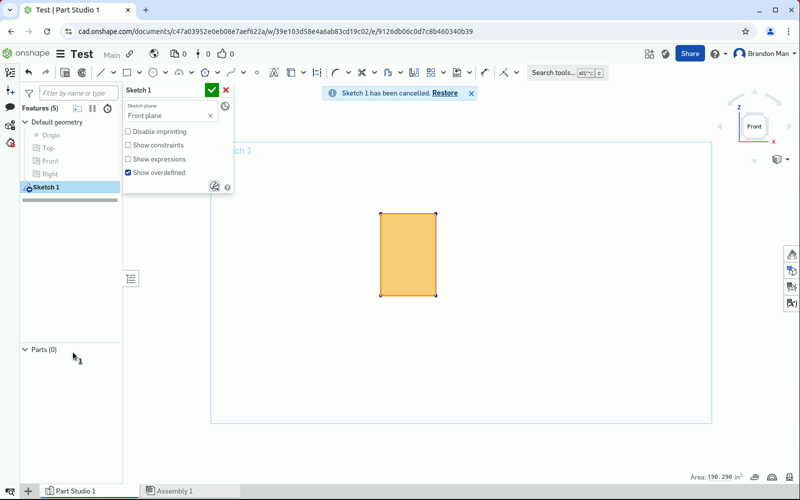
key(shift+y)
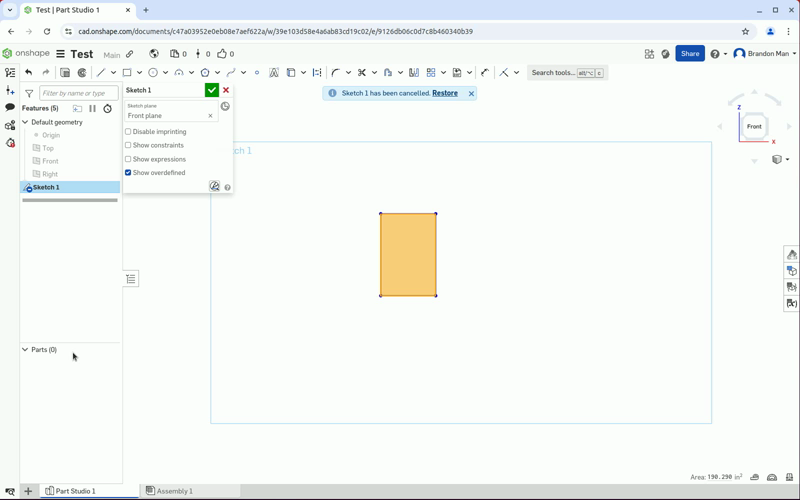
key(shift+e)
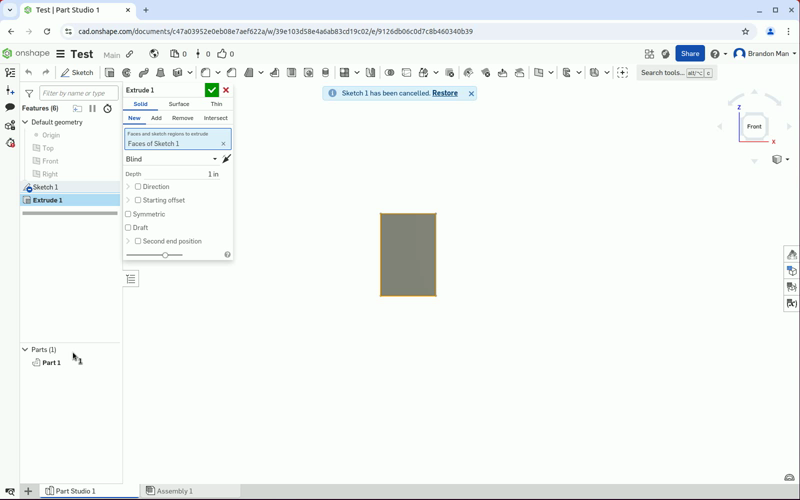
mouse_move(143, 106)
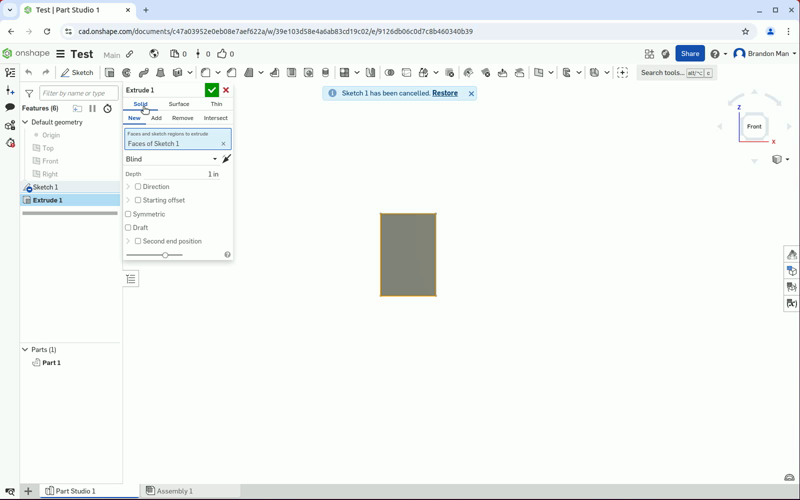
click(143, 106)
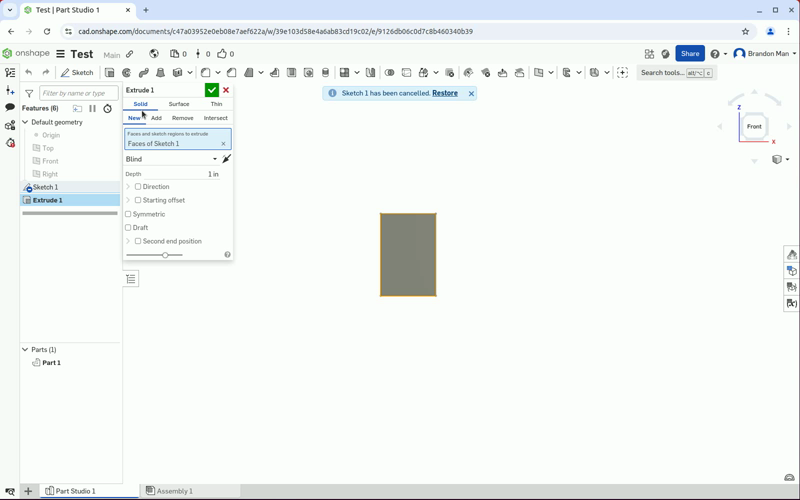
mouse_move(137, 120)
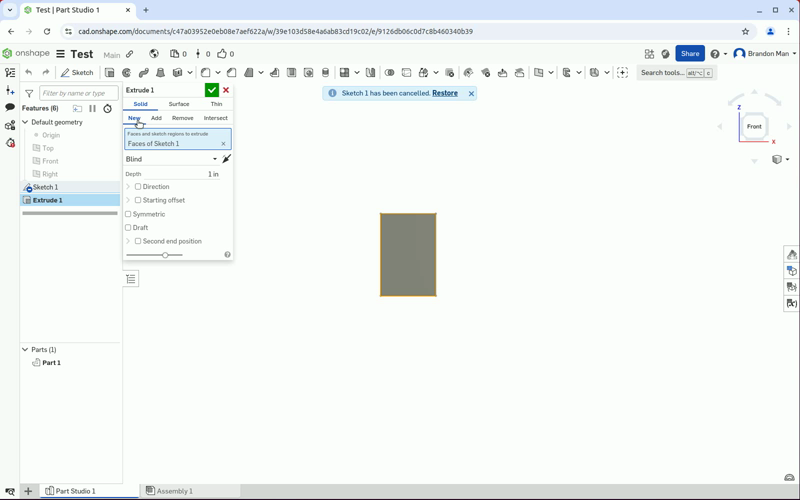
click(137, 120)
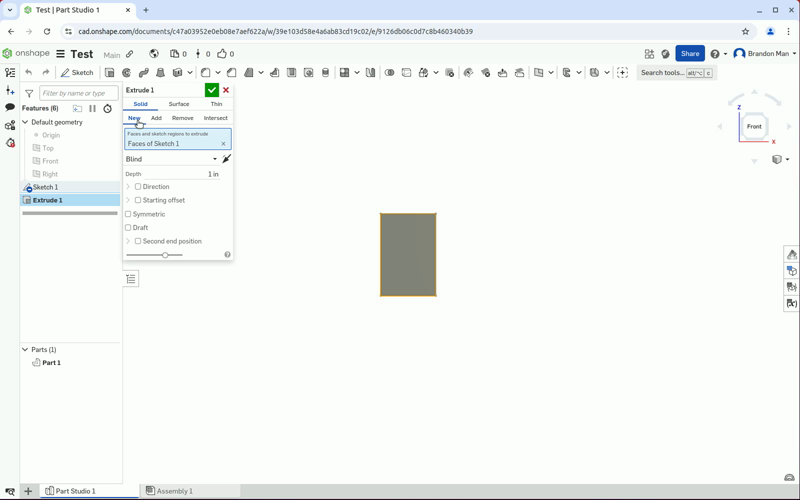
key(tab, 4)
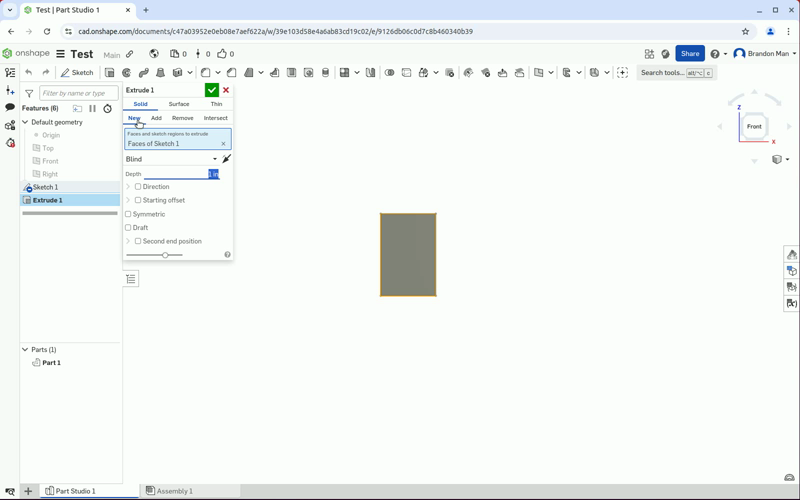
text(5.536)
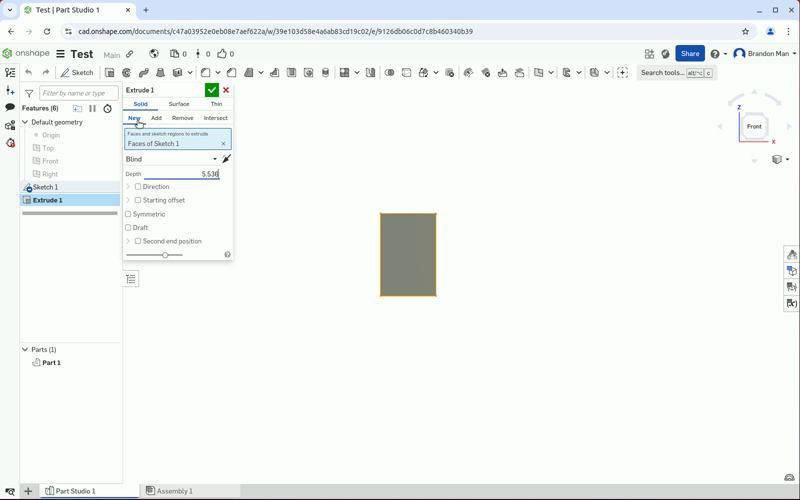
key(enter)
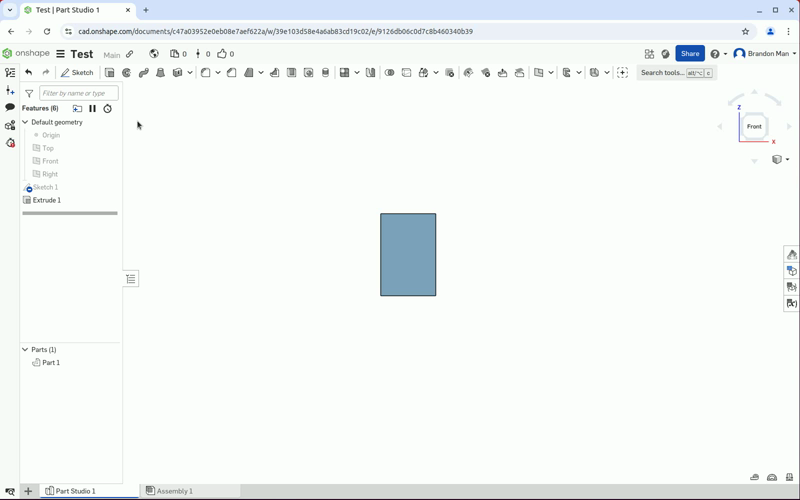
key(shift+h)
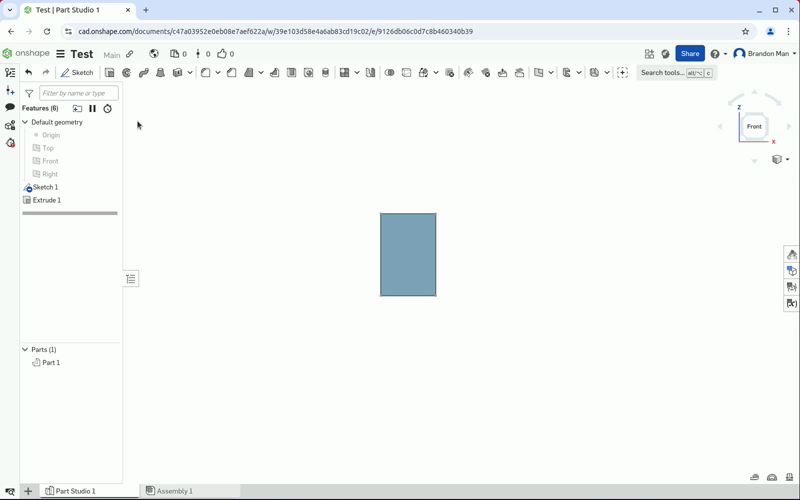
key(shift+h)
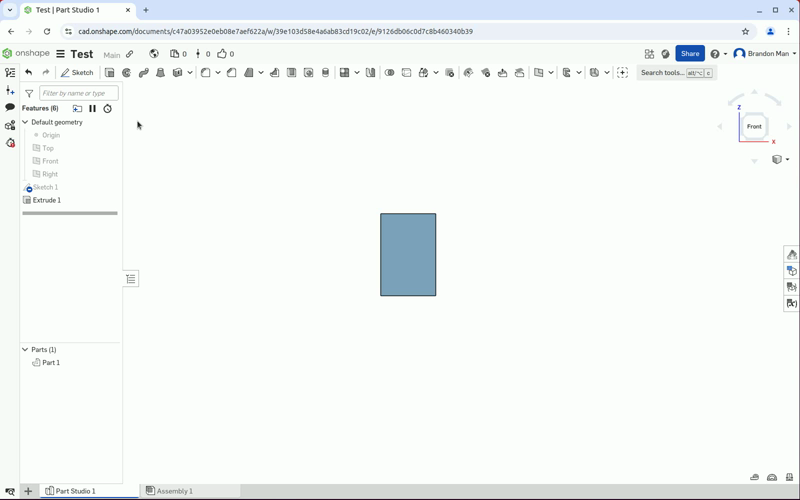
mouse_move(73, 189)
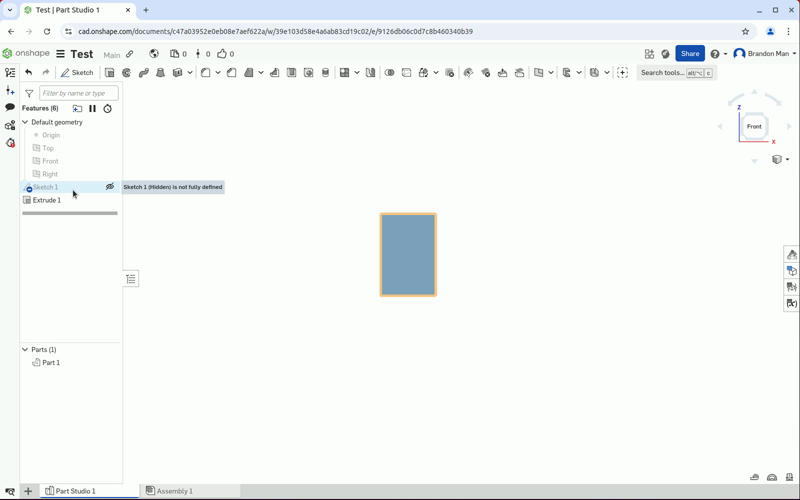
click(73, 189)
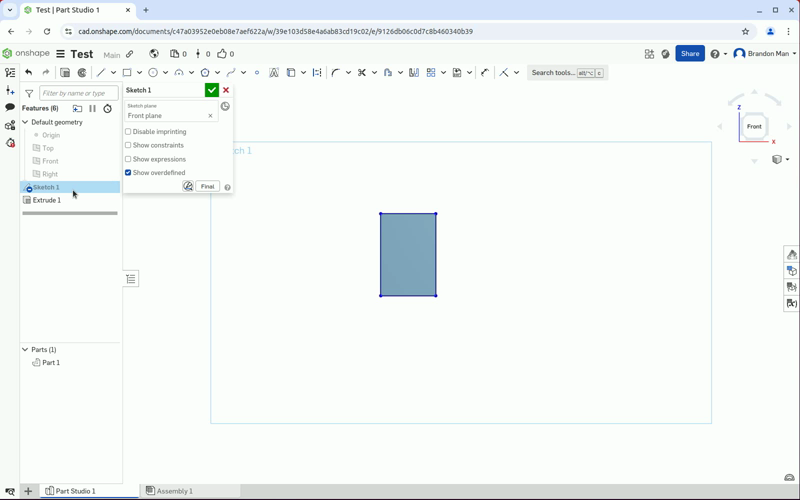
mouse_move(229, 92)
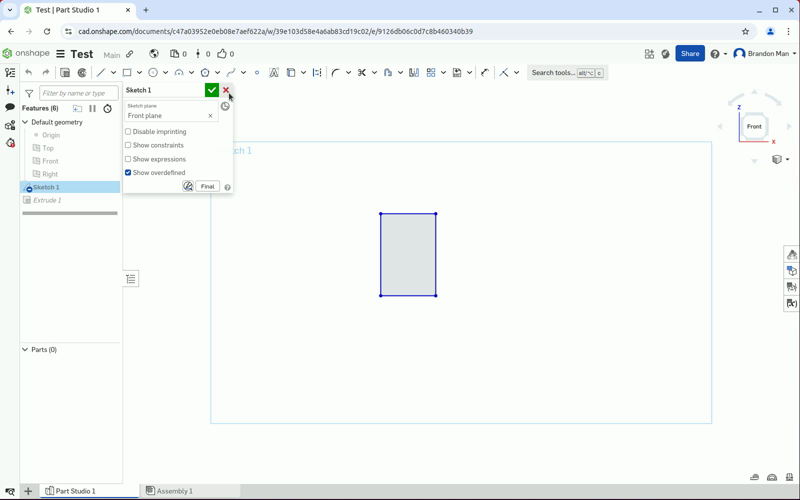
click(229, 92)
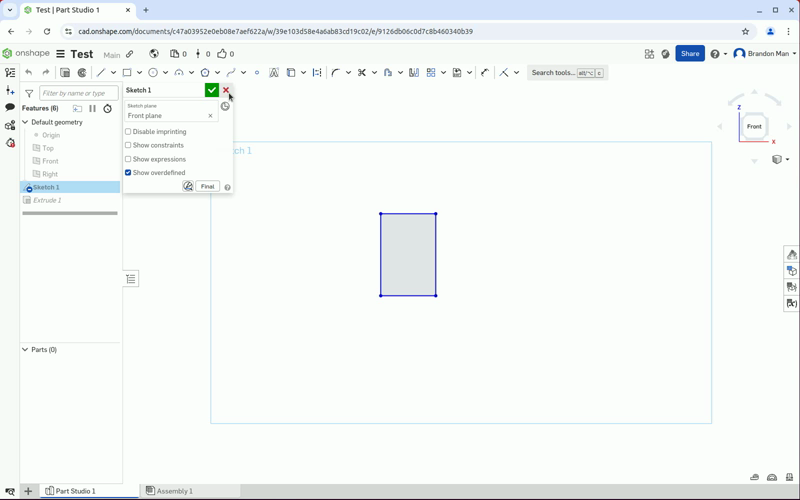
key(shift+s)
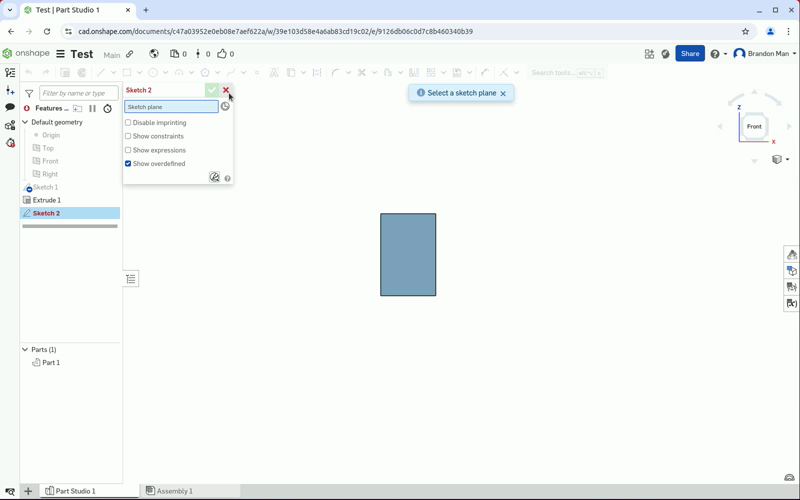
mouse_move(73, 163)
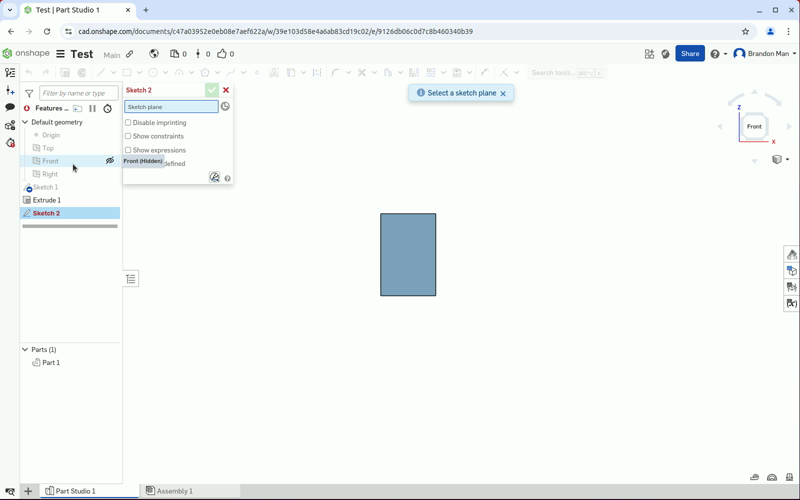
click(73, 163)
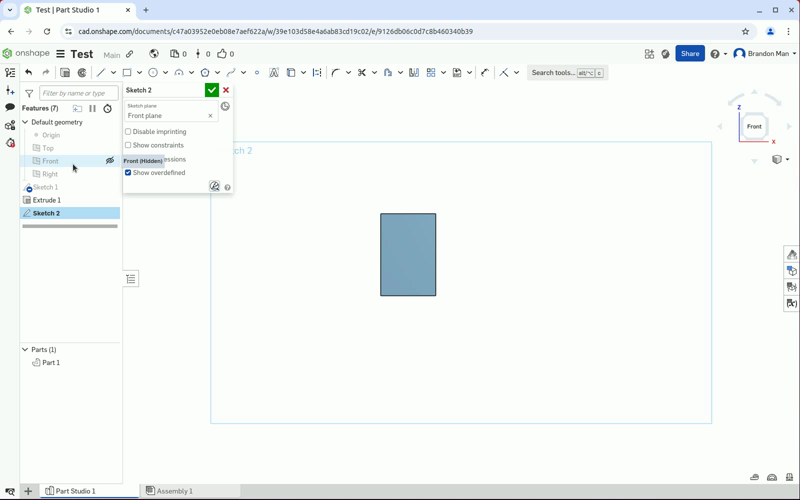
mouse_move(73, 352)
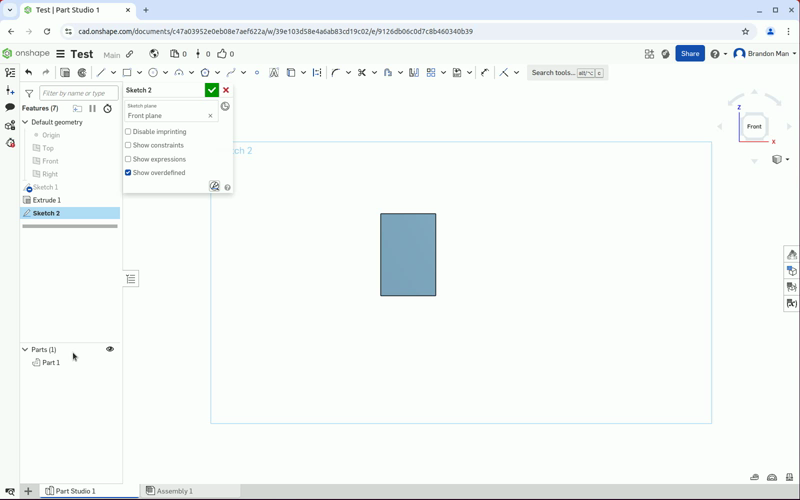
key(y)
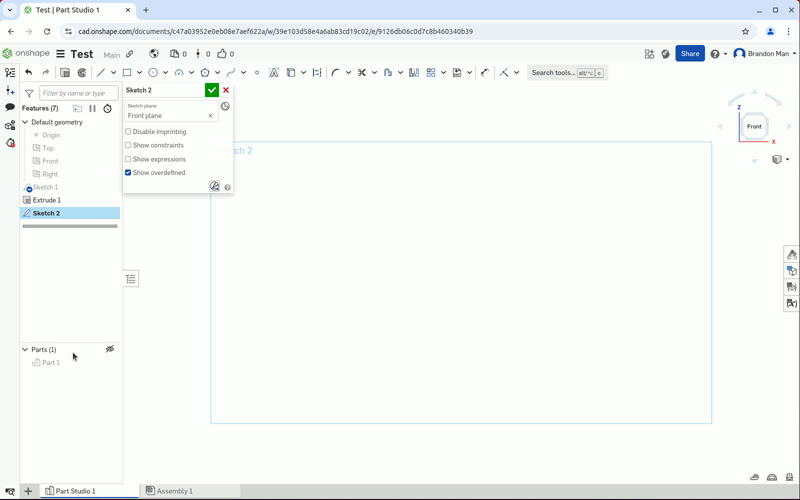
key(l)
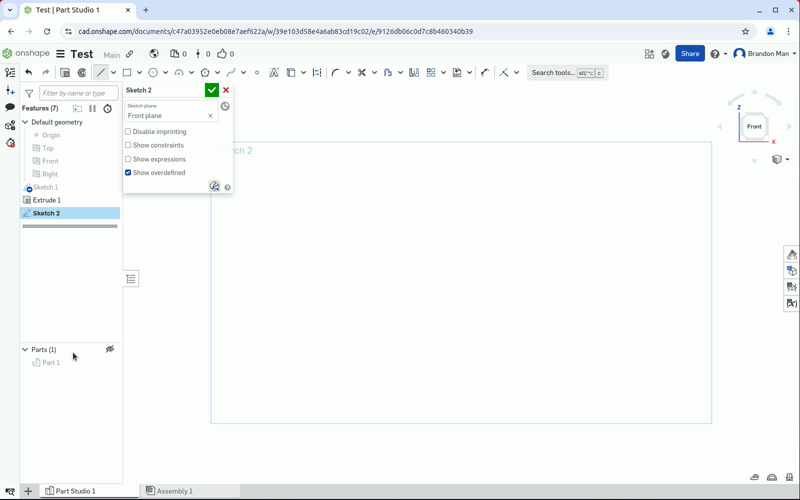
key_down(shift)
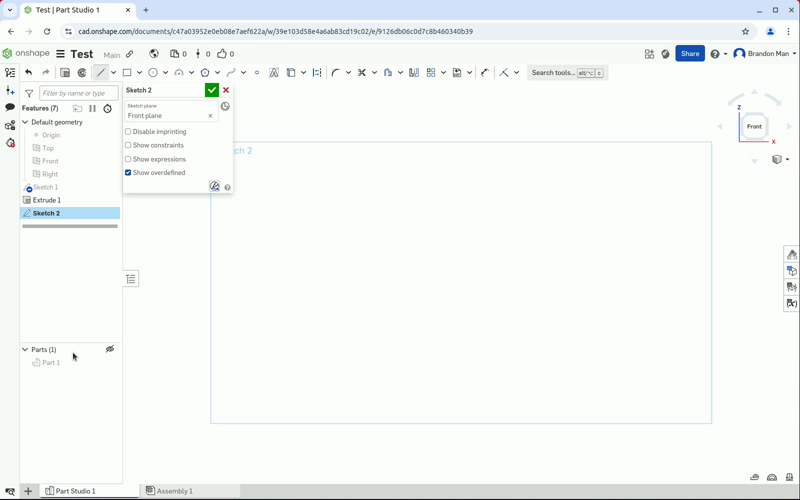
mouse_move(436, 324)
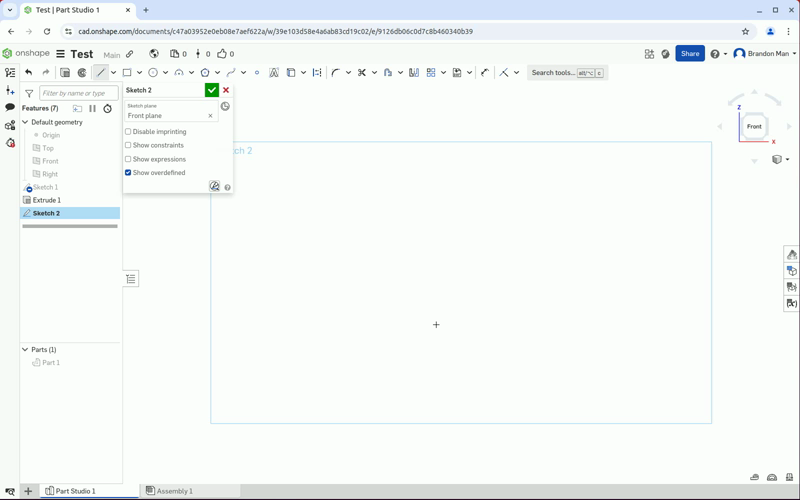
click(436, 324)
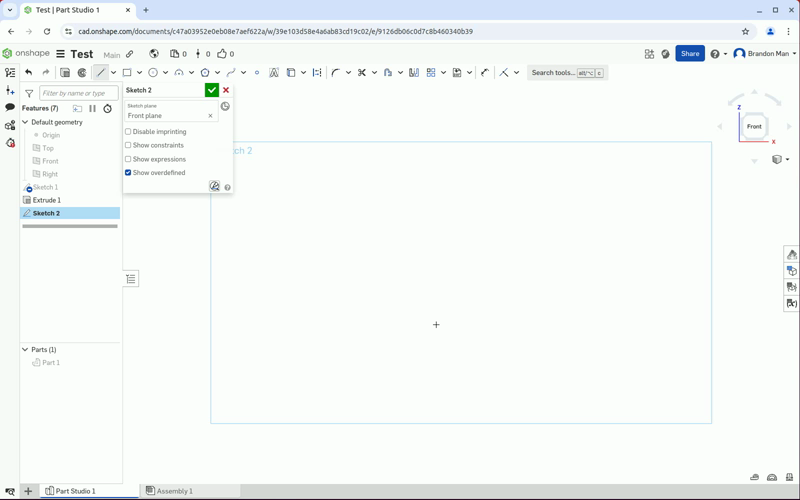
key_up(shift)
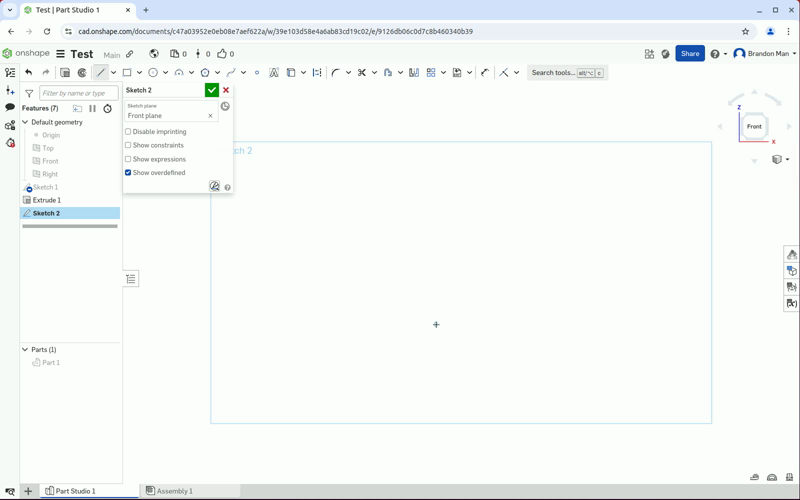
key_down(shift)
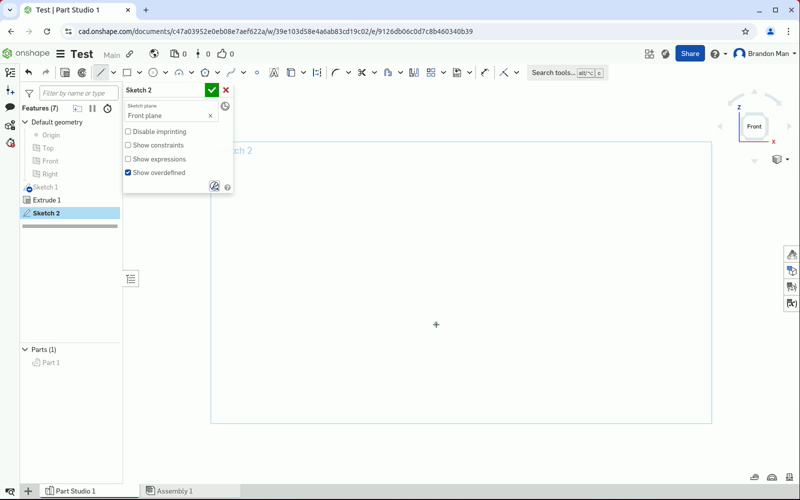
mouse_move(466, 324)
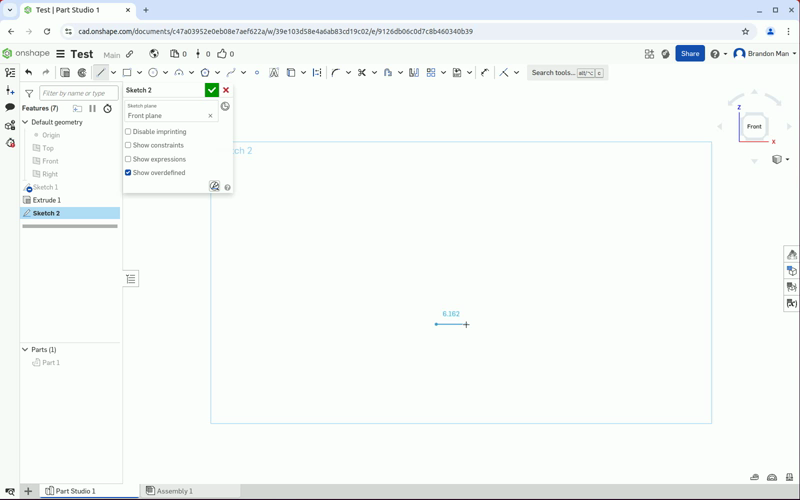
mouse_move(492, 324)
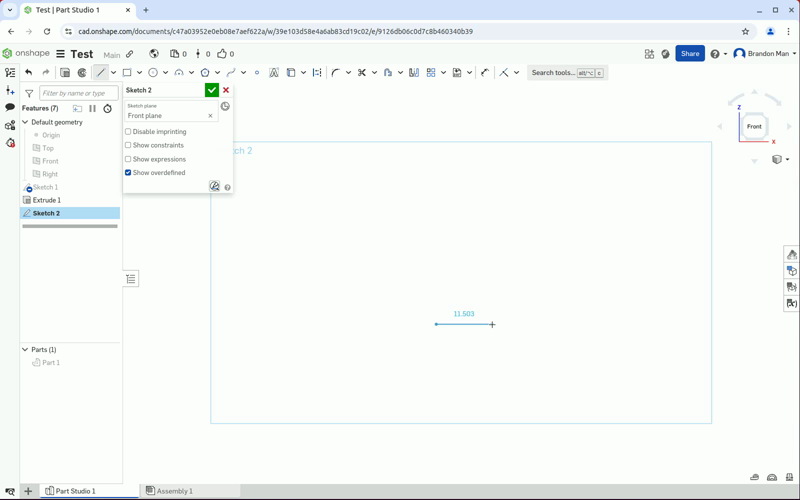
click(492, 324)
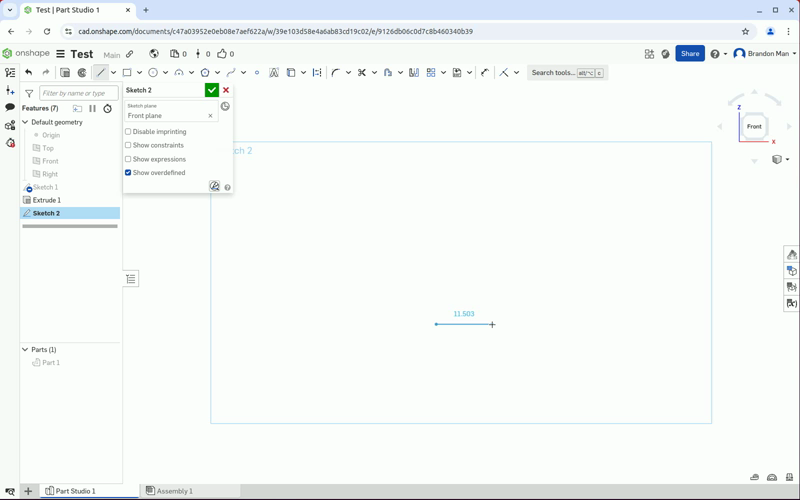
key_up(shift)
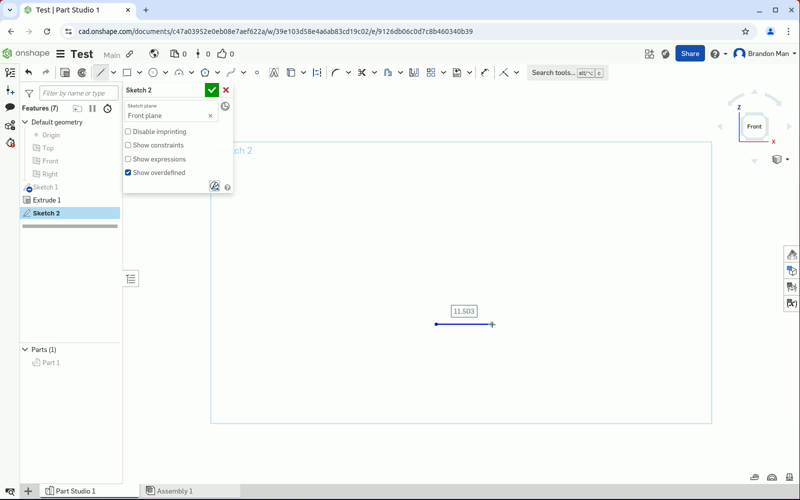
key_down(shift)
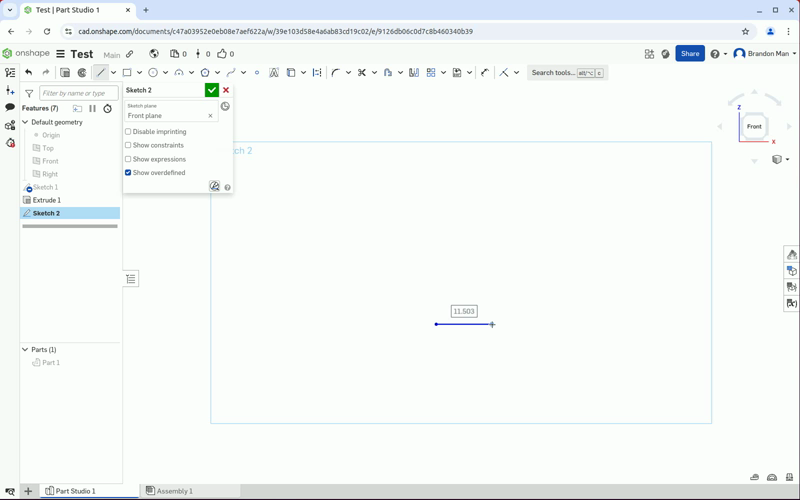
mouse_move(492, 213)
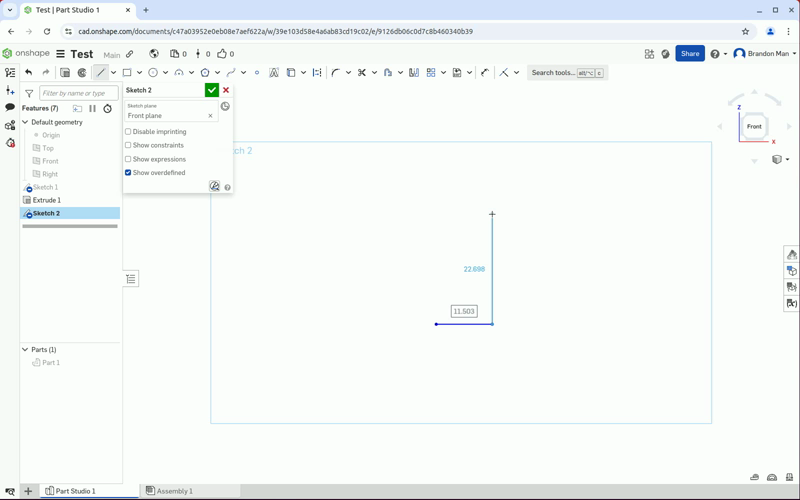
click(492, 213)
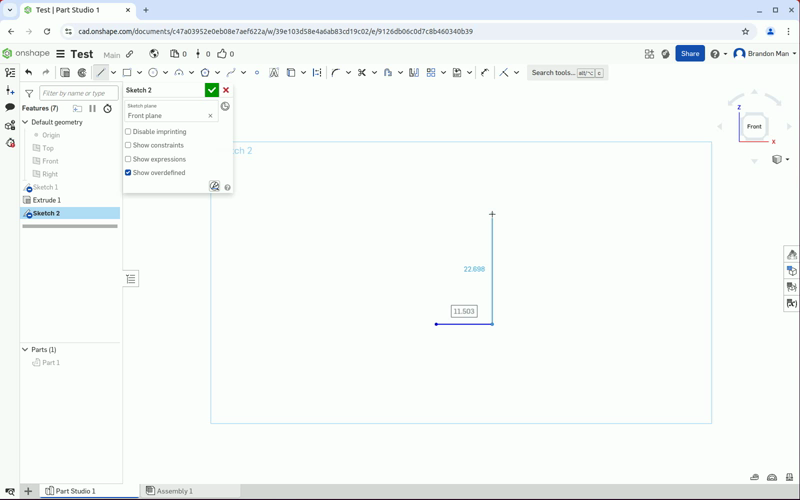
key_up(shift)
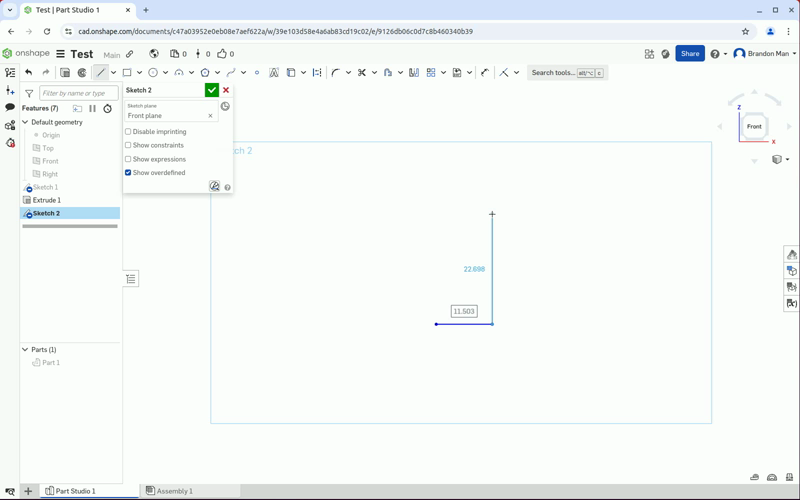
key_down(shift)
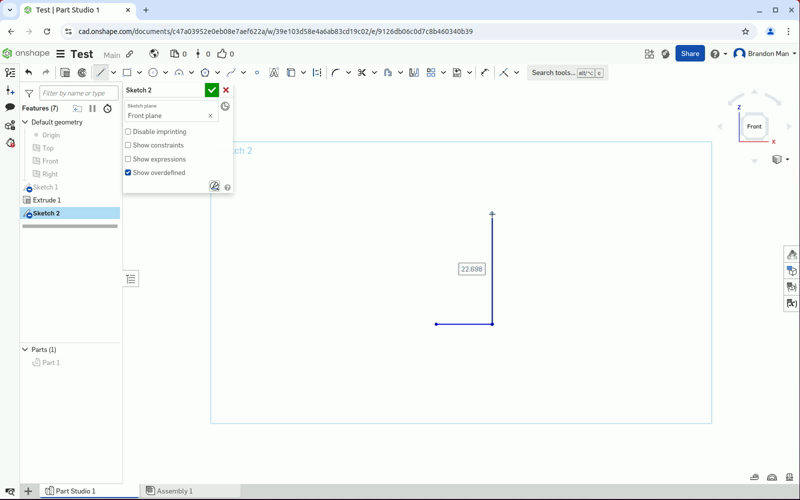
mouse_move(522, 213)
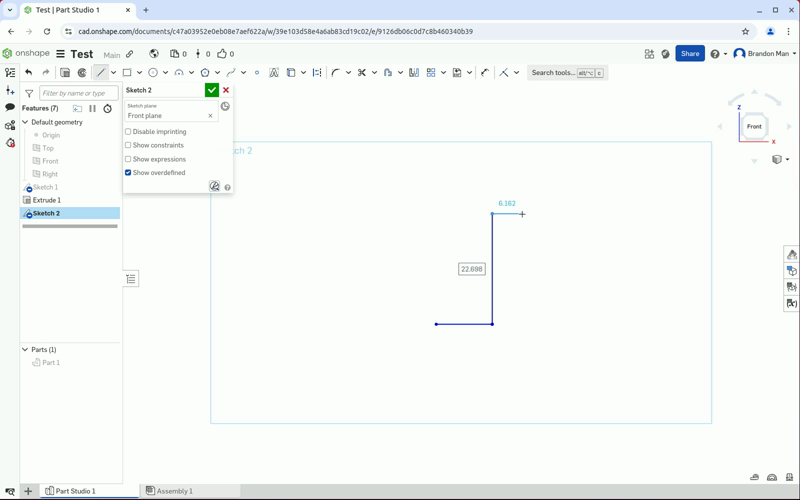
mouse_move(436, 213)
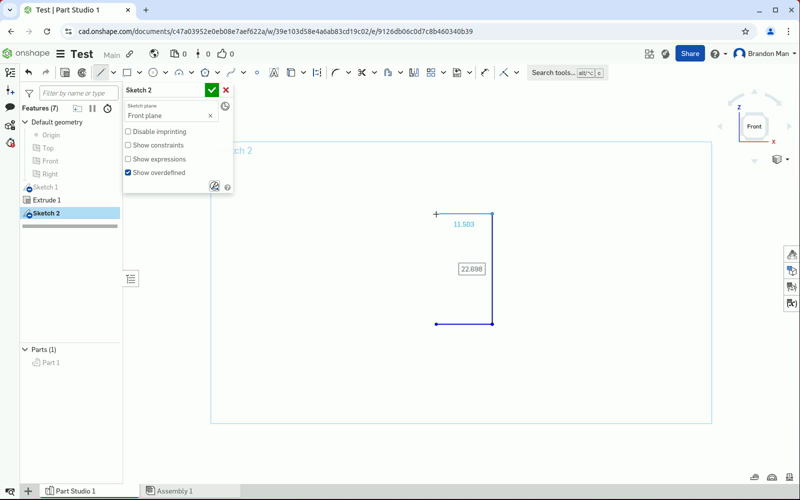
click(436, 213)
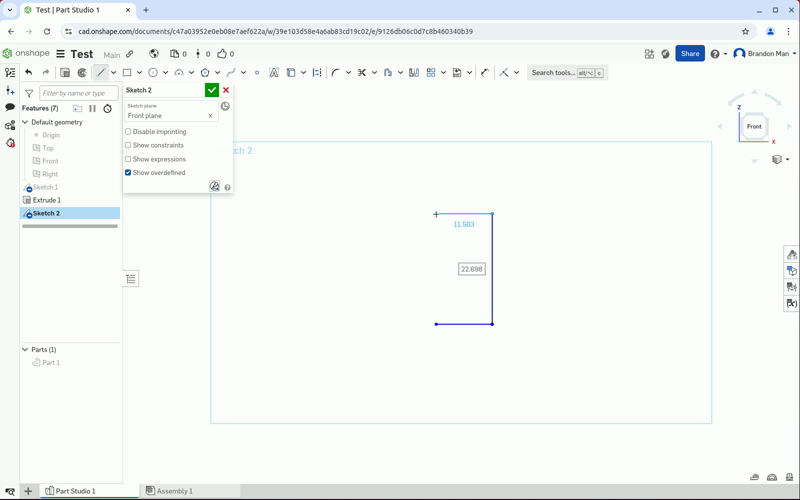
key_up(shift)
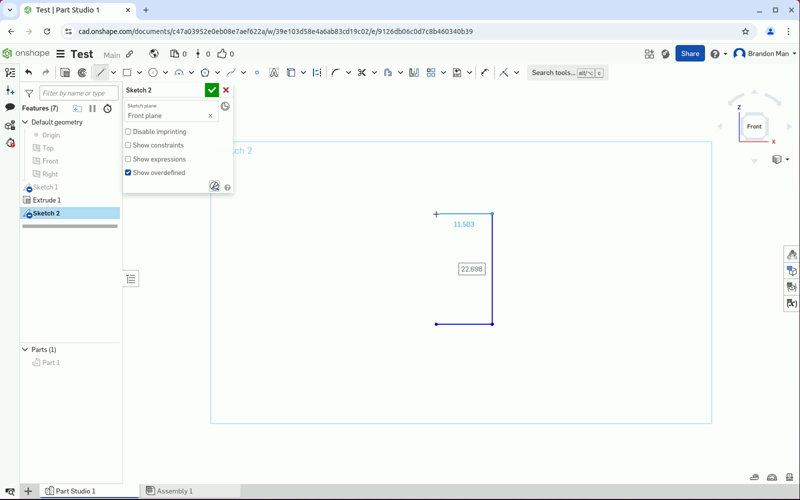
key_down(shift)
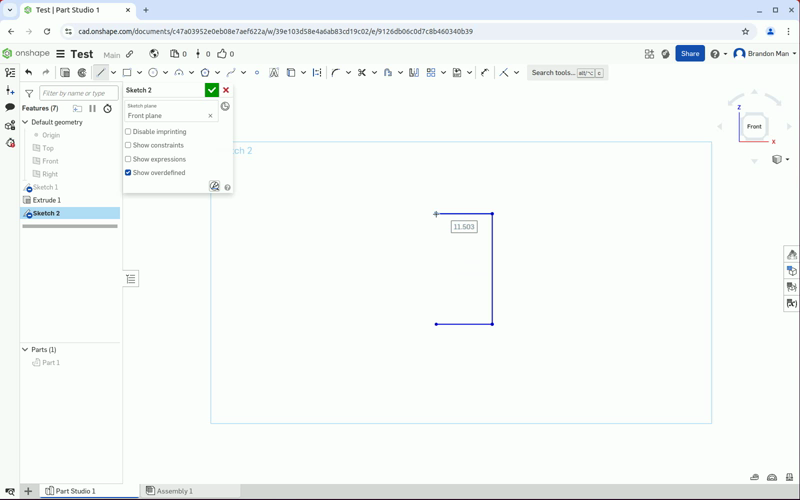
mouse_move(436, 296)
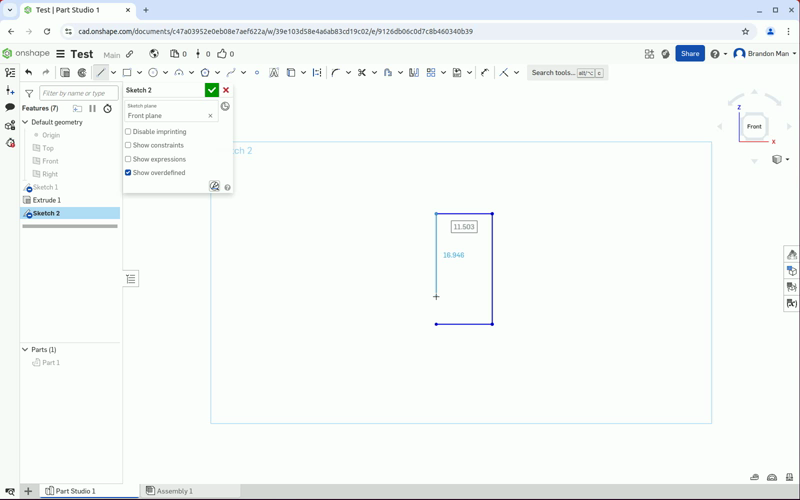
click(436, 296)
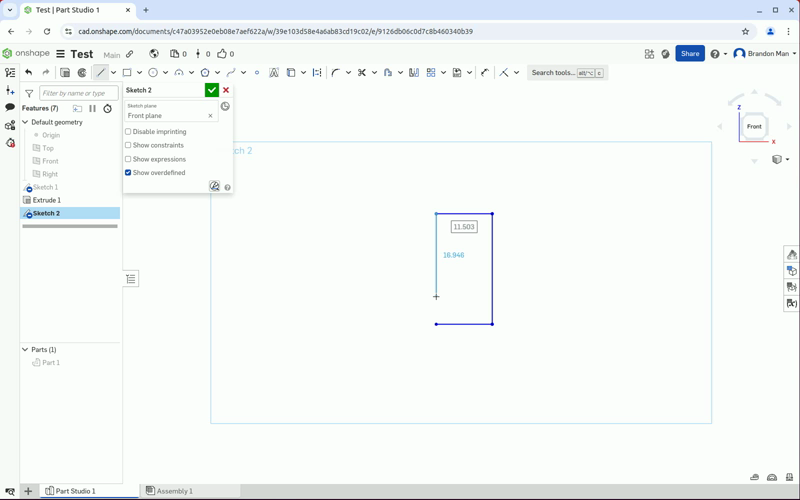
key_up(shift)
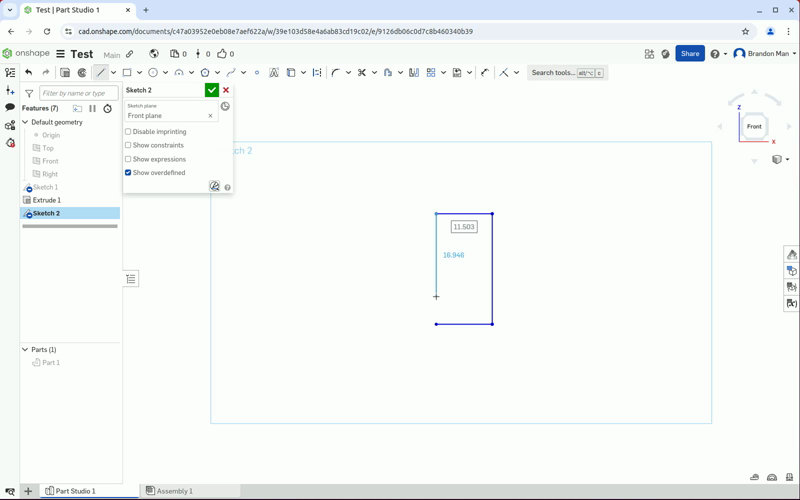
mouse_move(466, 296)
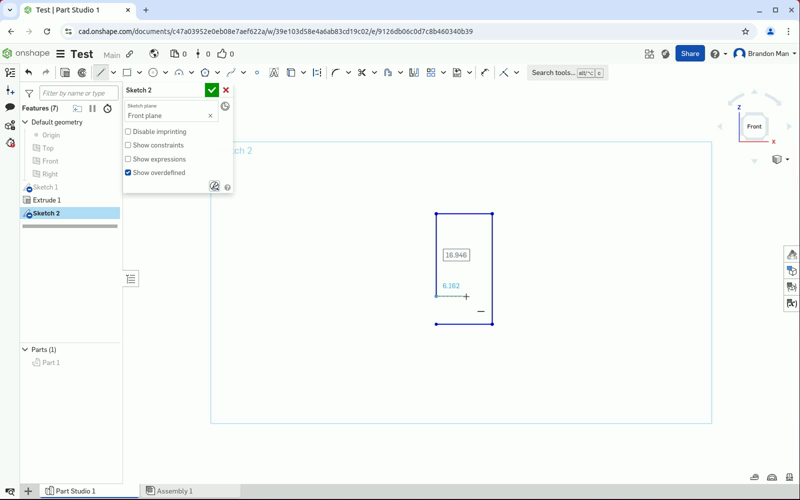
key_down(shift)
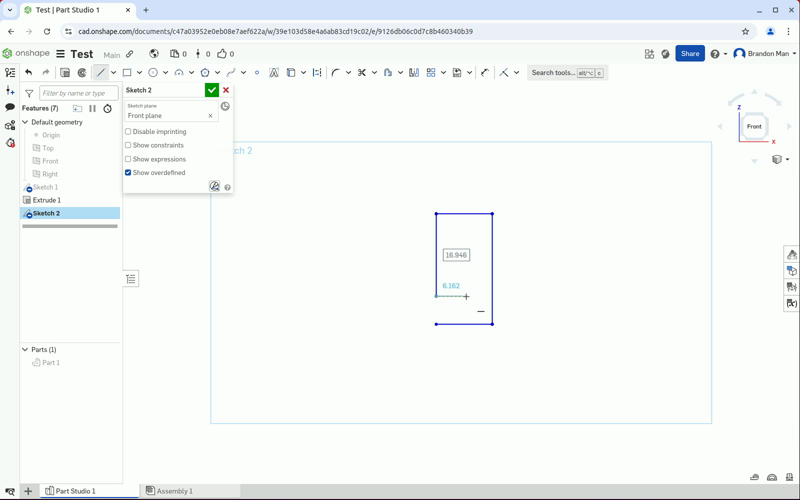
mouse_move(436, 324)
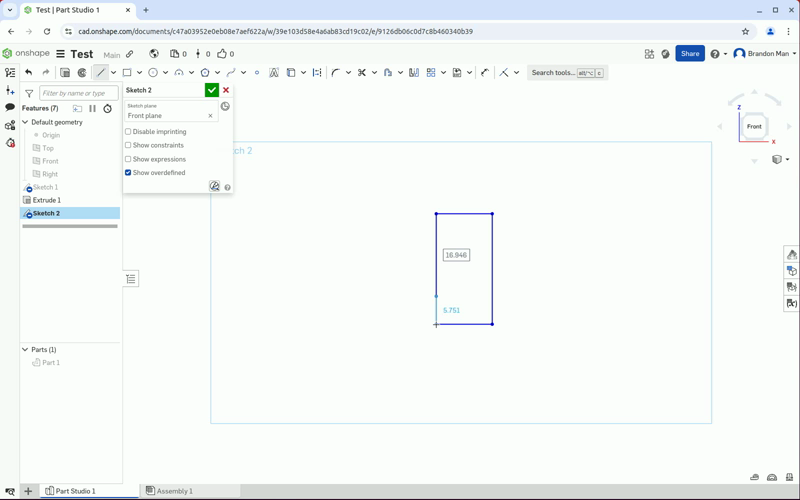
key_up(shift)
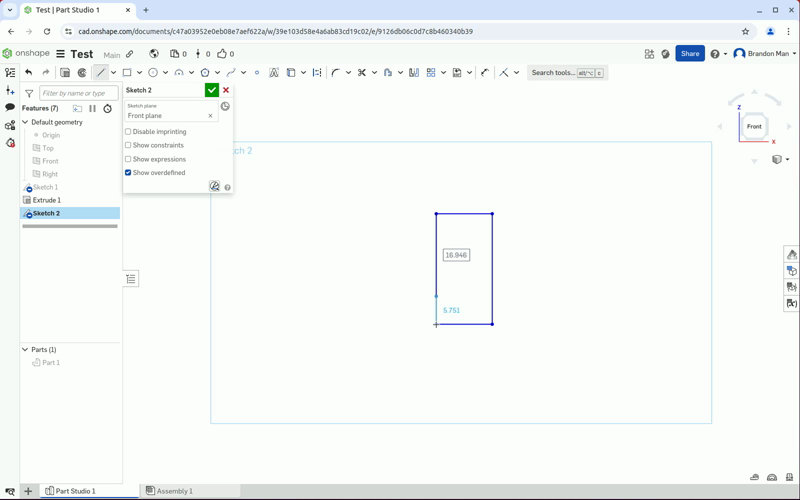
click(436, 324)
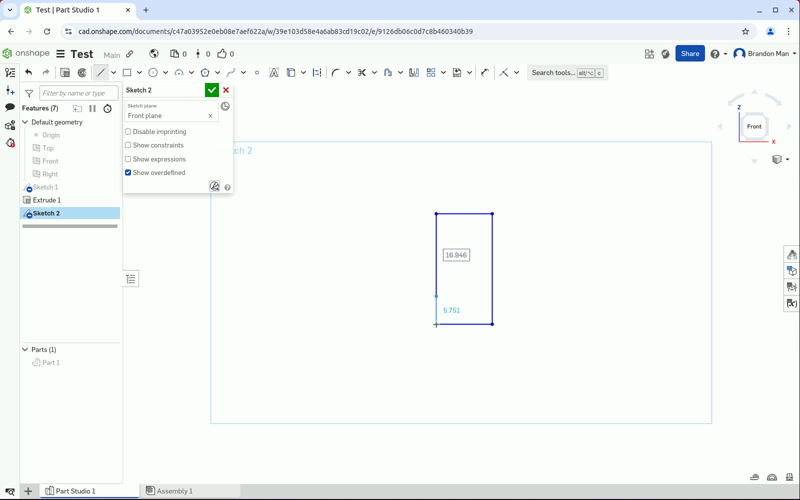
key(esc)
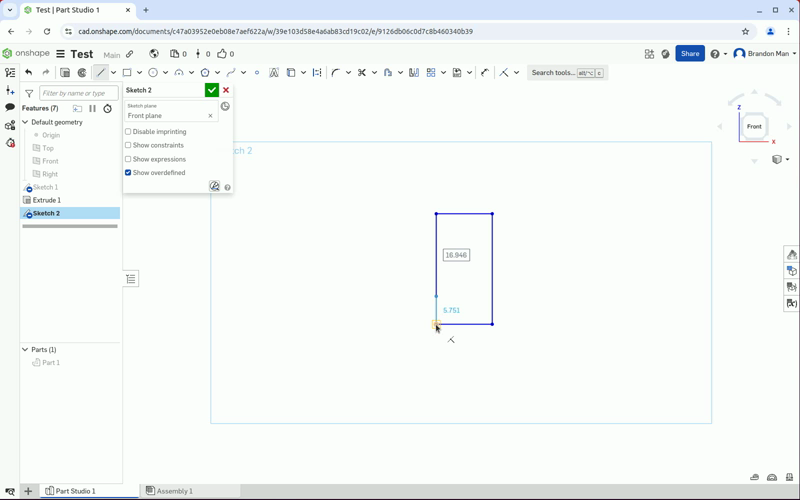
mouse_move(473, 273)
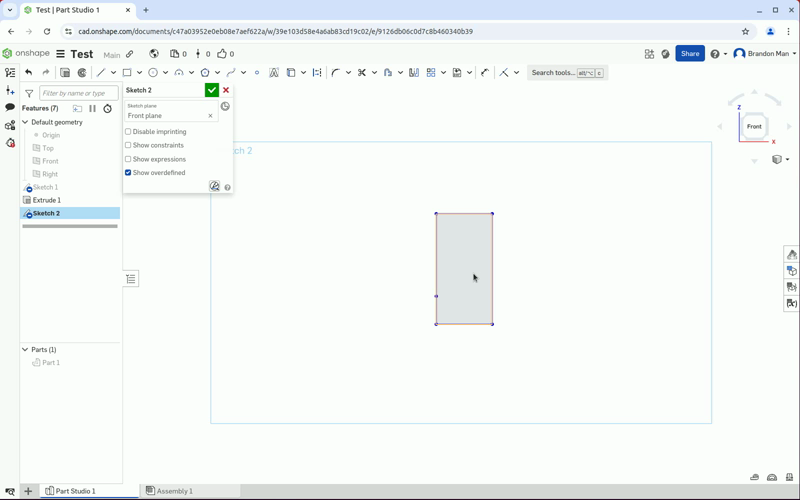
click(473, 273)
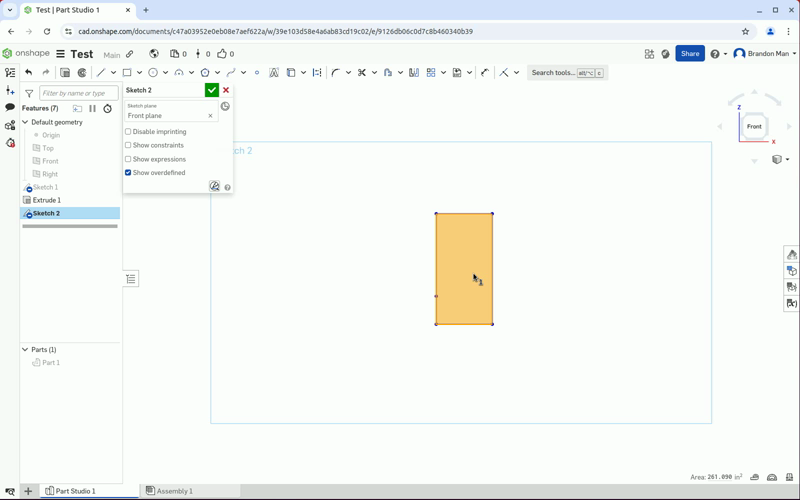
mouse_move(73, 352)
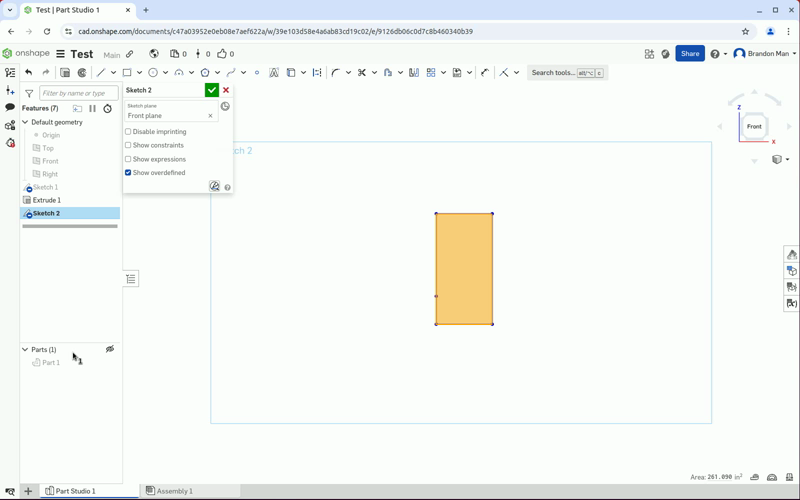
key(shift+y)
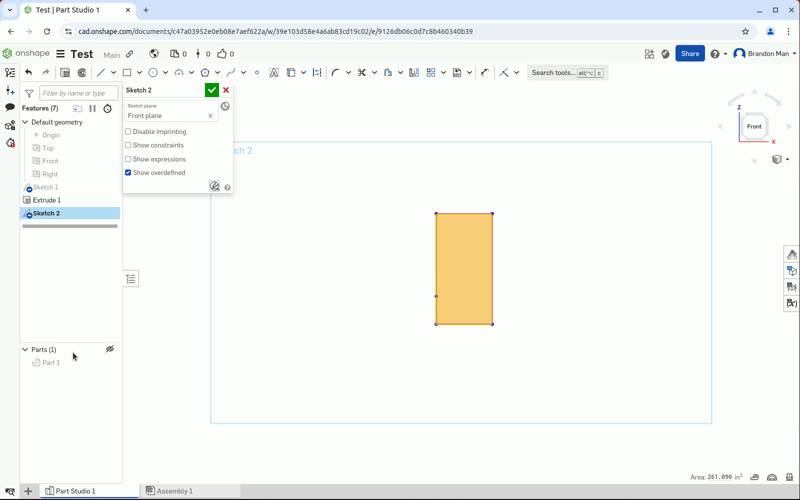
key(shift+e)
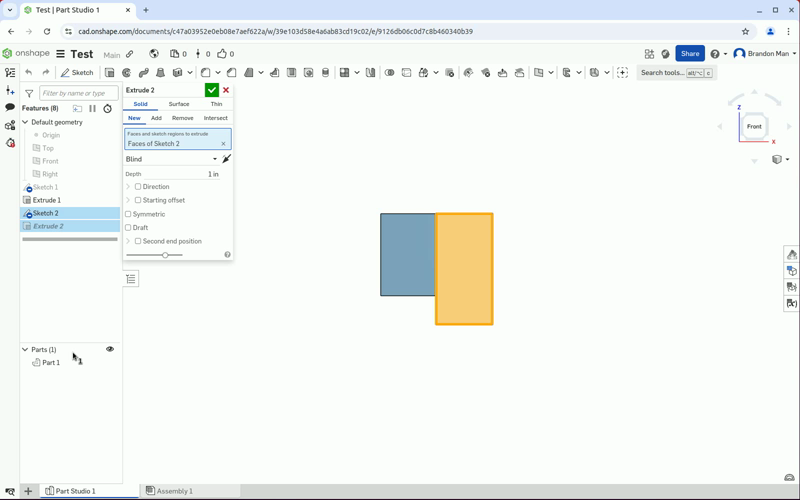
mouse_move(143, 106)
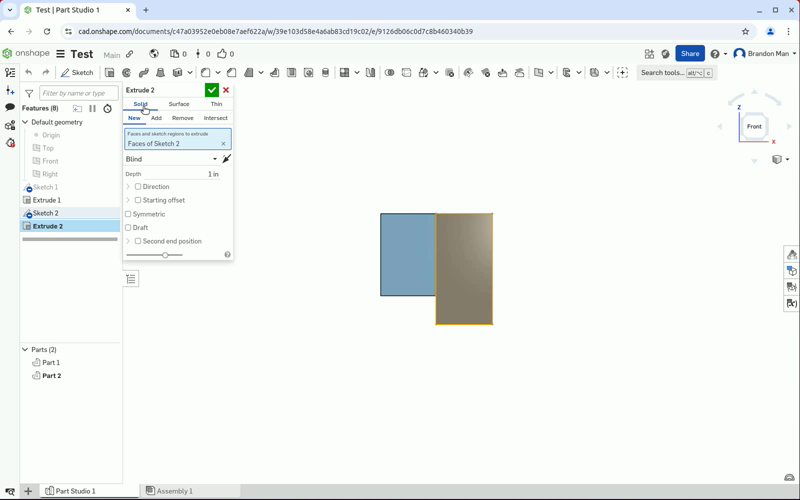
click(143, 106)
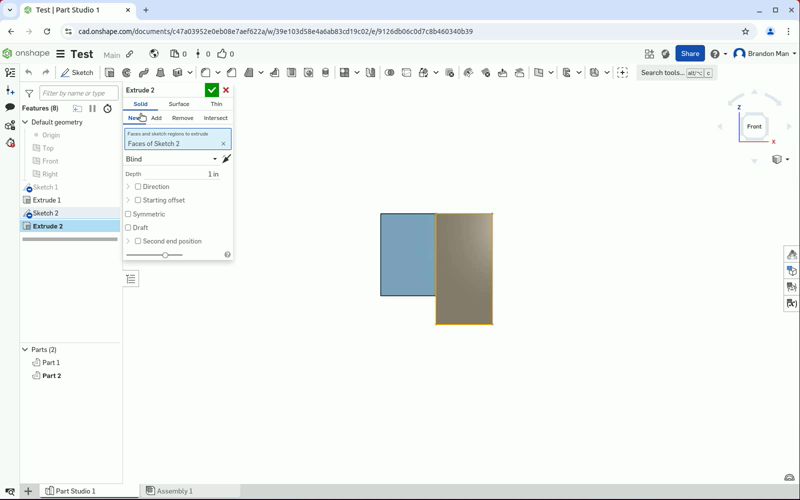
mouse_move(137, 120)
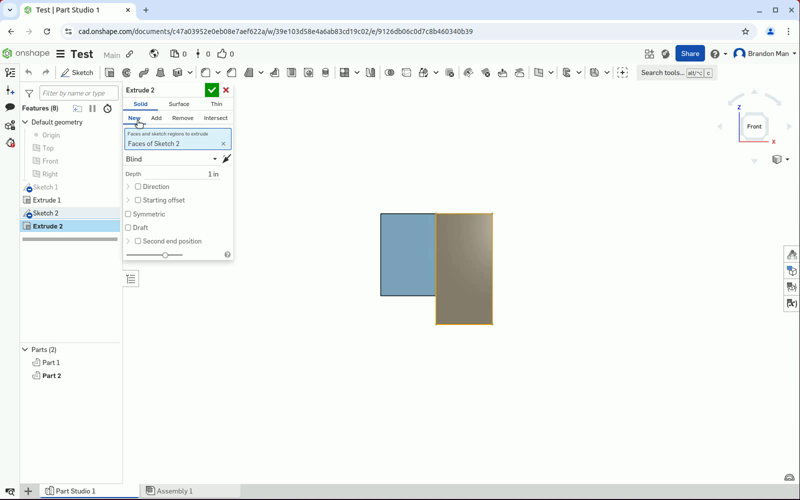
click(137, 120)
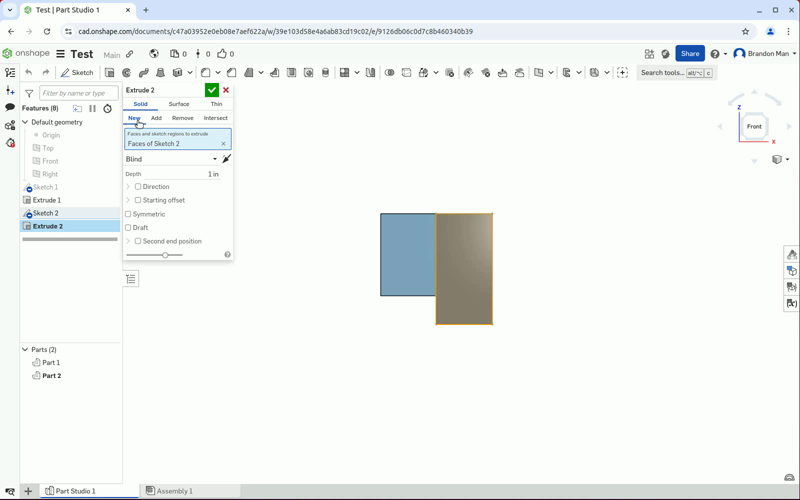
key(tab, 4)
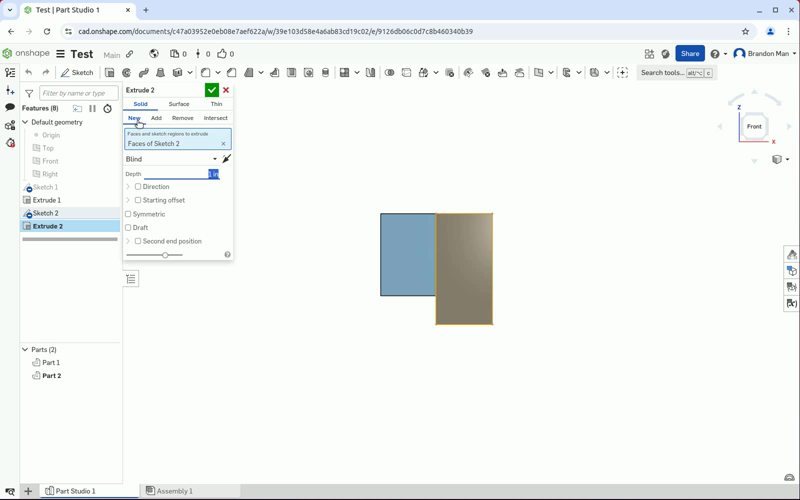
text(5.536)
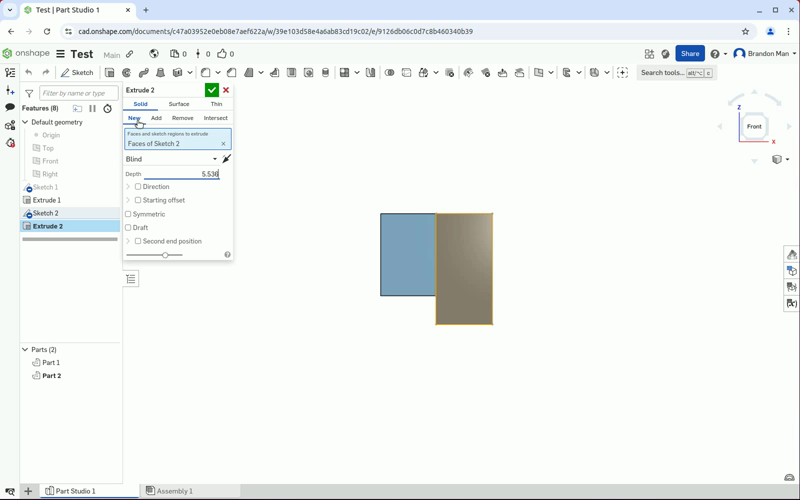
key(enter)
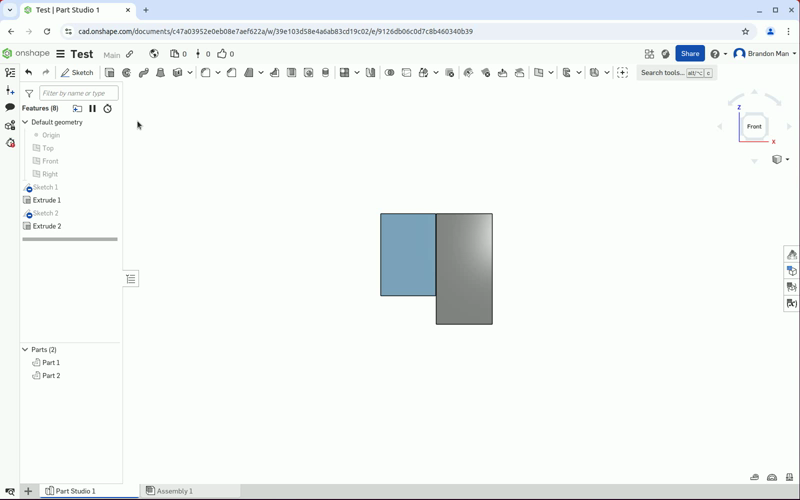
key(shift+h)
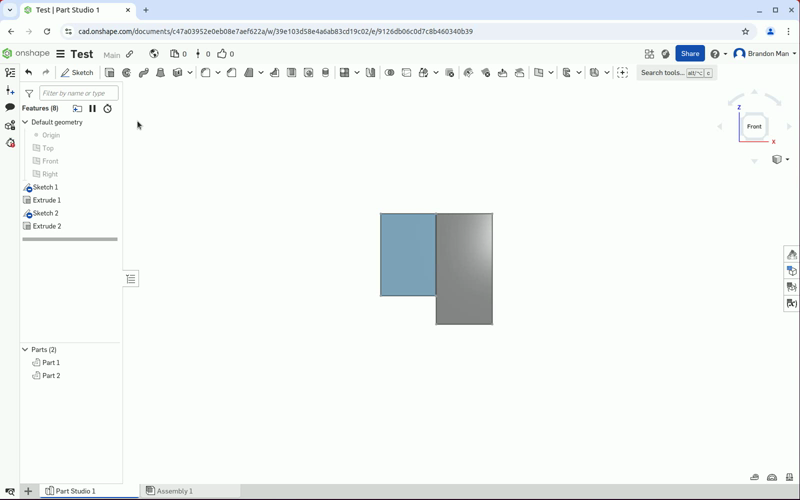
key(shift+h)
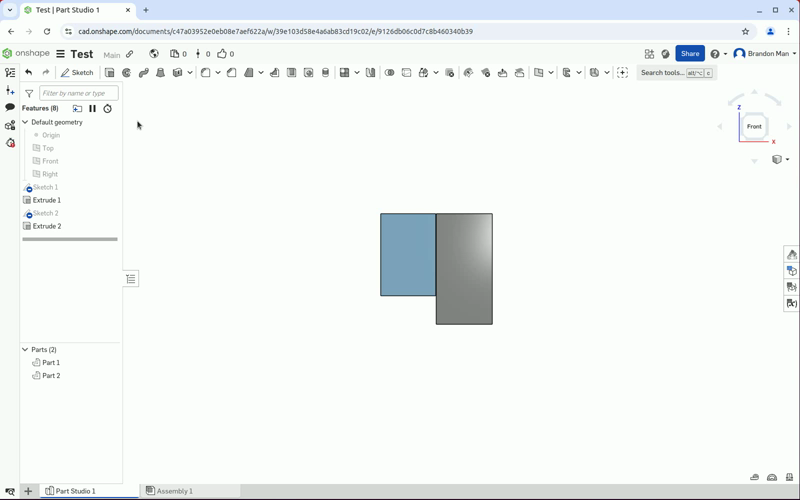
mouse_move(73, 189)
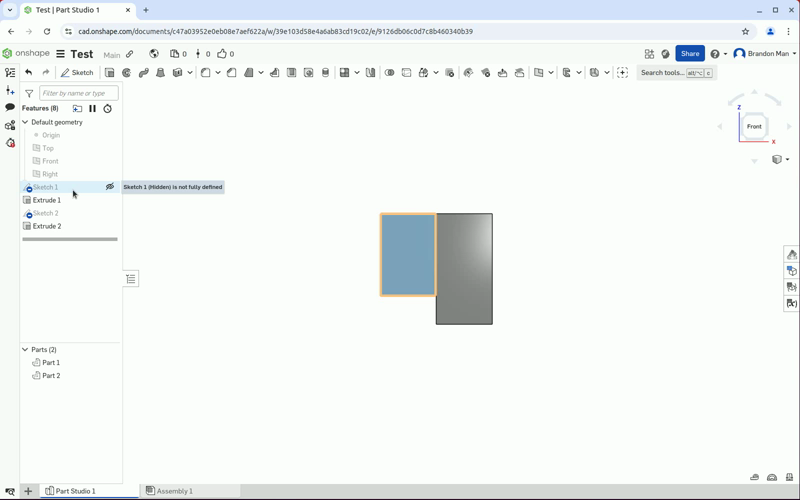
click(73, 189)
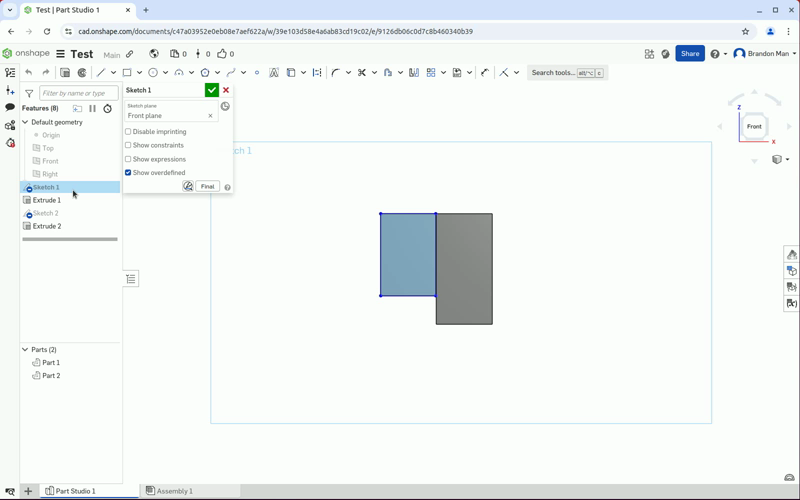
mouse_move(229, 92)
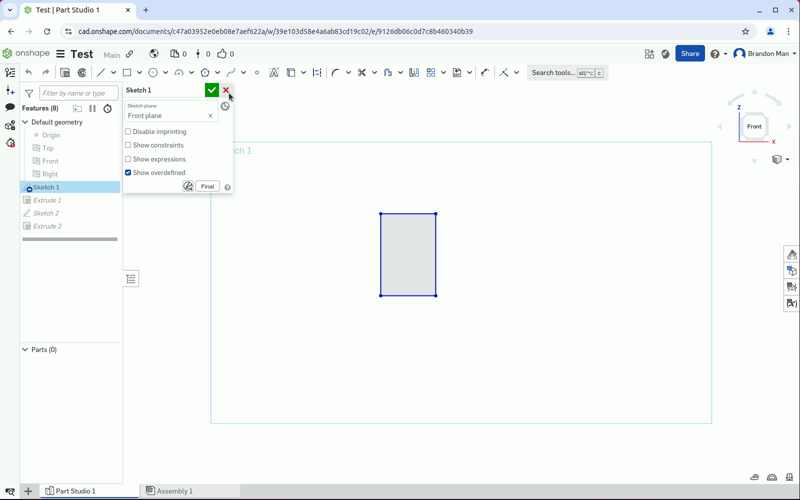
click(229, 92)
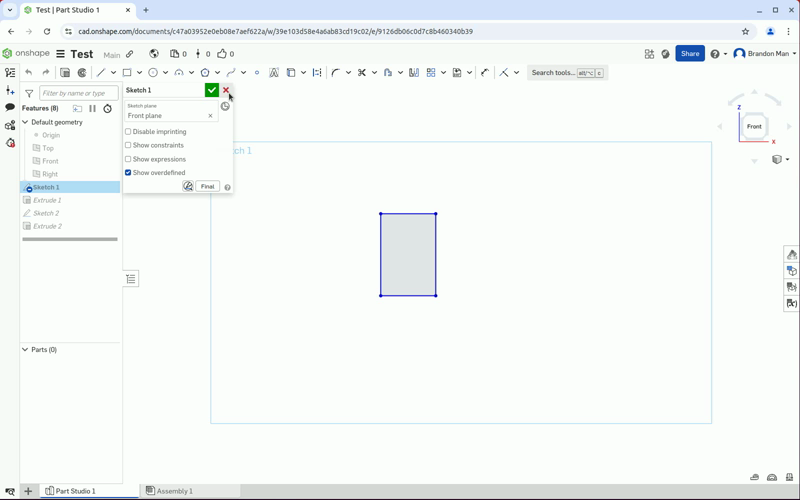
key(shift+s)
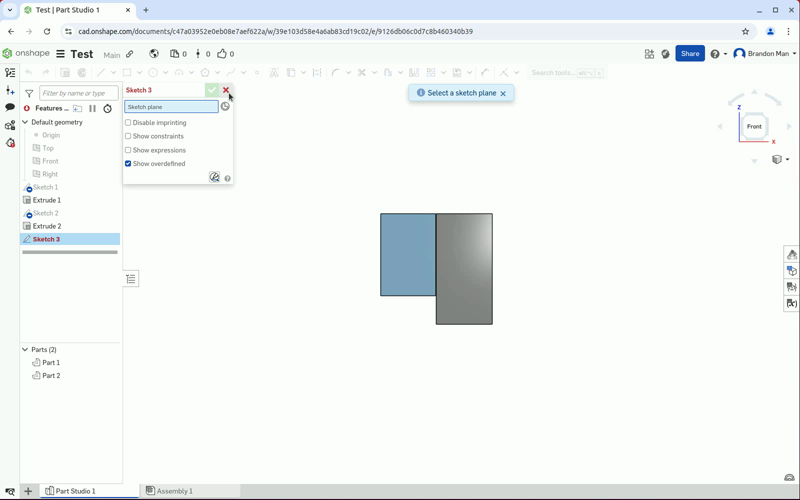
mouse_move(73, 163)
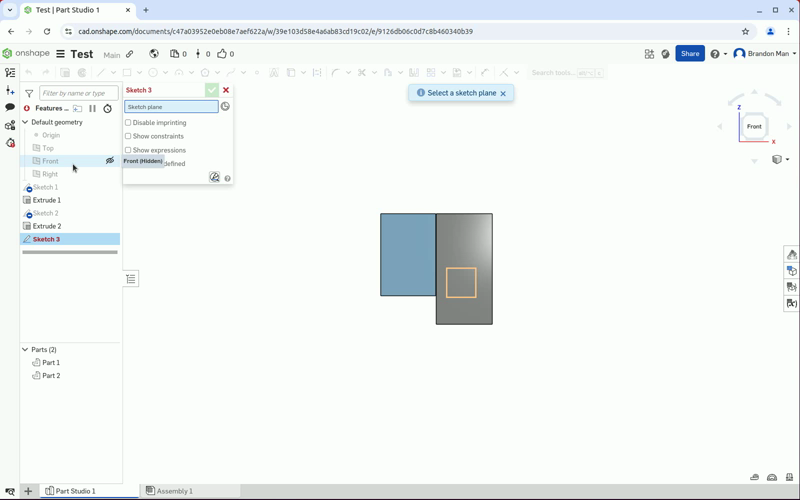
click(73, 163)
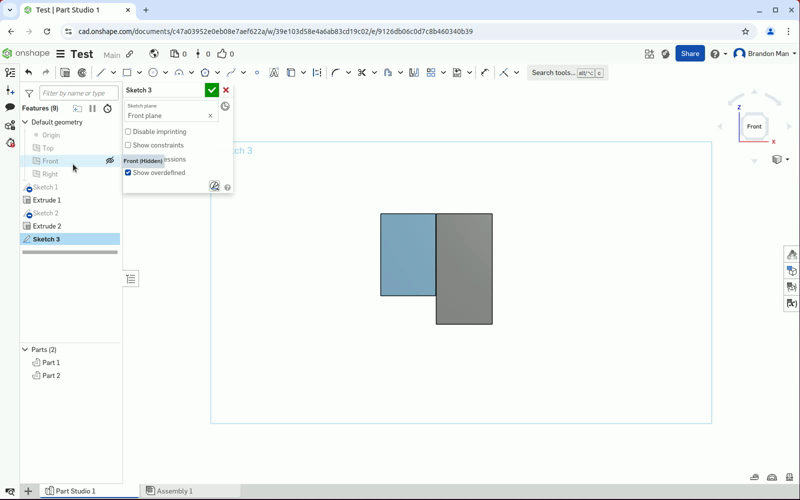
mouse_move(73, 352)
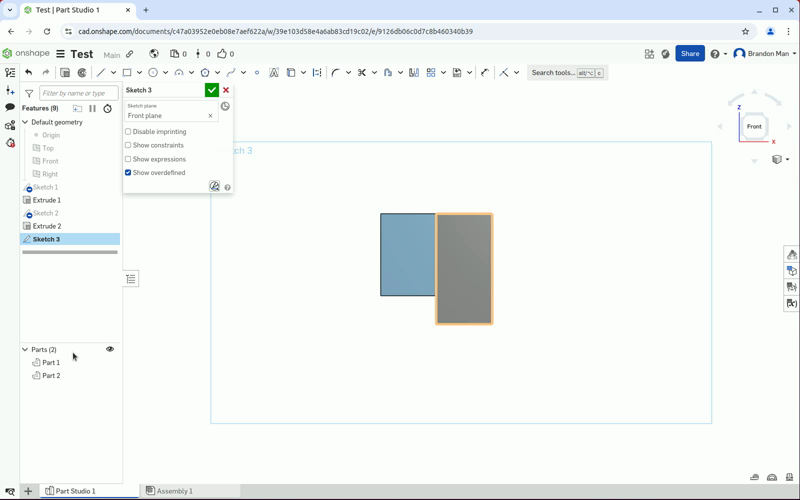
key(y)
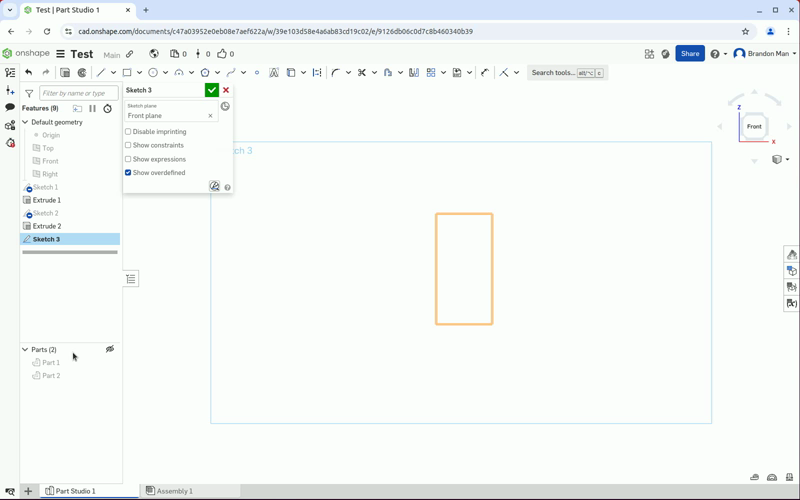
key(l)
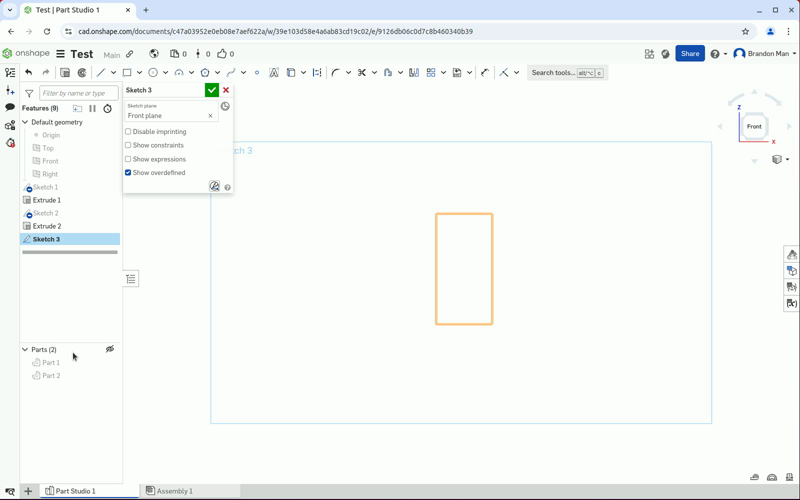
key_down(shift)
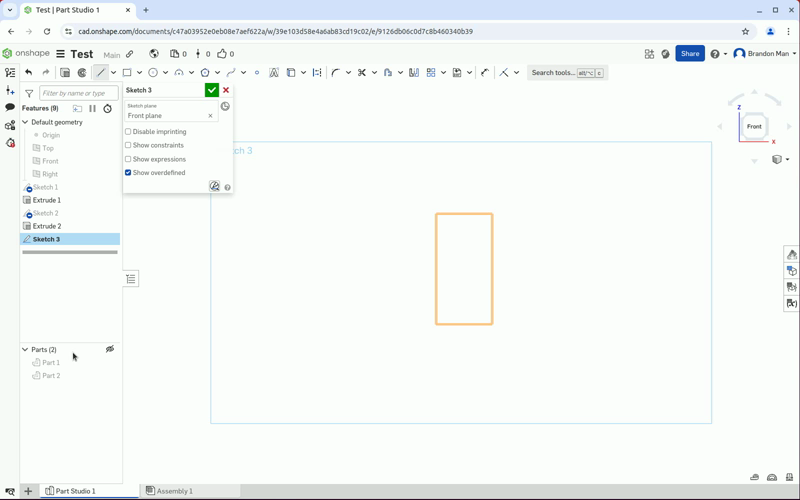
mouse_move(491, 324)
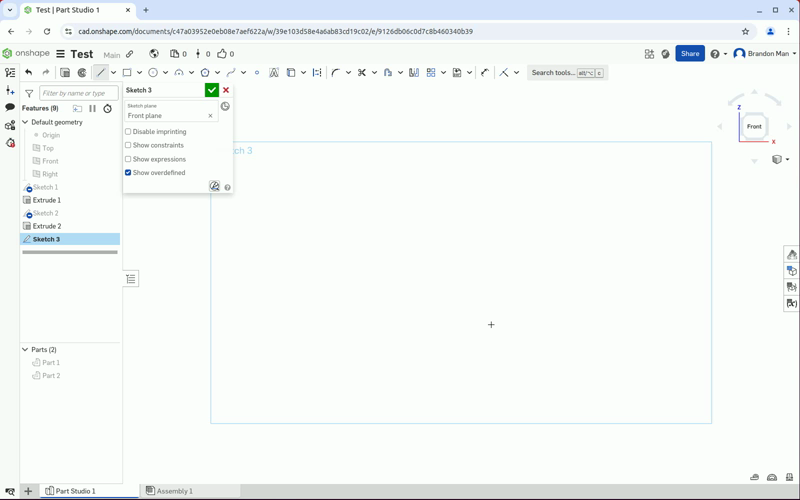
click(491, 324)
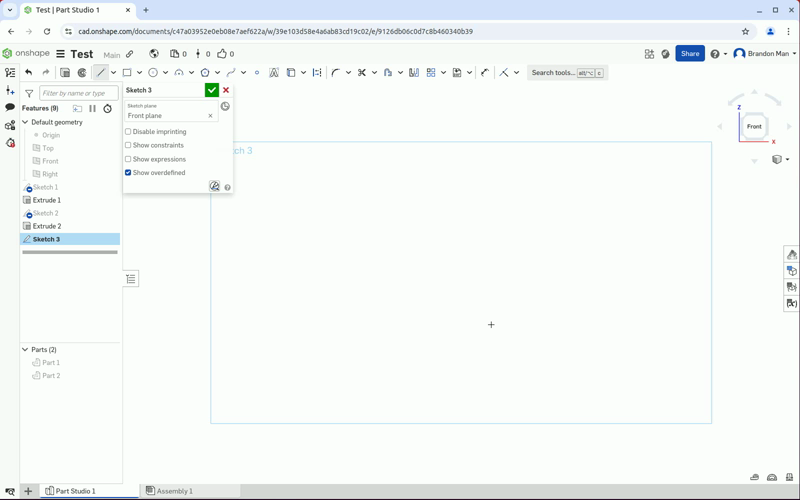
key_up(shift)
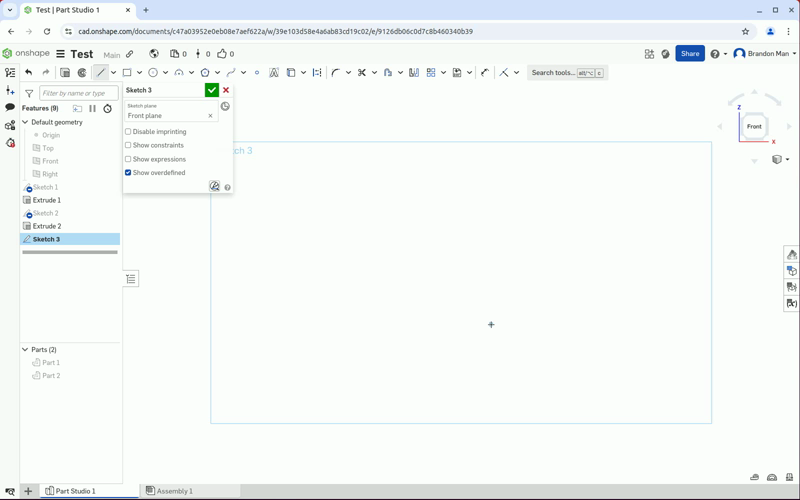
key_down(shift)
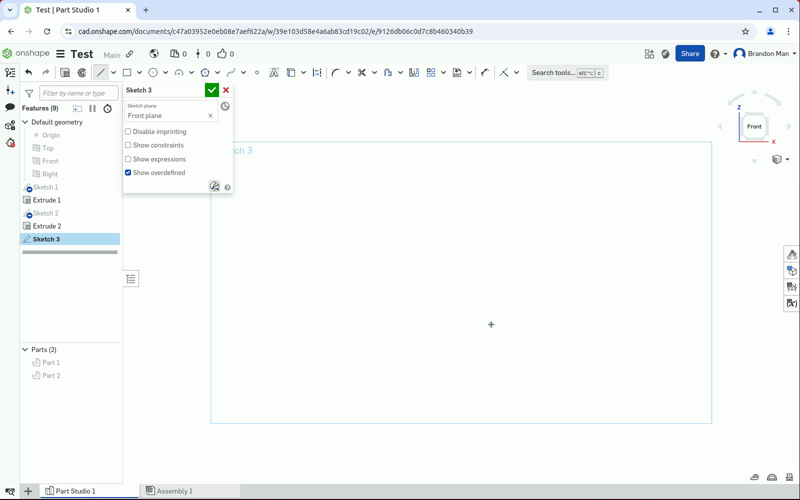
mouse_move(521, 324)
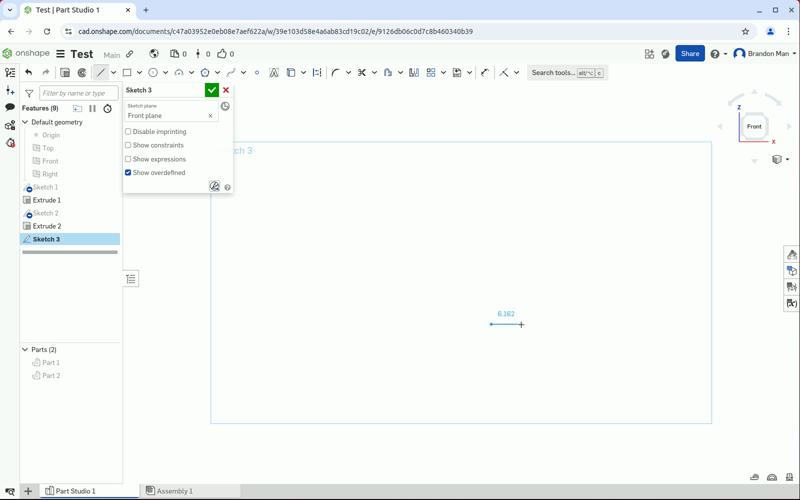
mouse_move(519, 324)
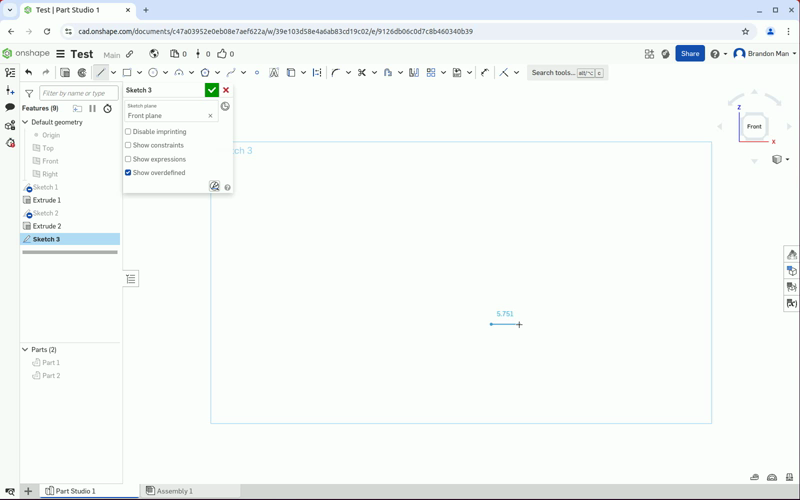
click(519, 324)
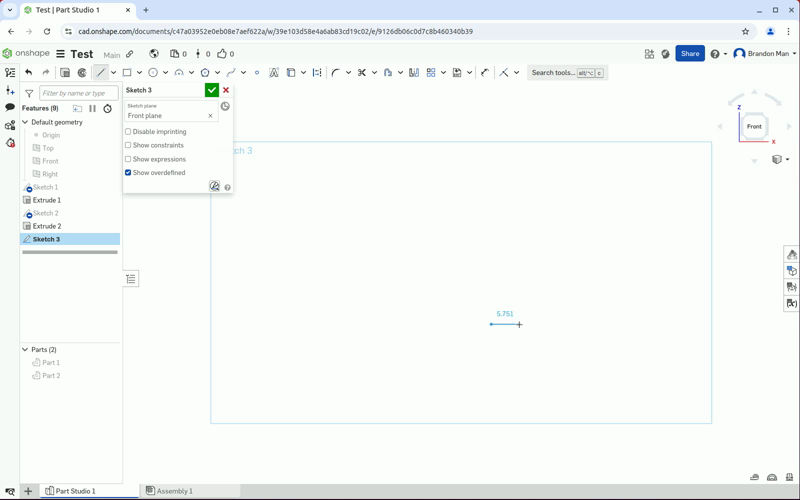
key_up(shift)
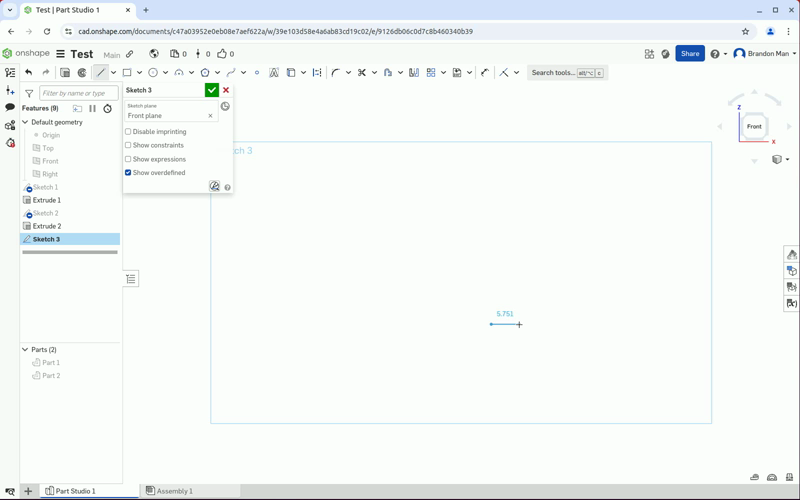
key_down(shift)
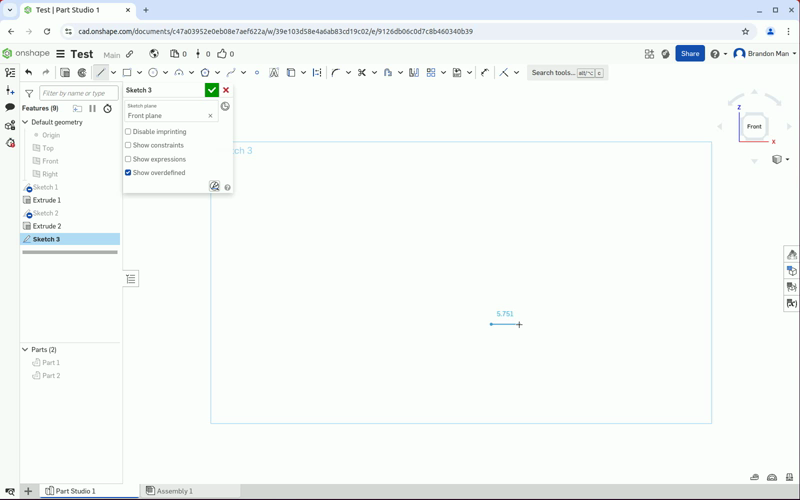
mouse_move(519, 241)
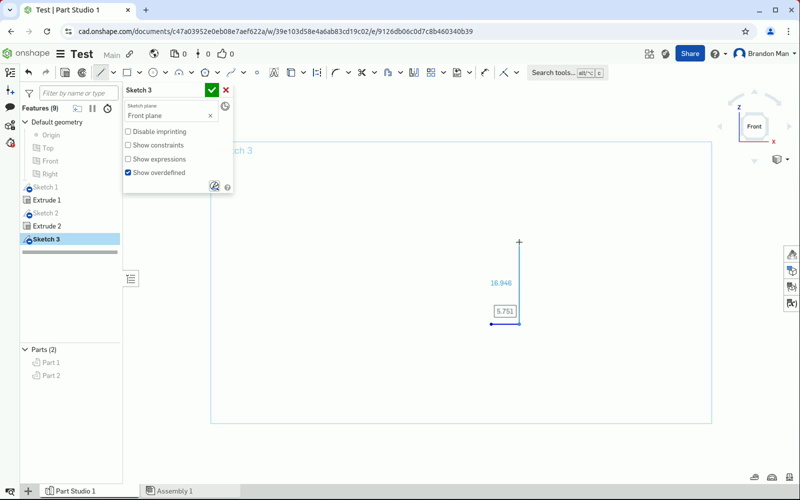
click(519, 241)
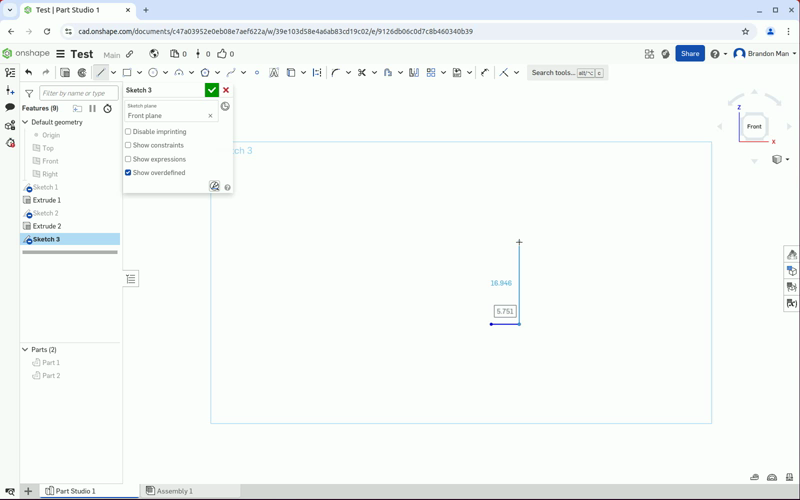
key_up(shift)
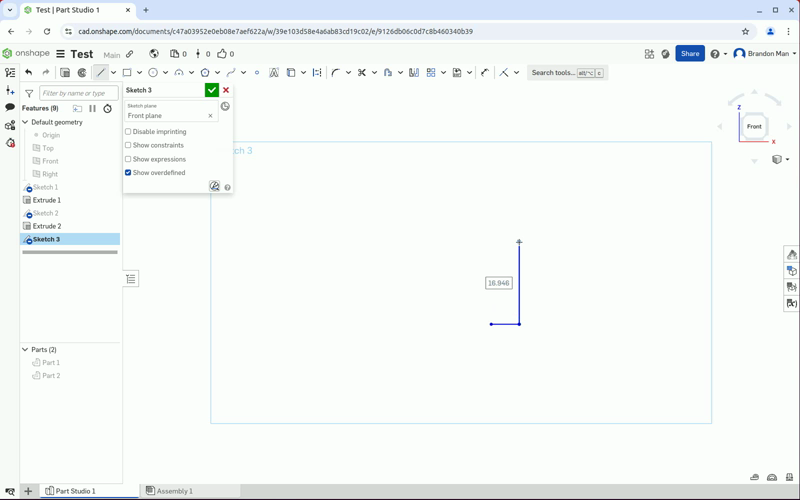
key_down(shift)
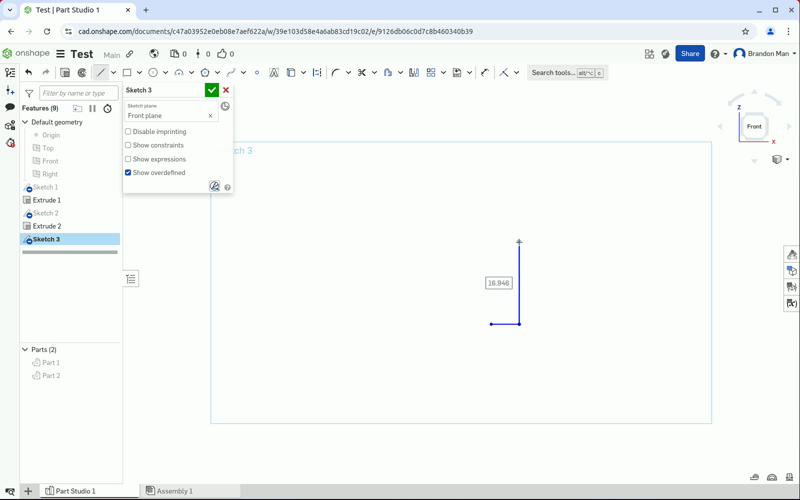
mouse_move(549, 241)
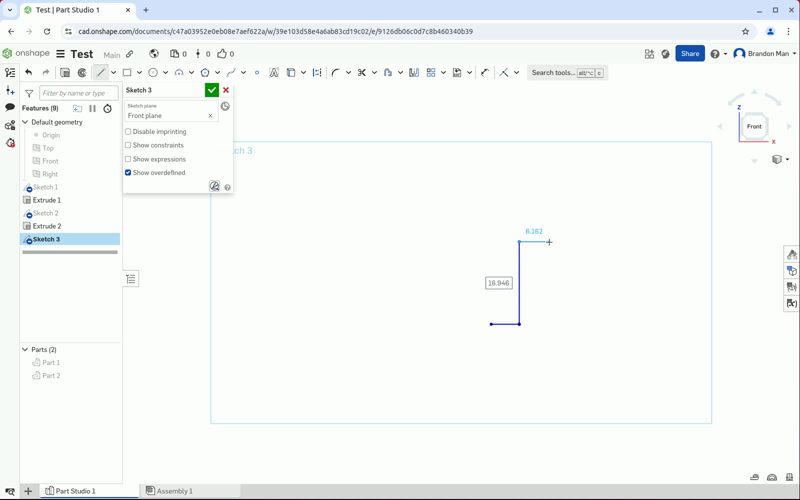
mouse_move(519, 213)
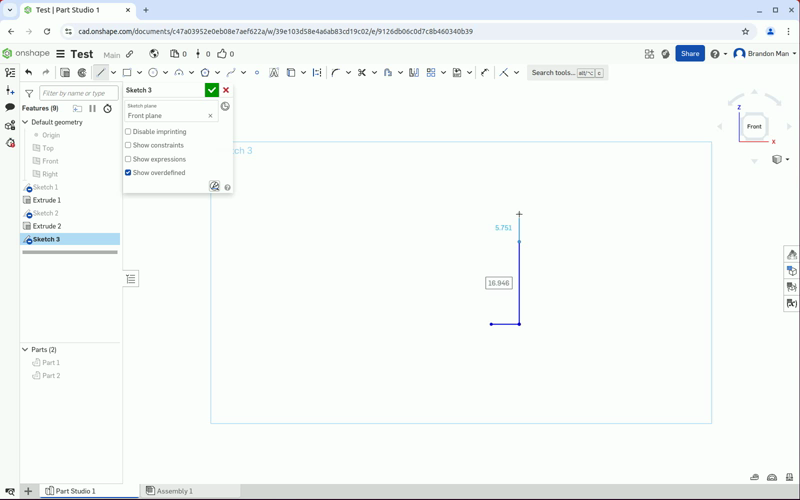
click(519, 213)
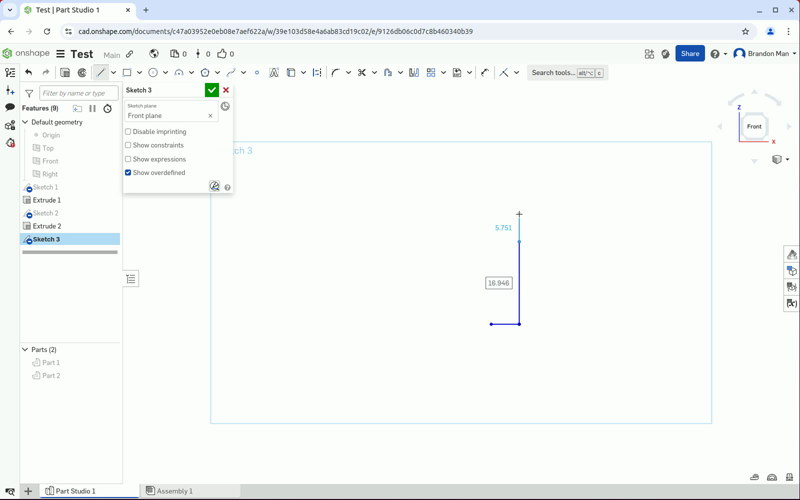
key_up(shift)
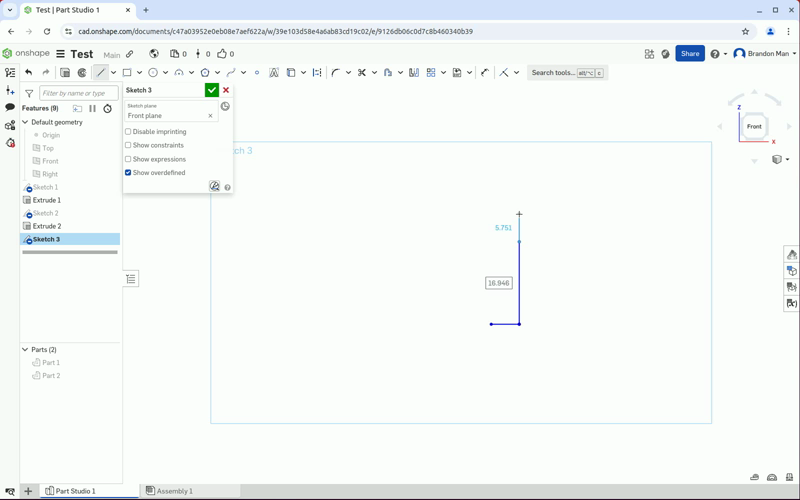
key_down(shift)
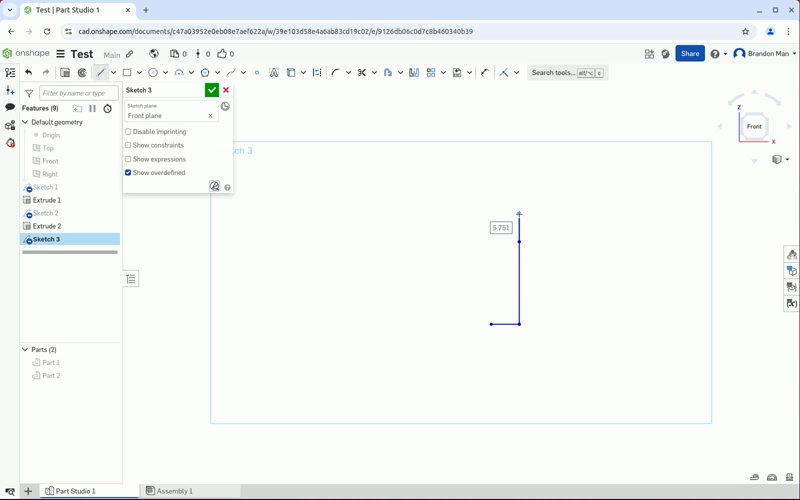
mouse_move(549, 213)
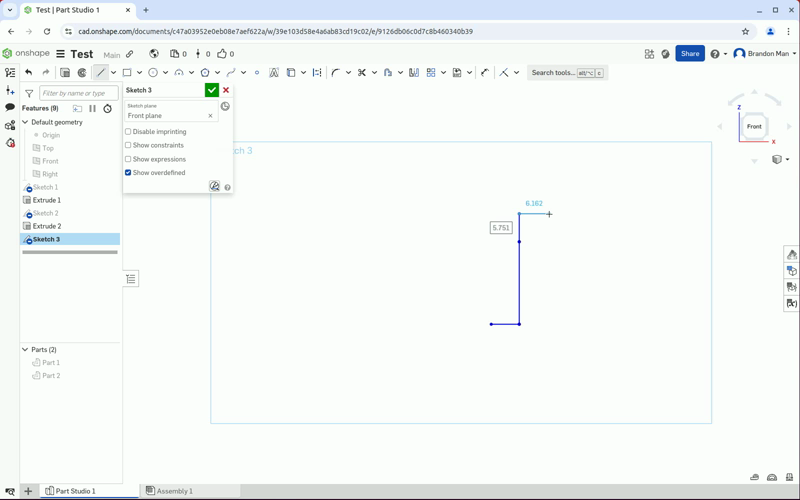
mouse_move(491, 213)
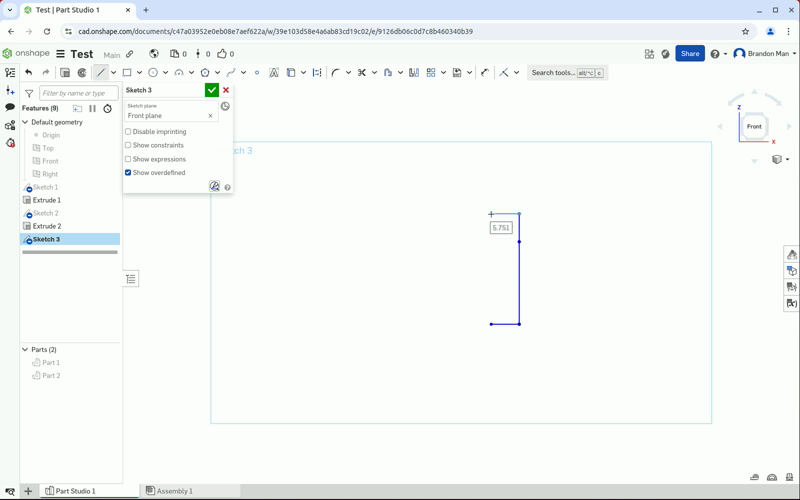
click(491, 213)
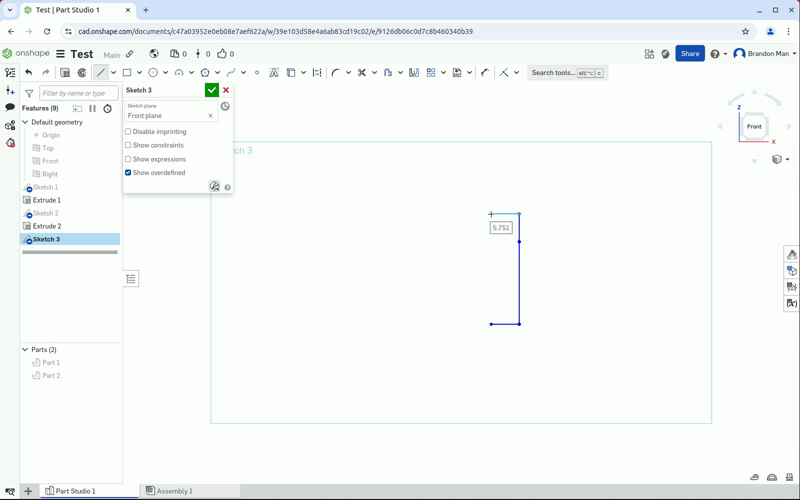
key_up(shift)
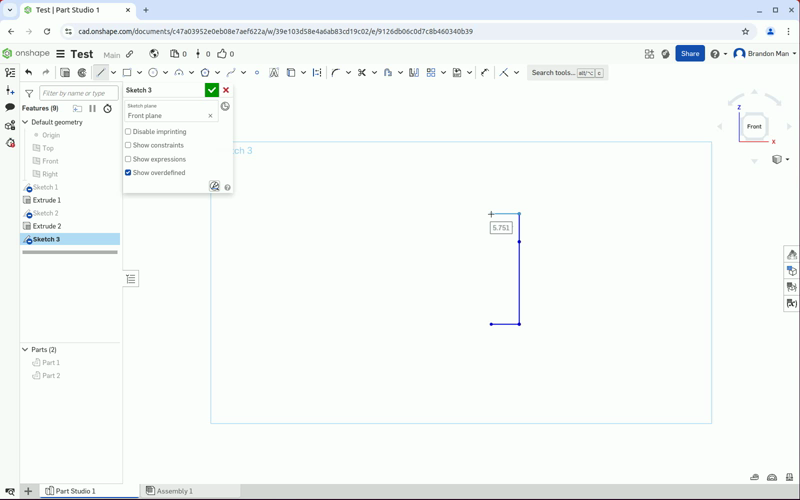
key_down(shift)
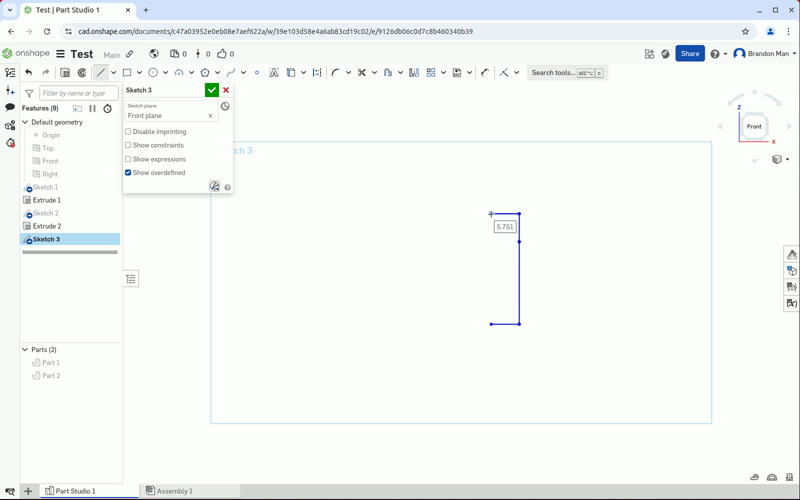
mouse_move(491, 324)
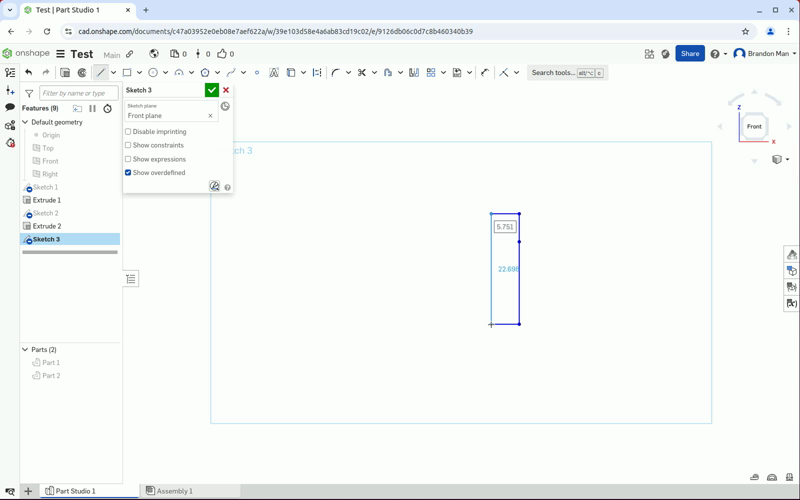
key_up(shift)
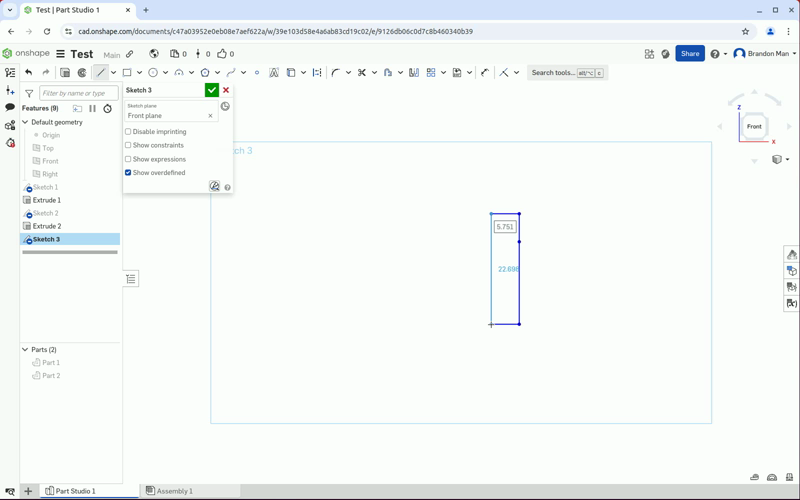
click(491, 324)
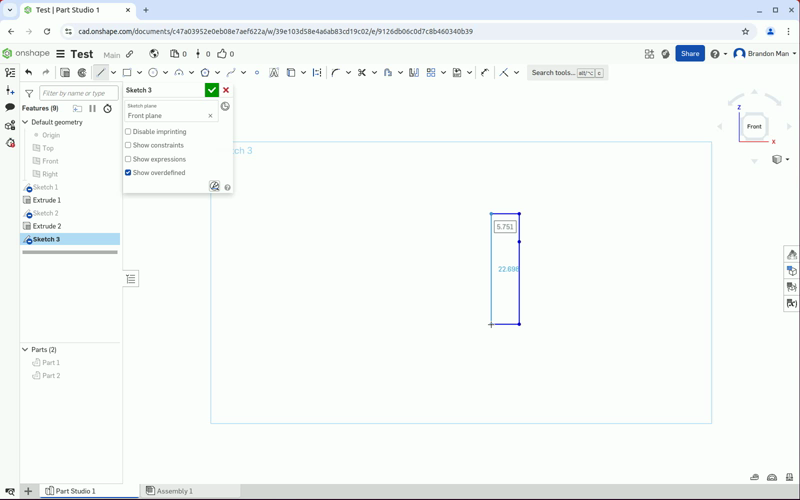
key(esc)
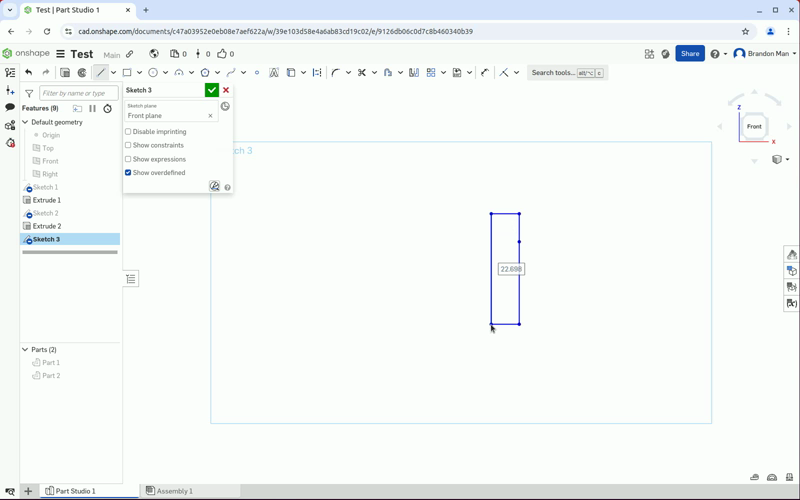
mouse_move(512, 234)
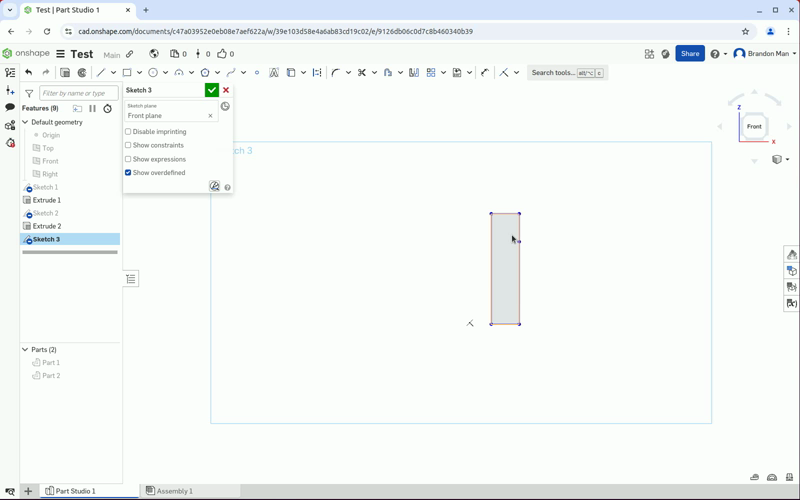
click(512, 234)
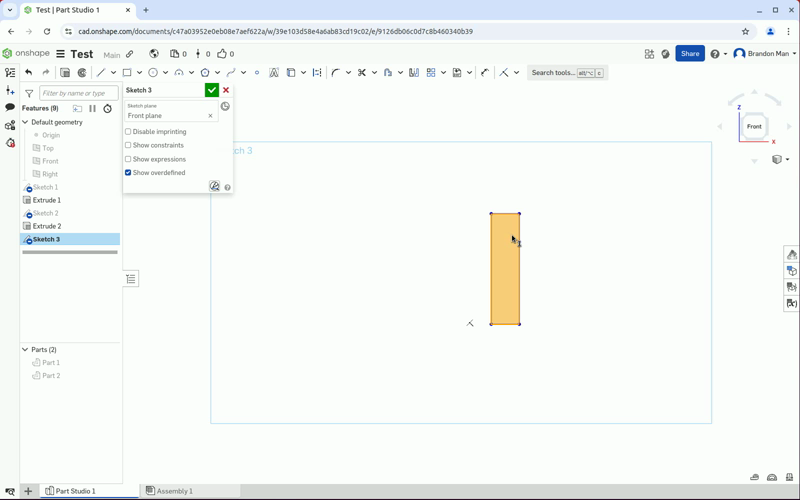
mouse_move(73, 352)
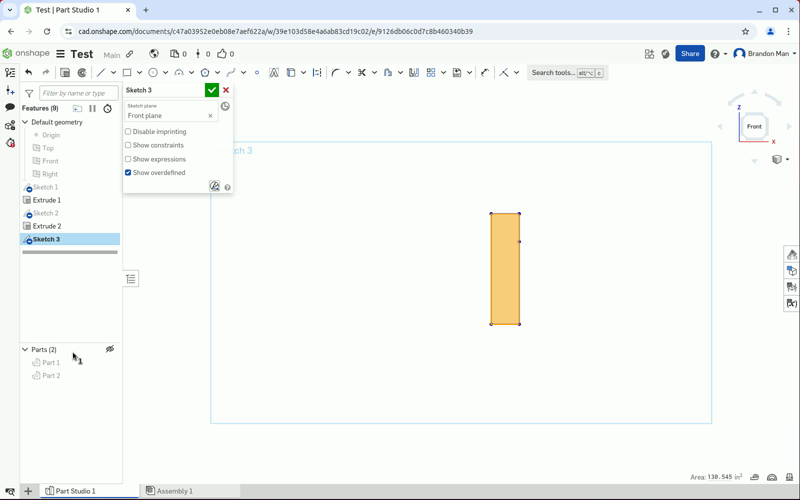
key(shift+y)
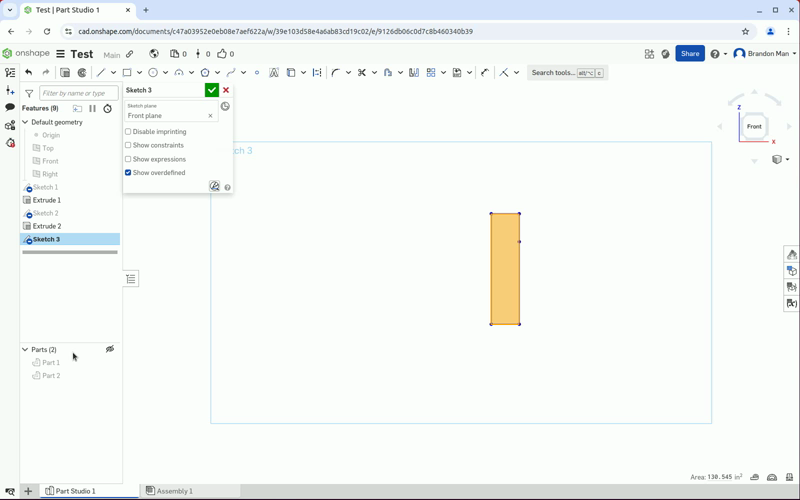
key(shift+e)
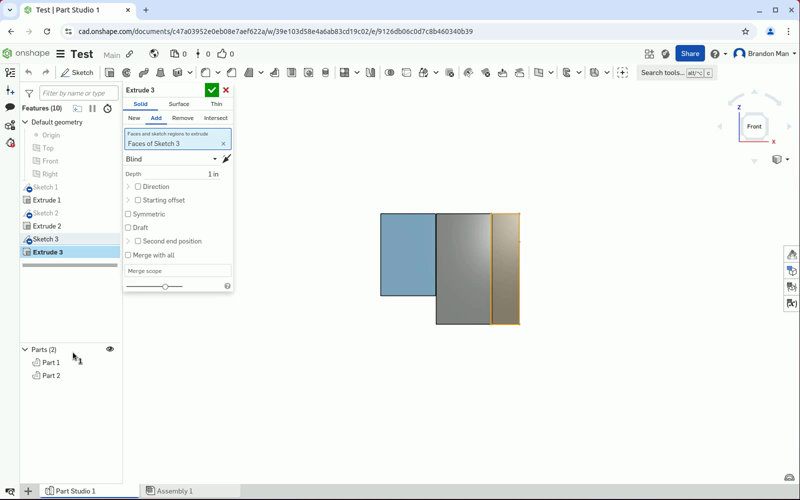
mouse_move(143, 106)
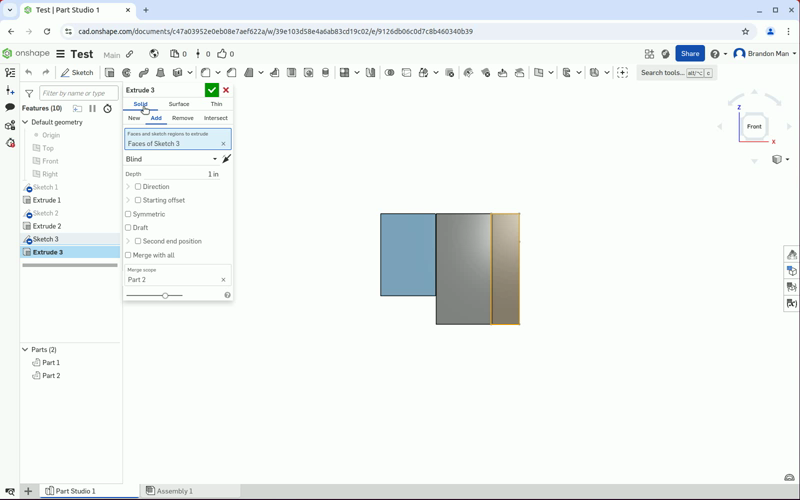
click(143, 106)
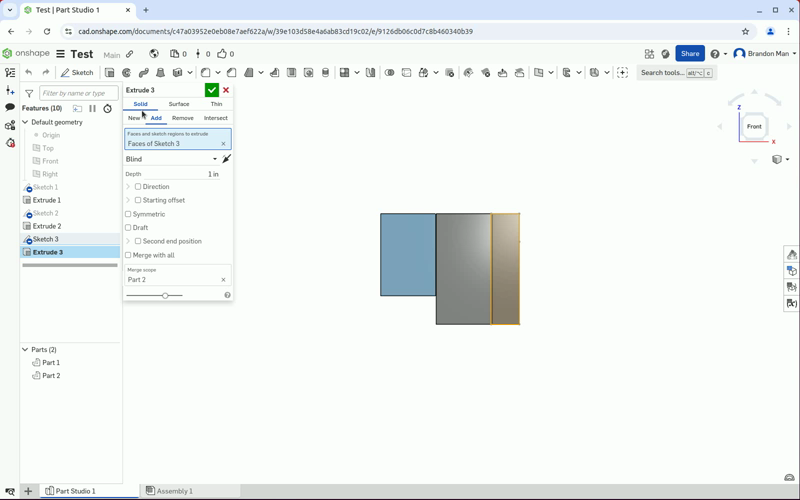
mouse_move(137, 120)
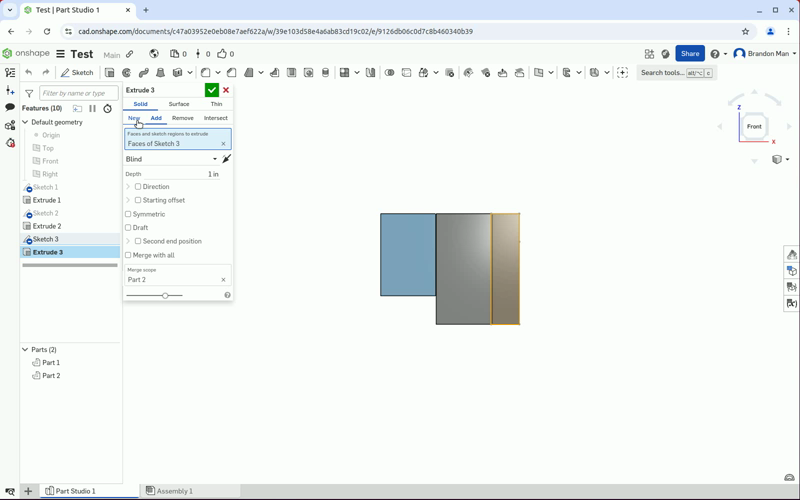
click(137, 120)
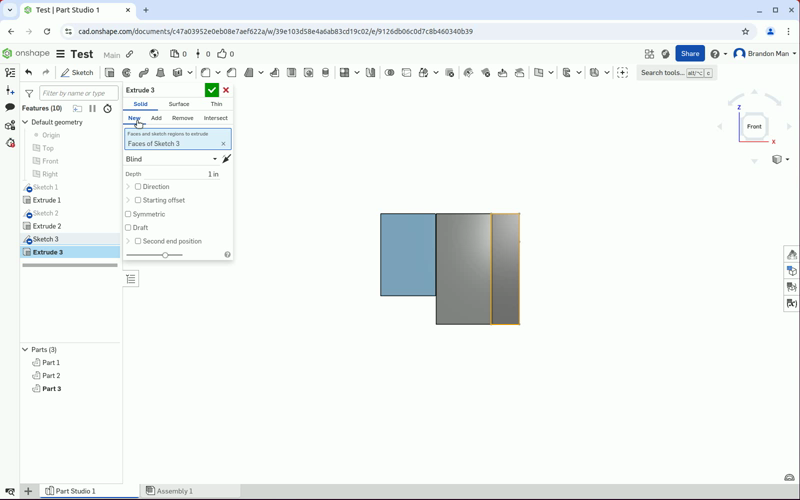
key(tab, 4)
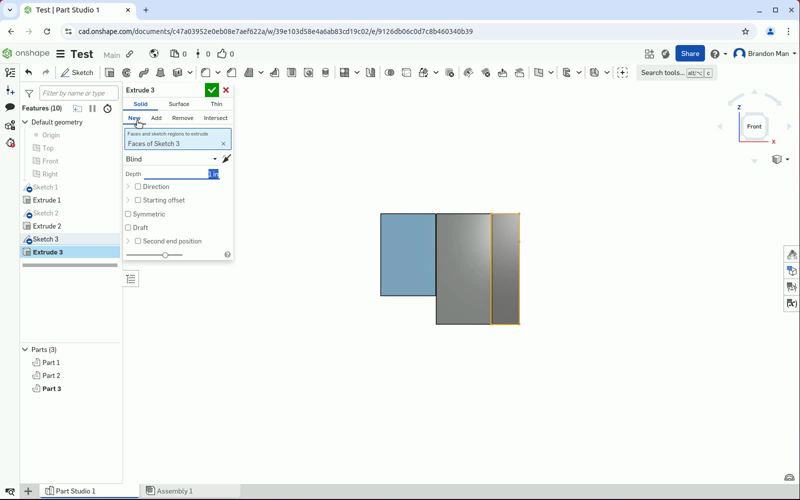
text(16.85)
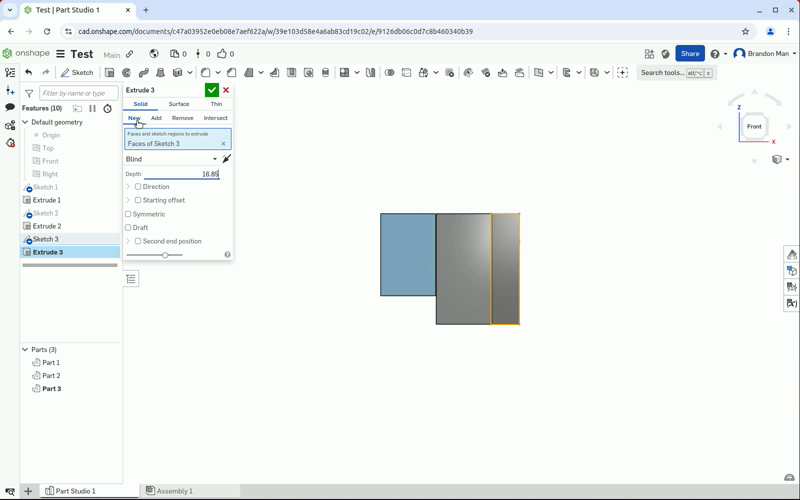
key(enter)
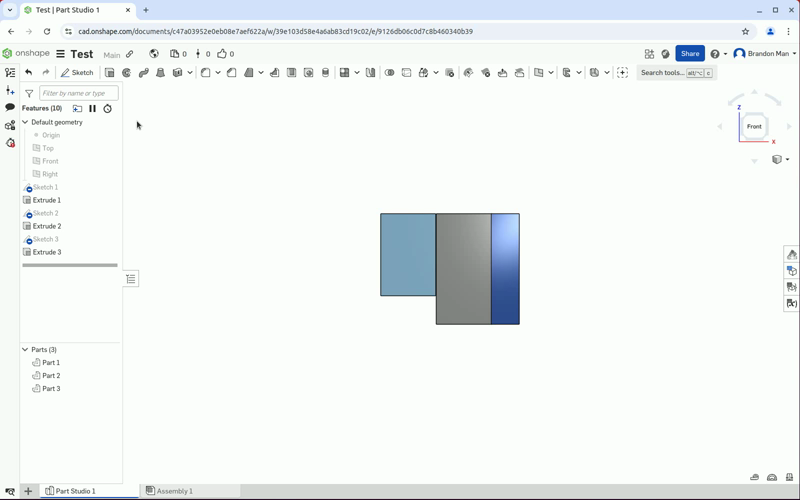
key(shift+h)
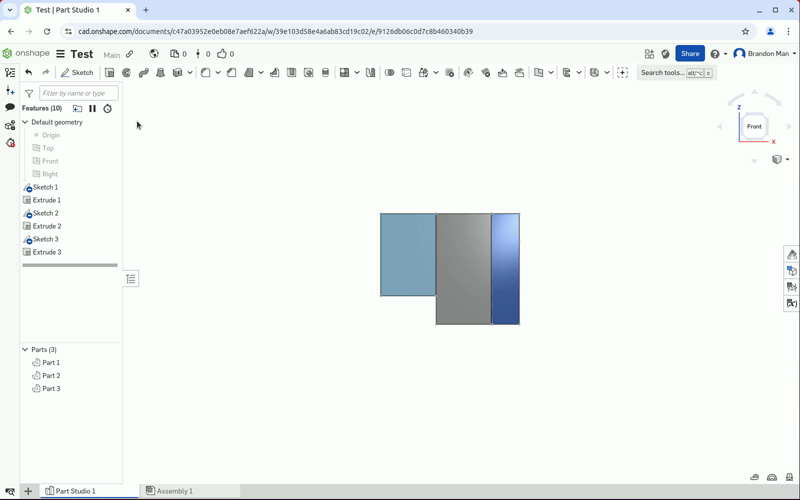
key(shift+h)
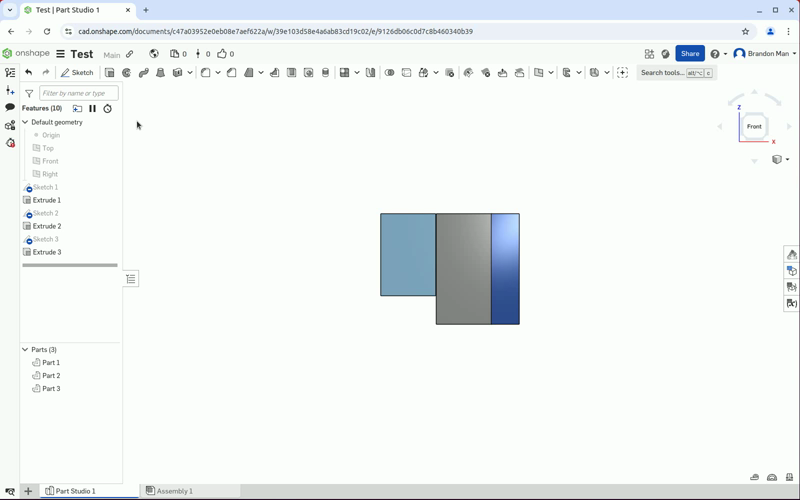
mouse_move(73, 189)
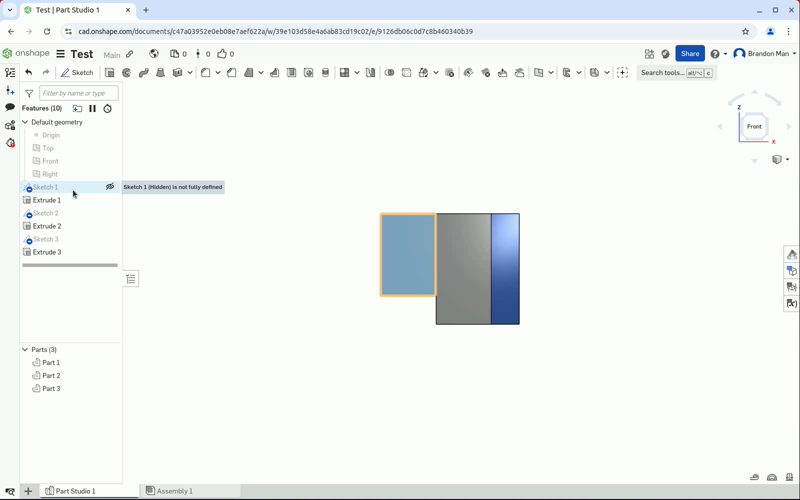
click(73, 189)
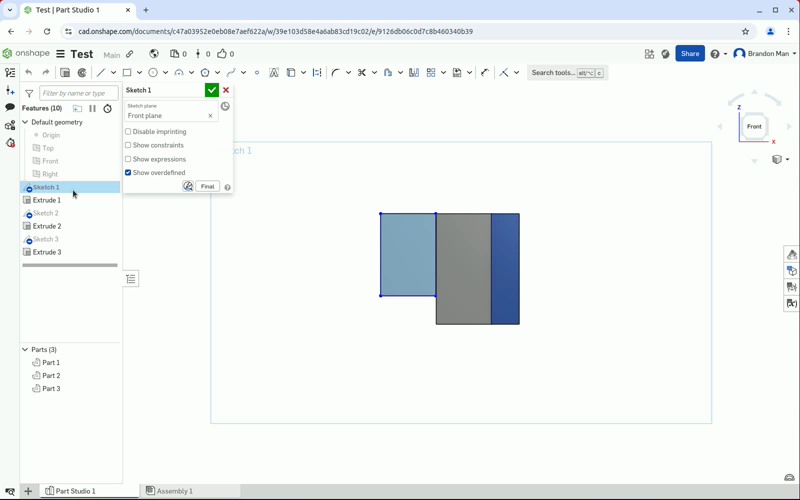
mouse_move(229, 92)
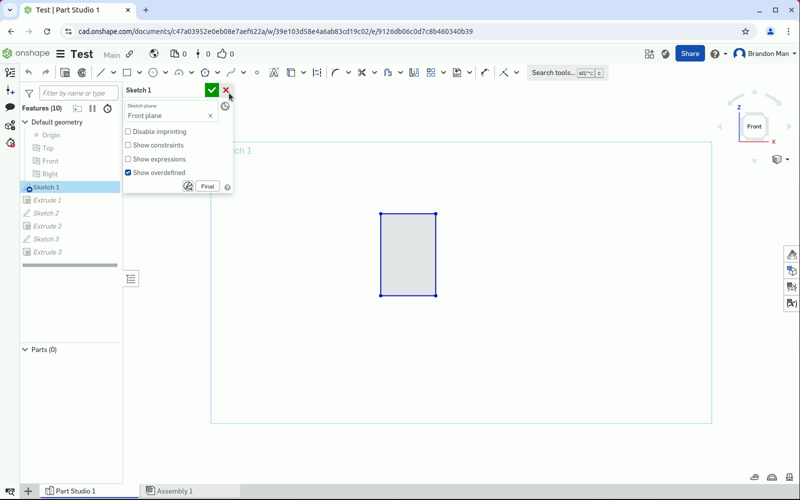
click(229, 92)
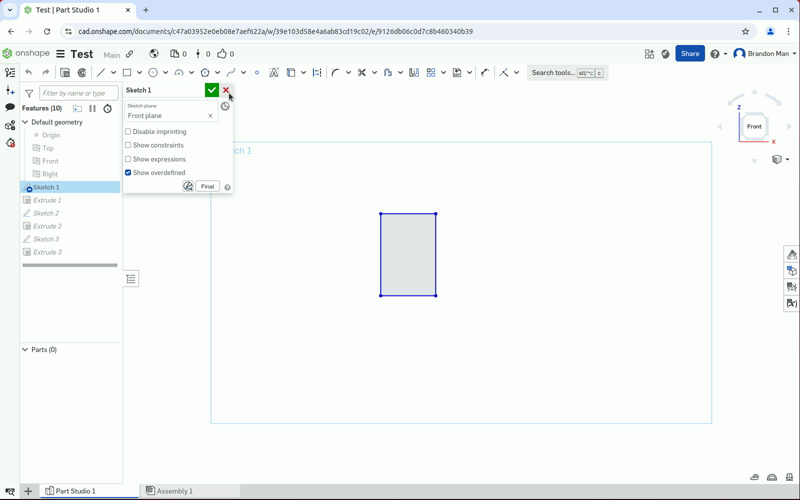
key(shift+s)
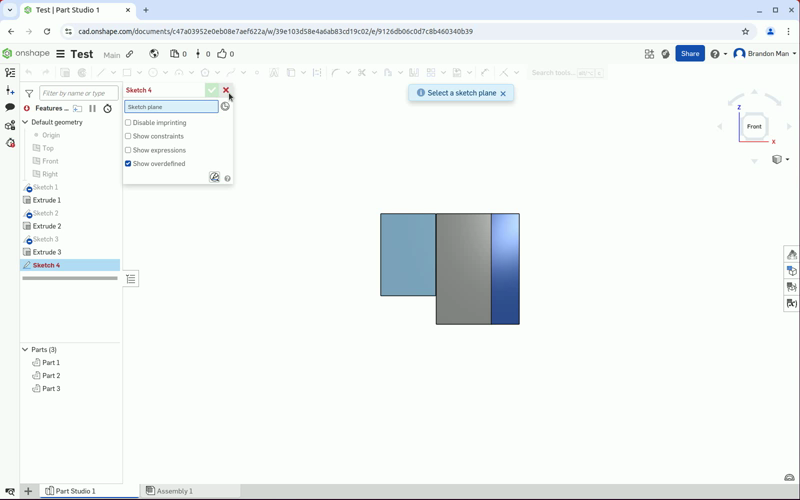
mouse_move(73, 163)
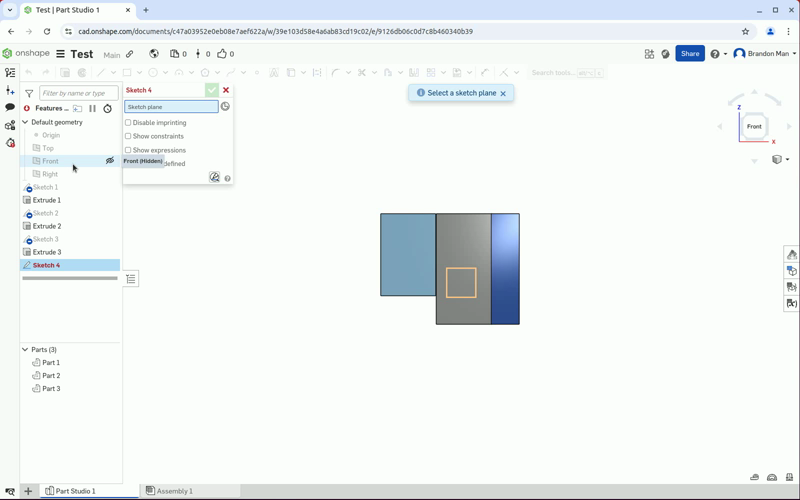
click(73, 163)
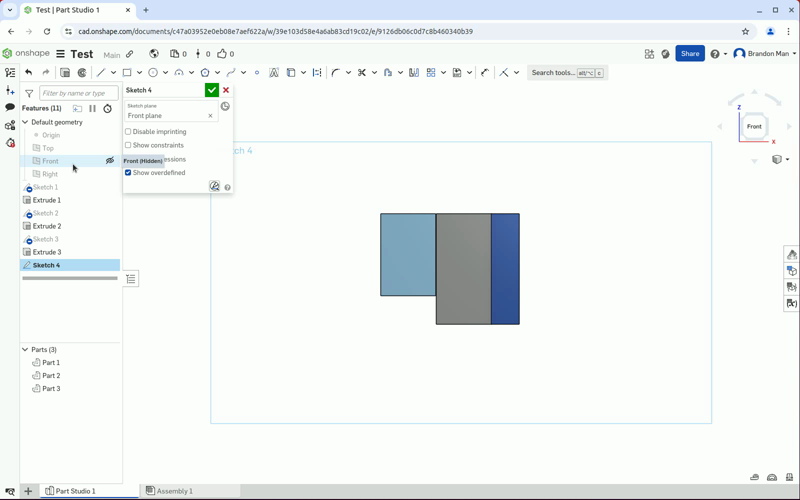
mouse_move(73, 352)
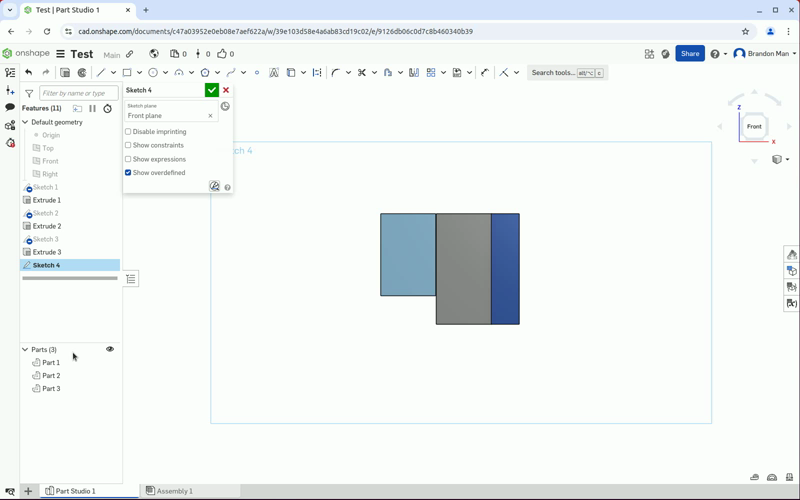
key(y)
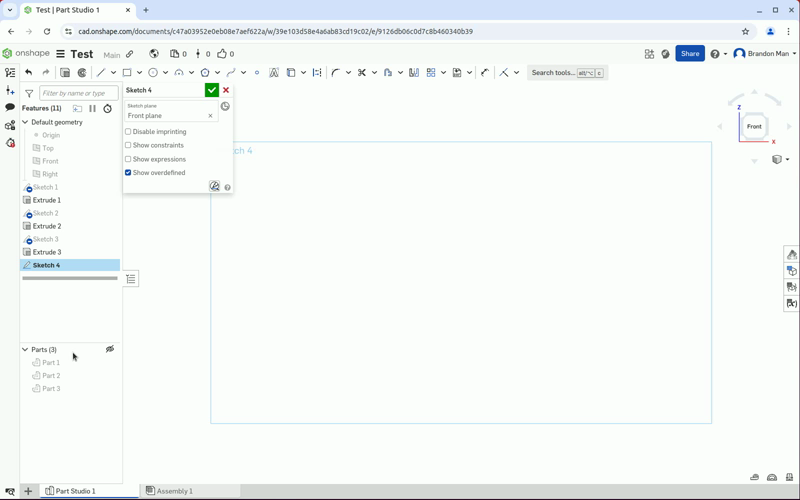
key(l)
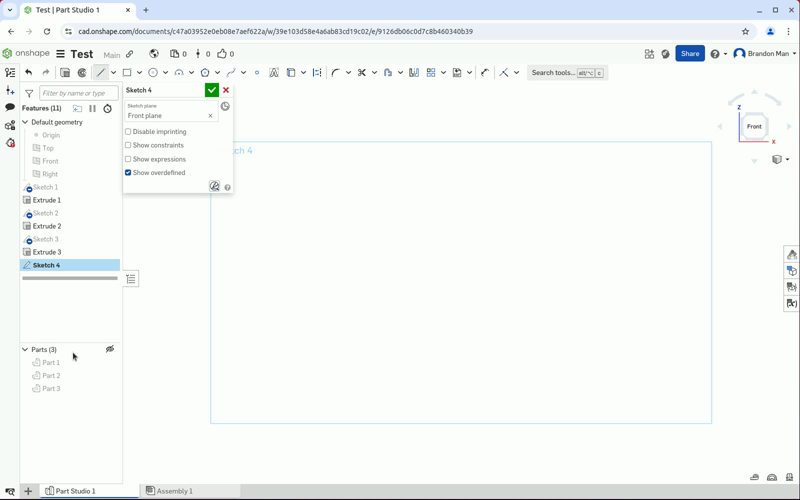
key_down(shift)
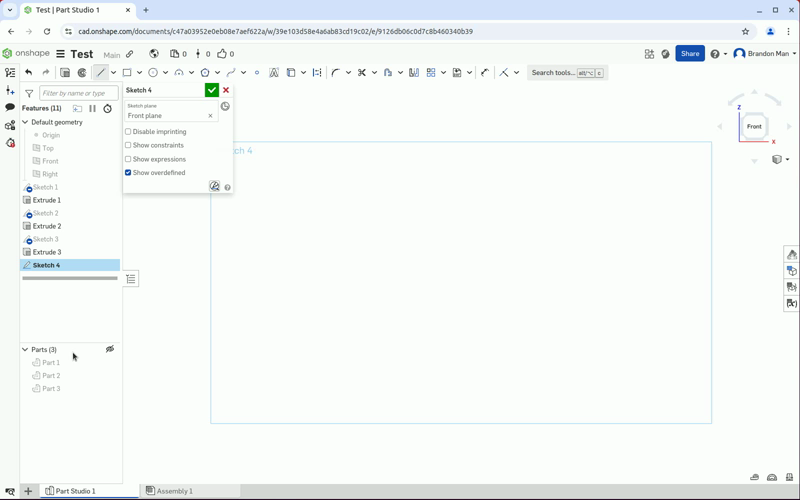
mouse_move(518, 240)
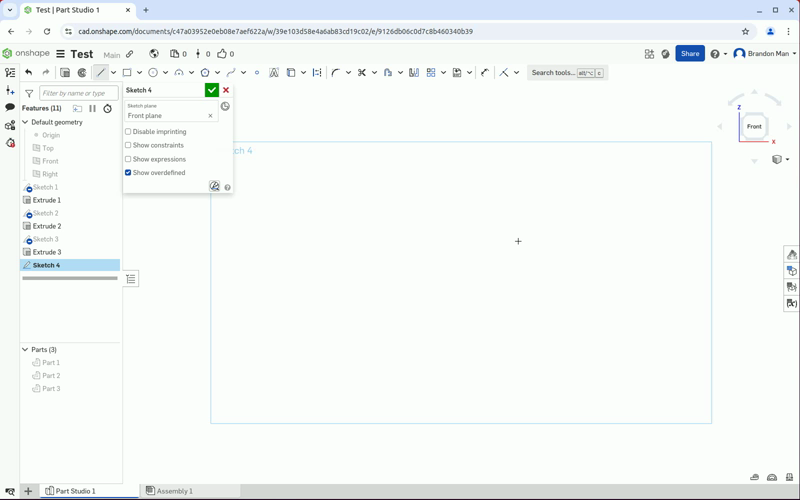
click(518, 240)
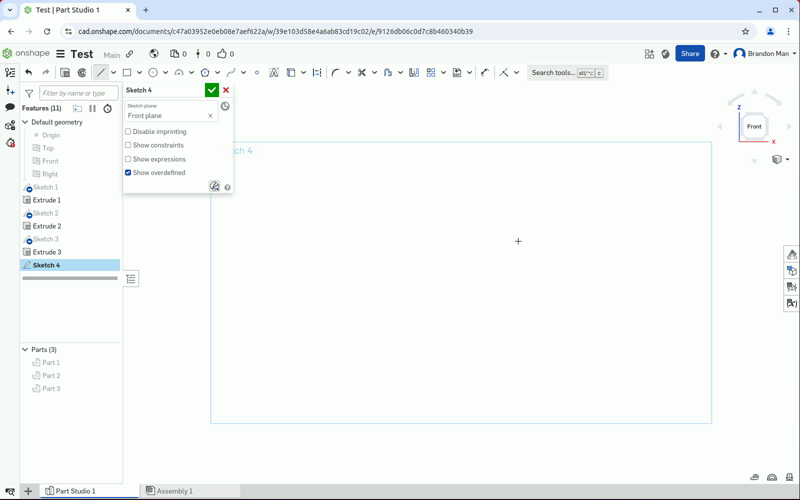
key_up(shift)
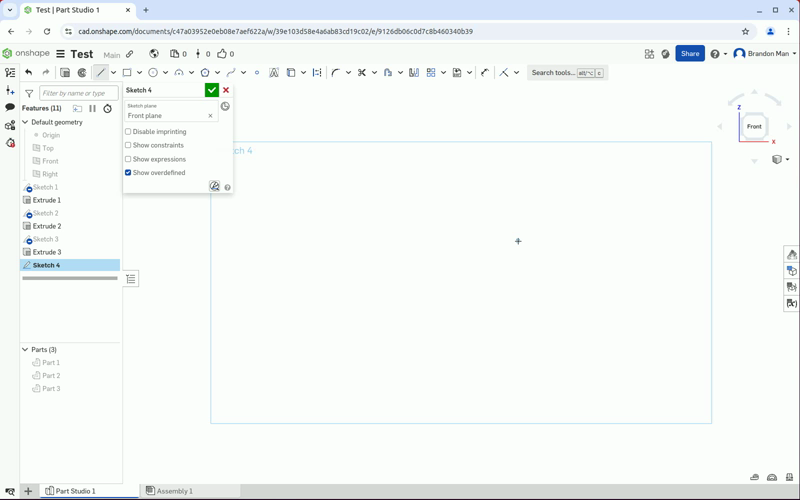
key_down(shift)
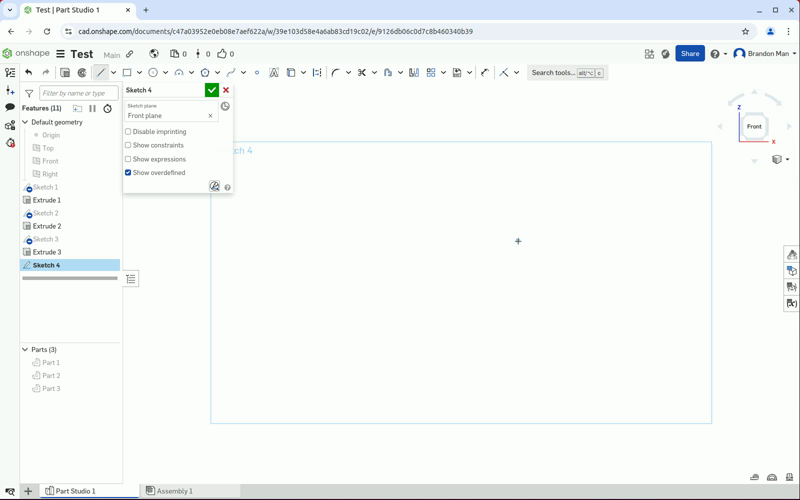
mouse_move(548, 240)
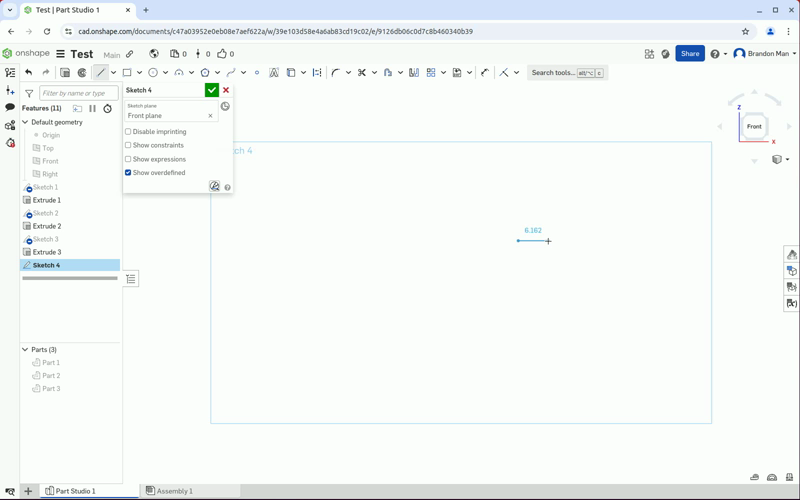
mouse_move(573, 240)
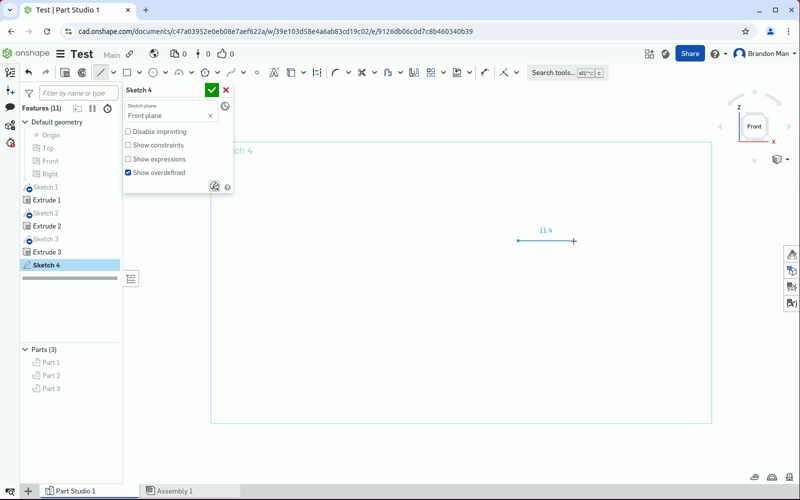
click(573, 240)
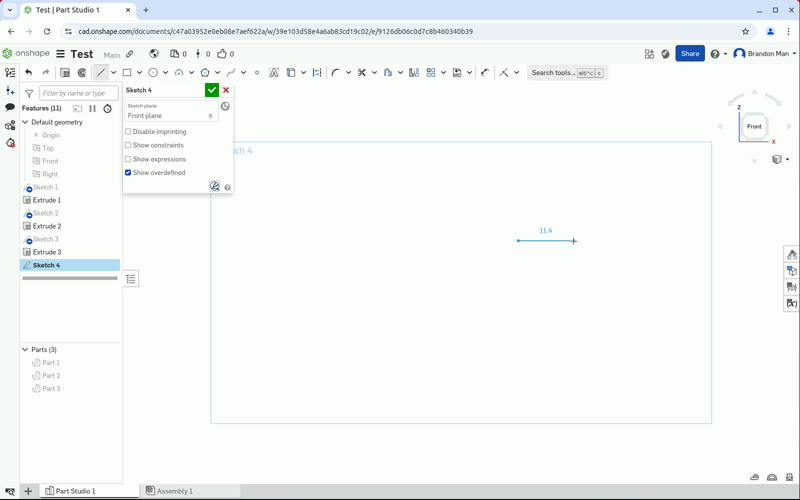
key_up(shift)
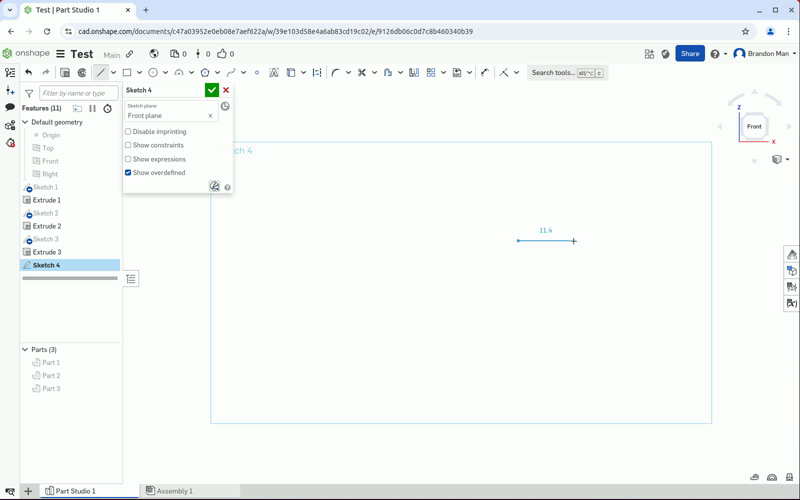
key_down(shift)
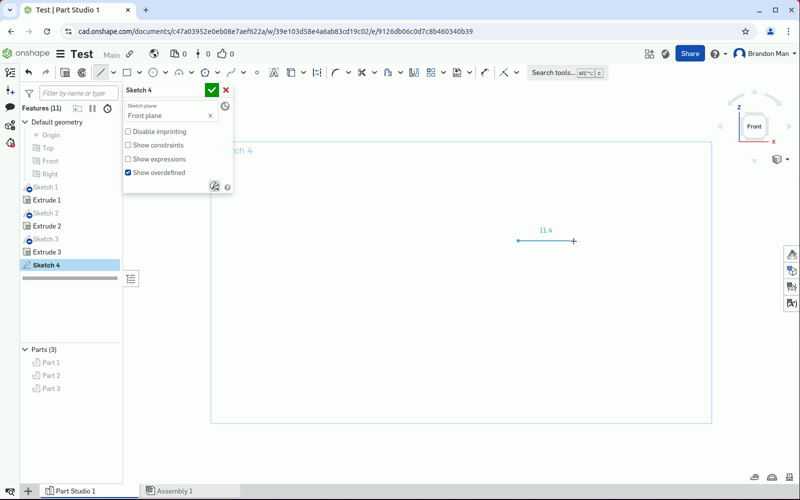
mouse_move(589, 240)
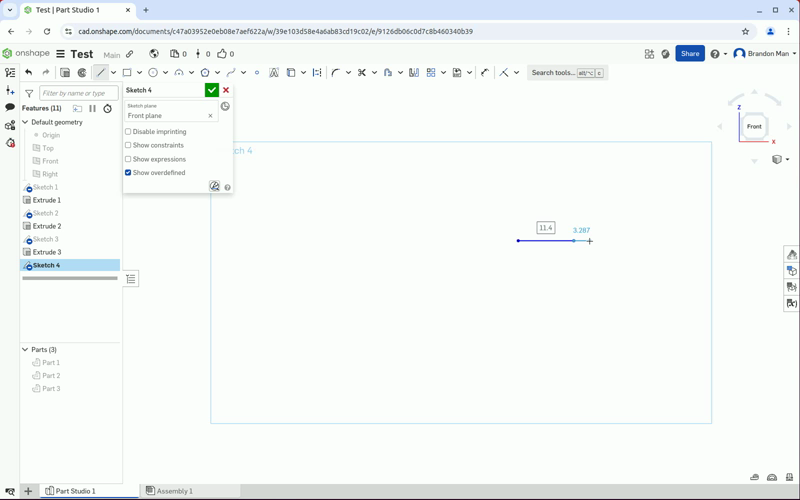
mouse_move(573, 212)
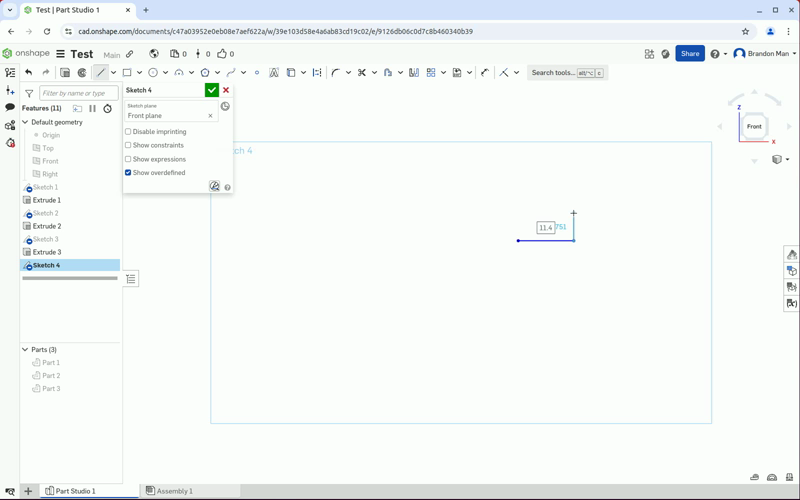
click(573, 212)
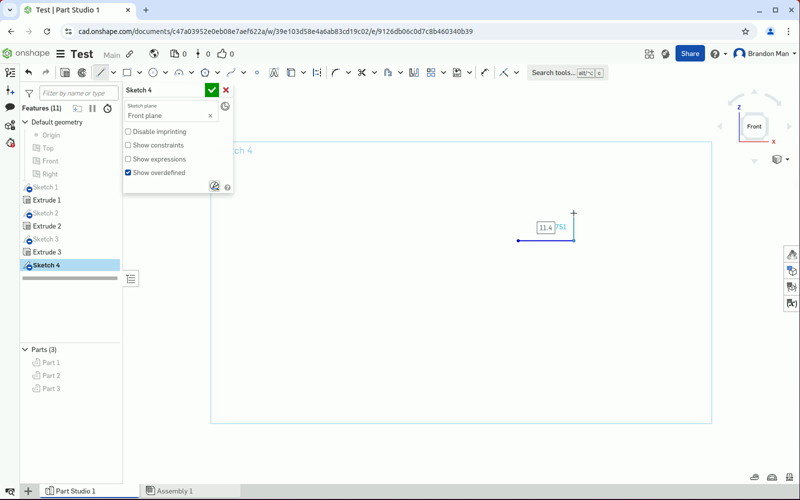
key_up(shift)
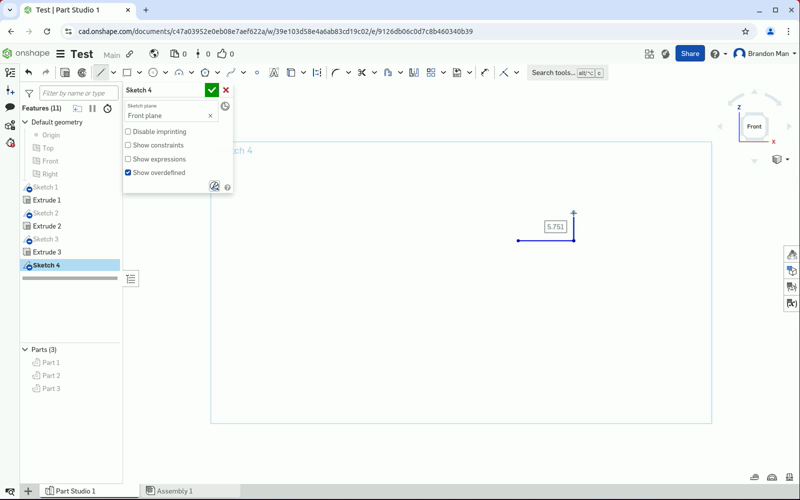
key_down(shift)
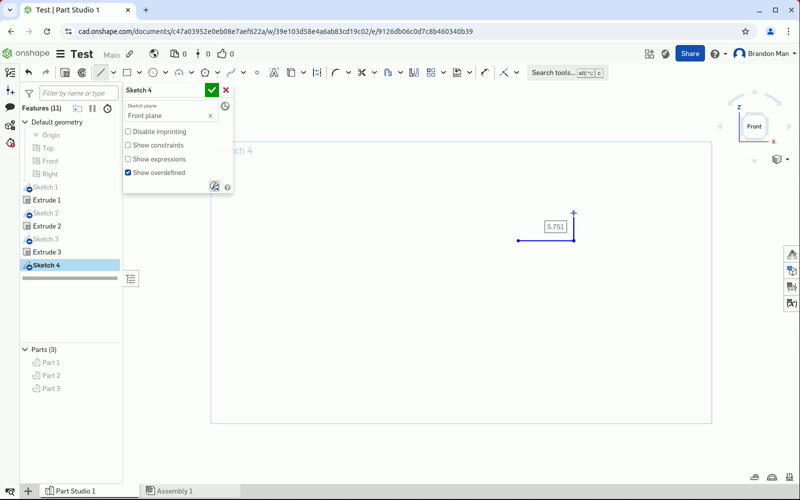
mouse_move(589, 212)
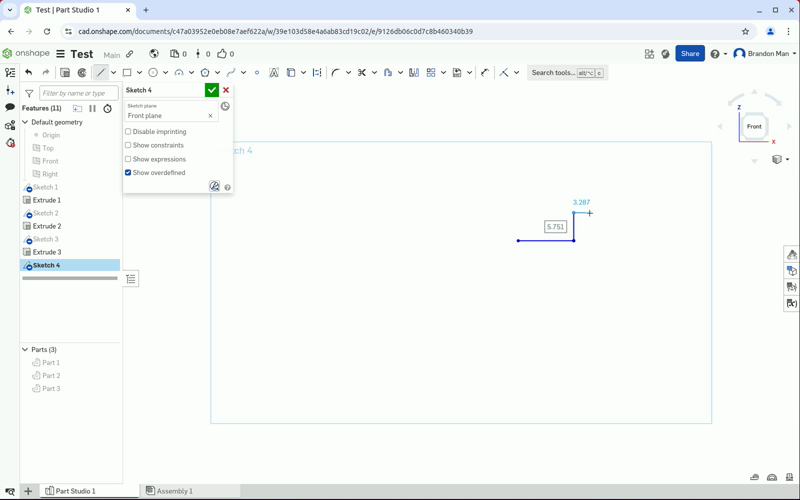
mouse_move(518, 212)
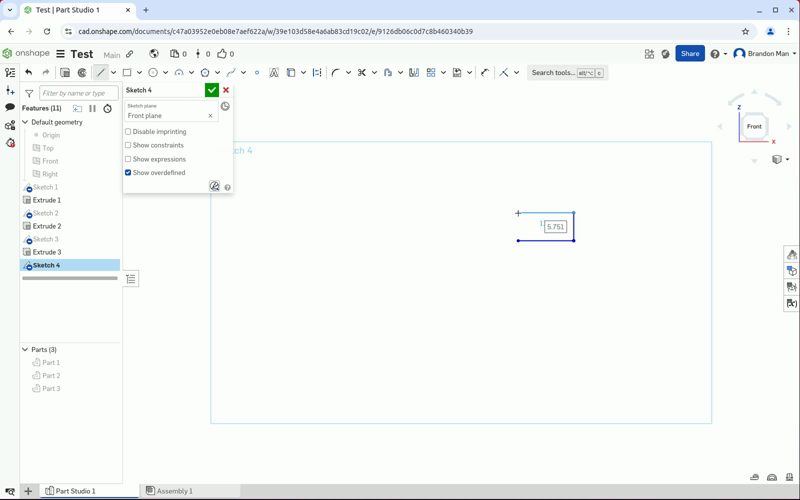
click(518, 212)
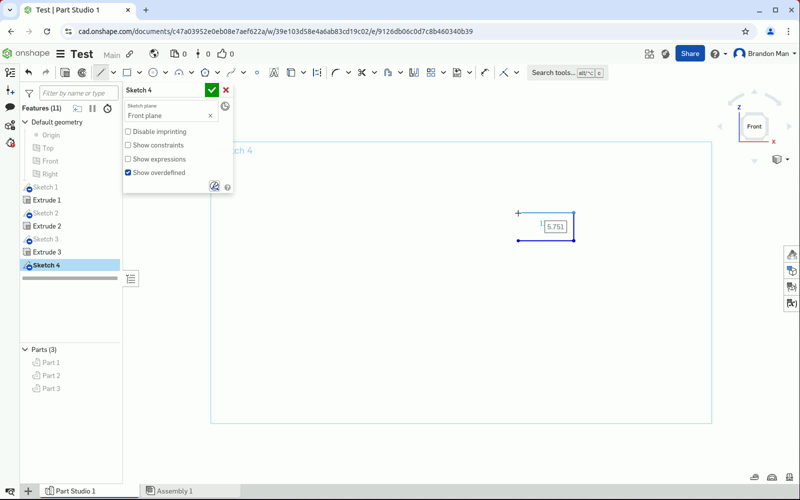
key_up(shift)
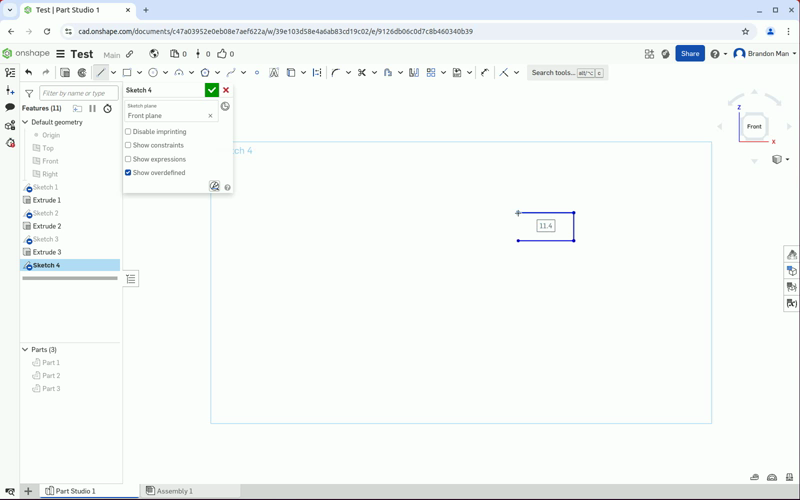
mouse_move(548, 212)
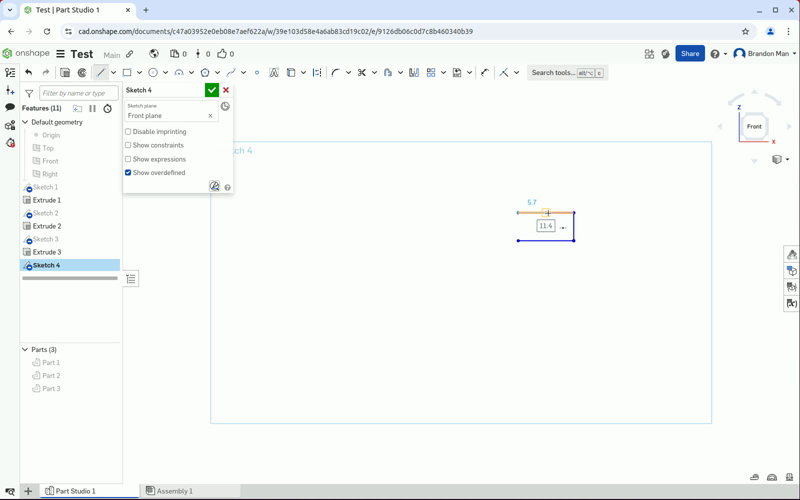
key_down(shift)
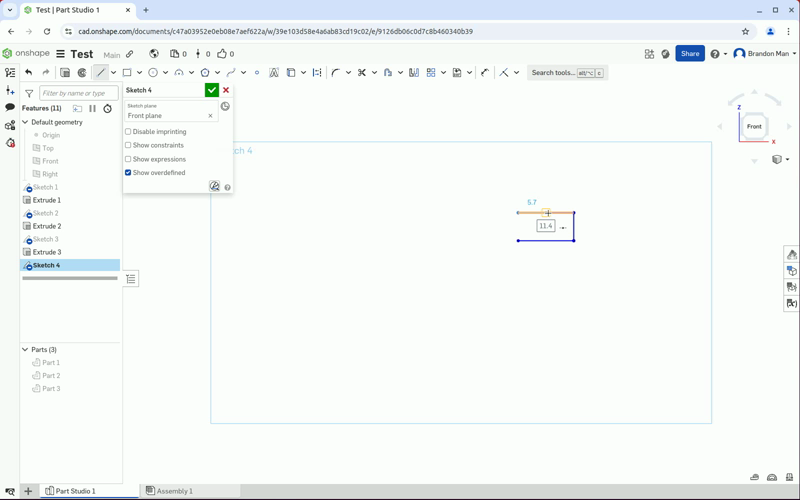
mouse_move(518, 240)
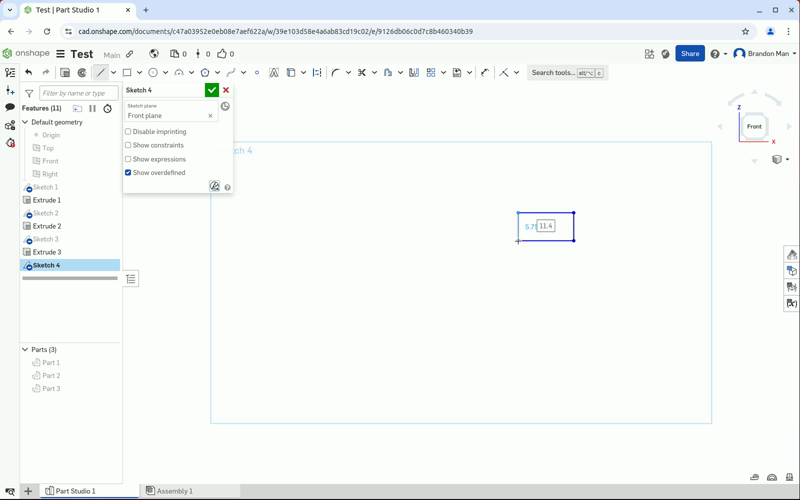
key_up(shift)
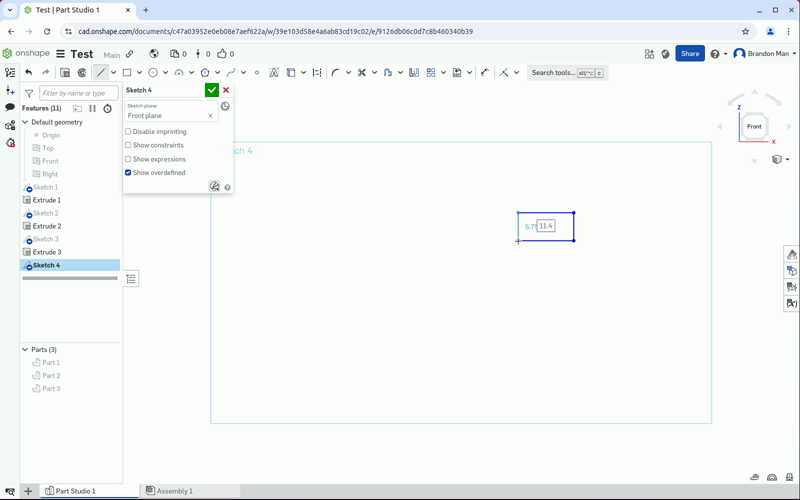
click(518, 240)
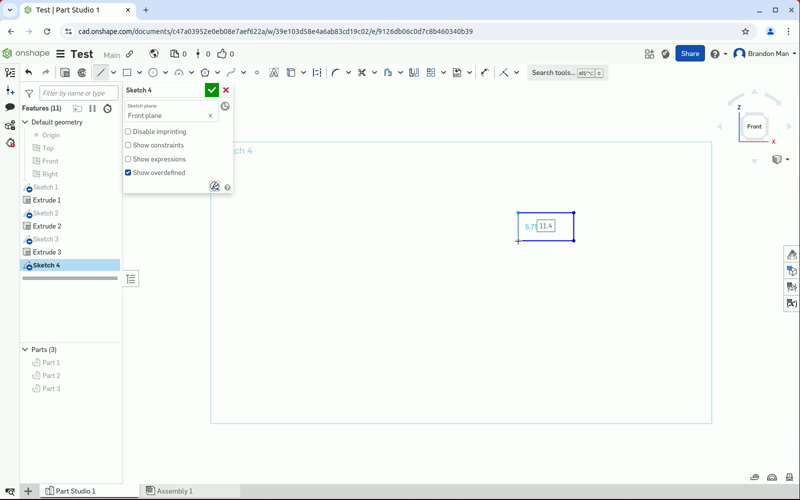
key(esc)
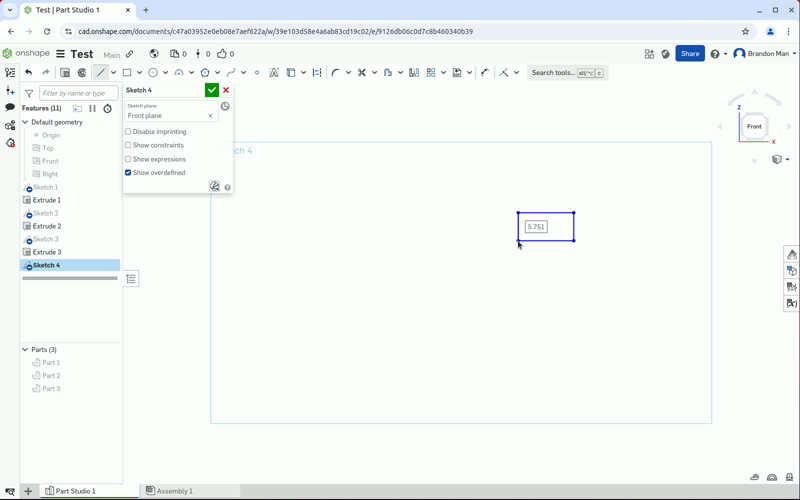
mouse_move(527, 230)
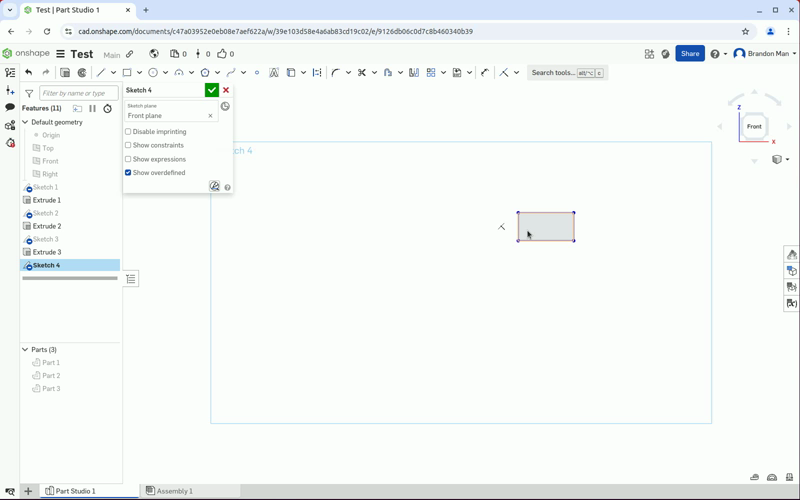
scroll(6)
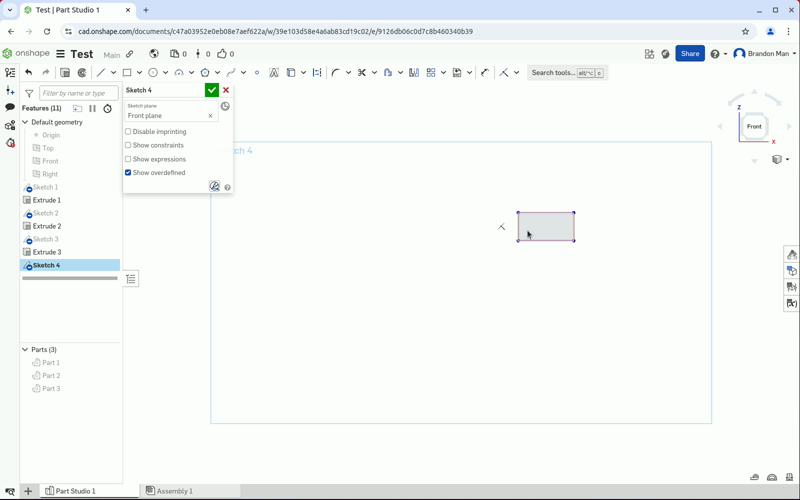
scroll(6)
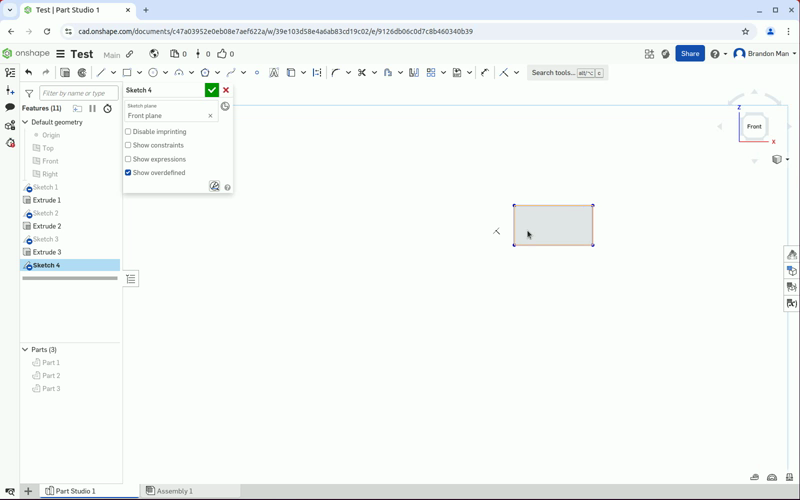
scroll(6)
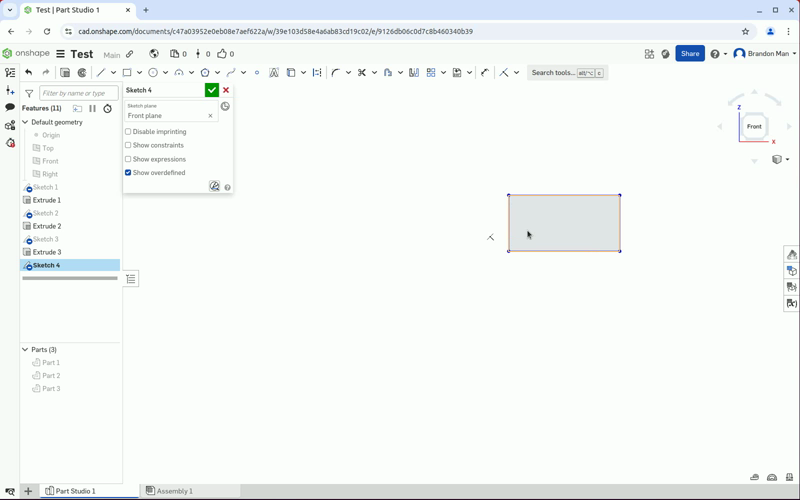
scroll(6)
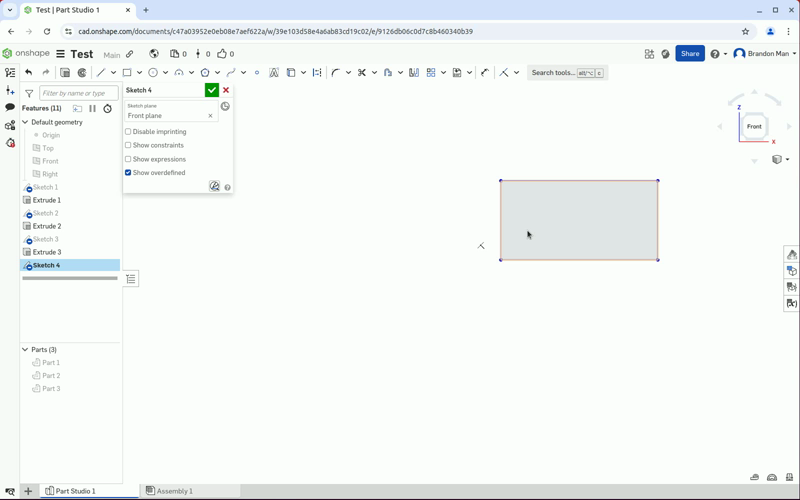
scroll(6)
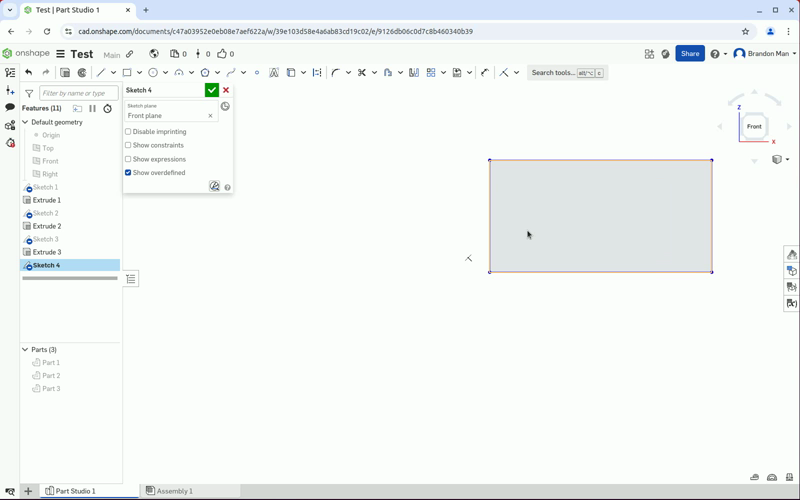
scroll(6)
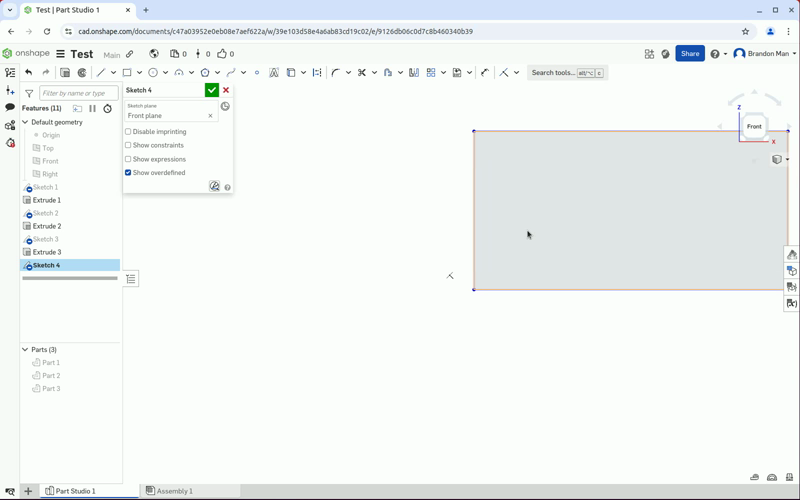
scroll(6)
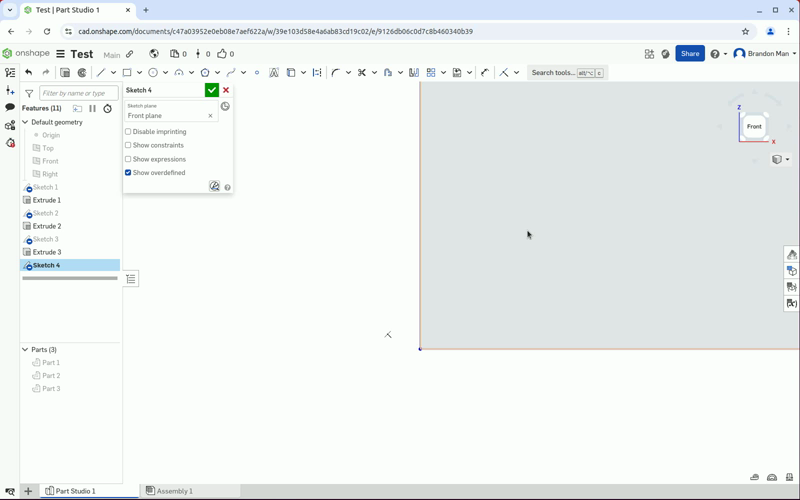
click(527, 230)
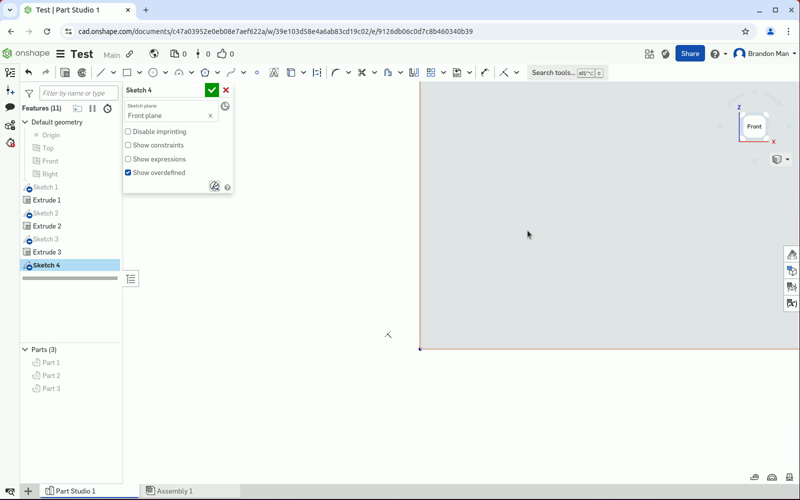
scroll(-6)
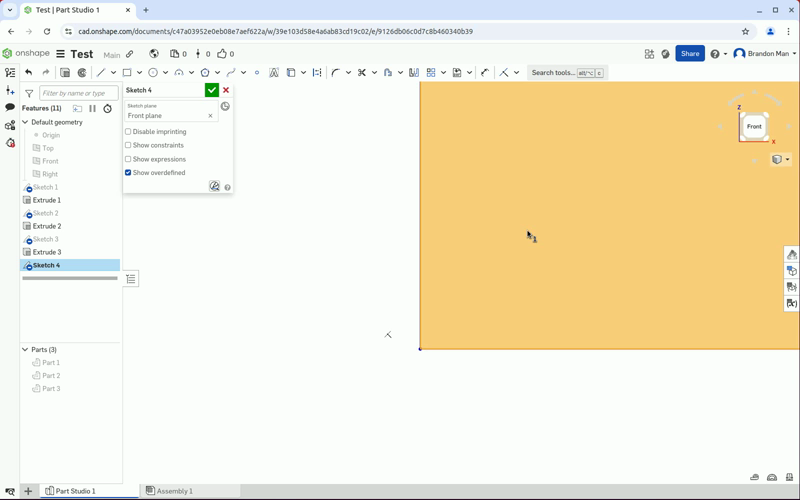
scroll(-6)
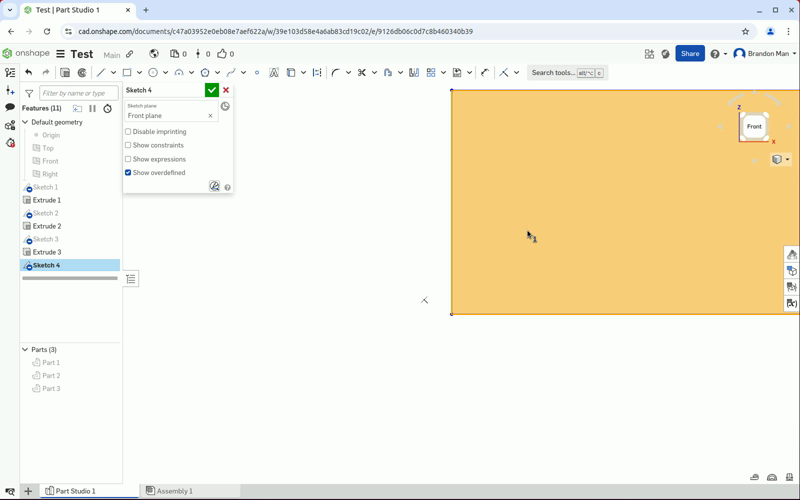
scroll(-6)
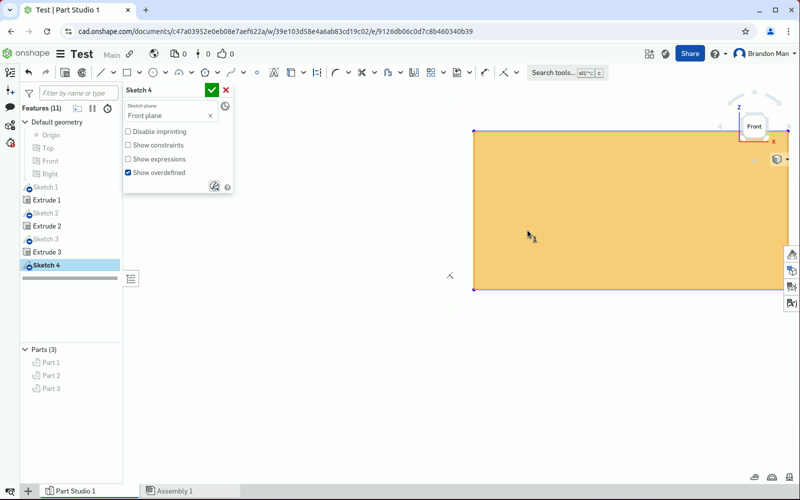
scroll(-6)
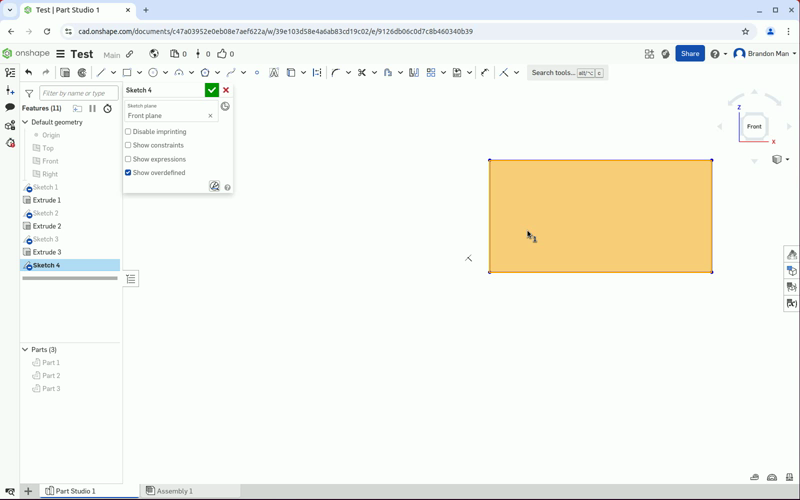
scroll(-6)
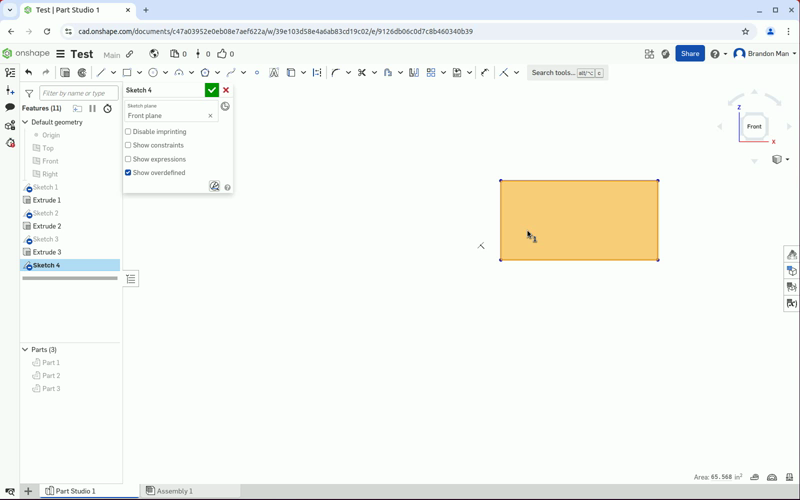
scroll(-6)
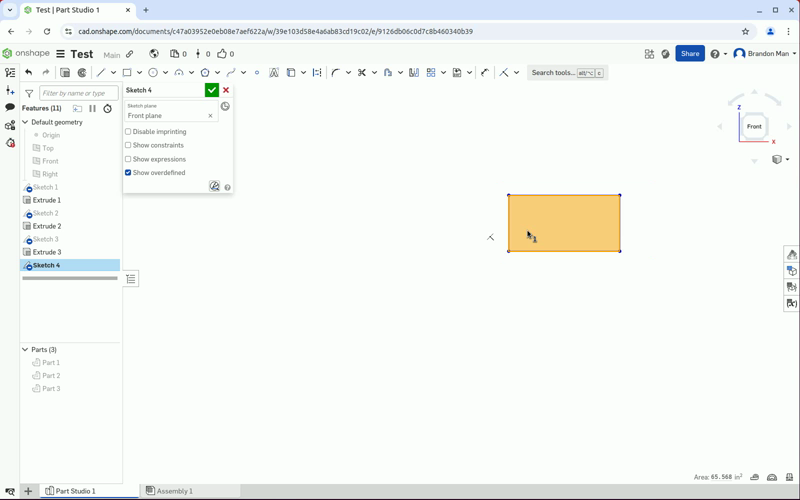
scroll(-6)
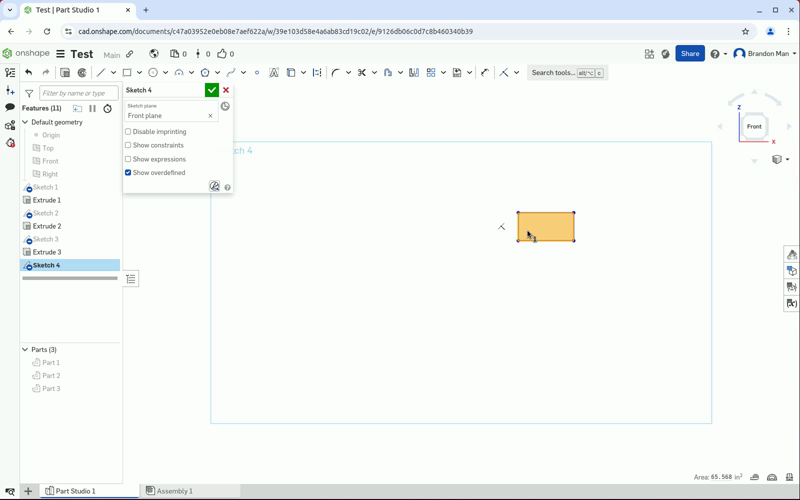
mouse_move(73, 352)
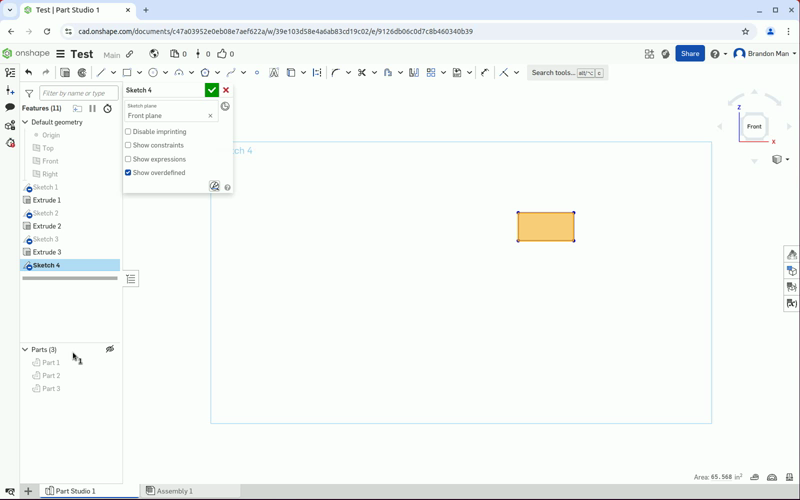
key(shift+y)
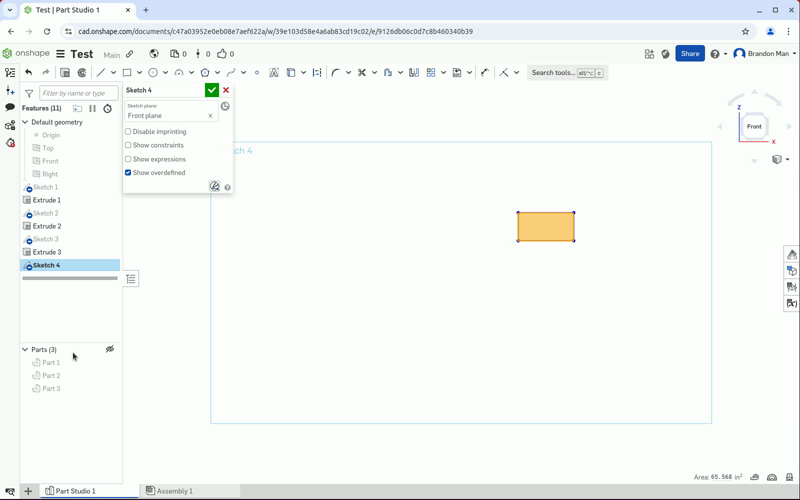
key(shift+e)
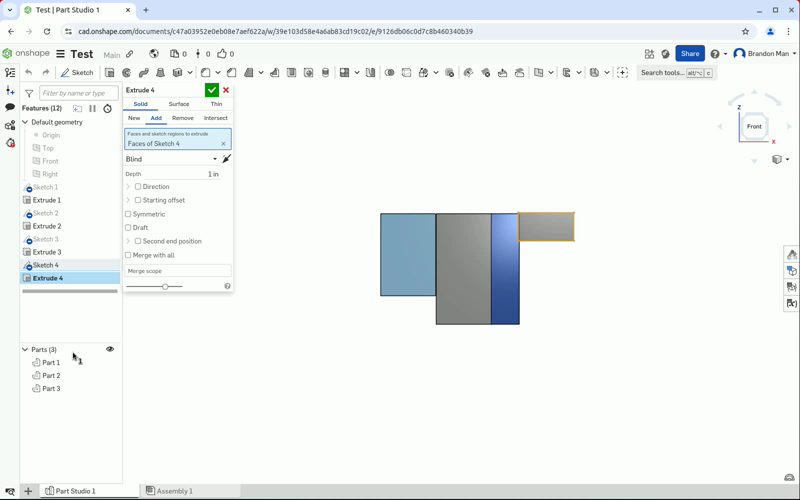
mouse_move(143, 106)
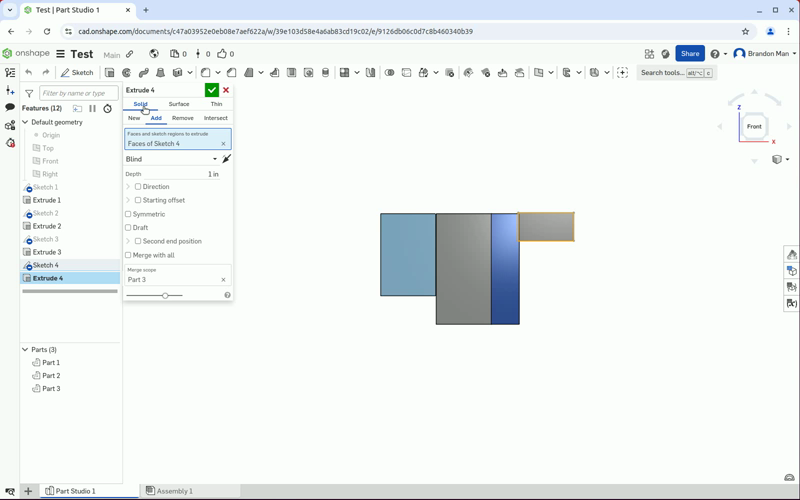
click(143, 106)
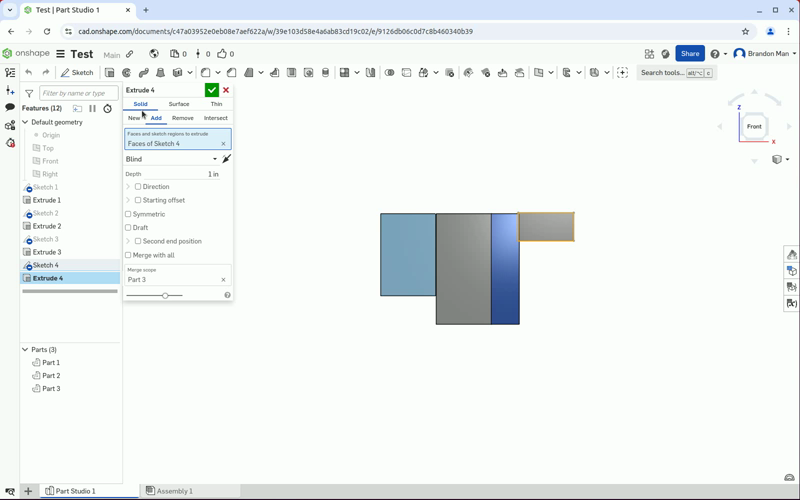
mouse_move(137, 120)
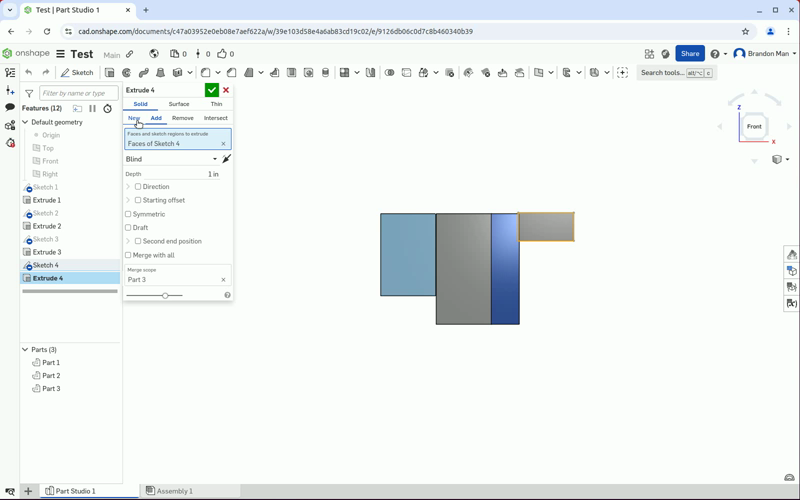
click(137, 120)
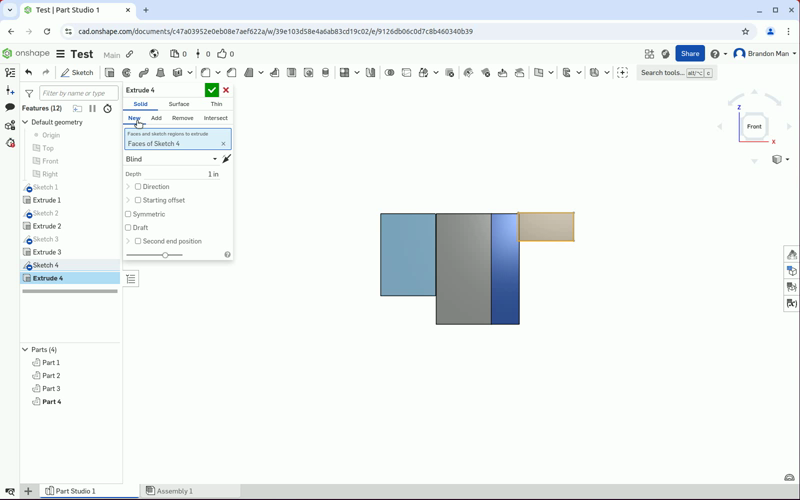
key(tab, 4)
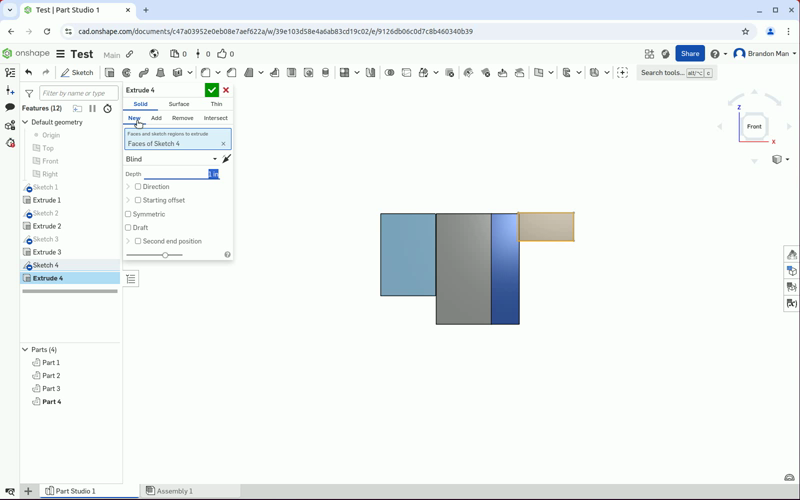
text(16.85)
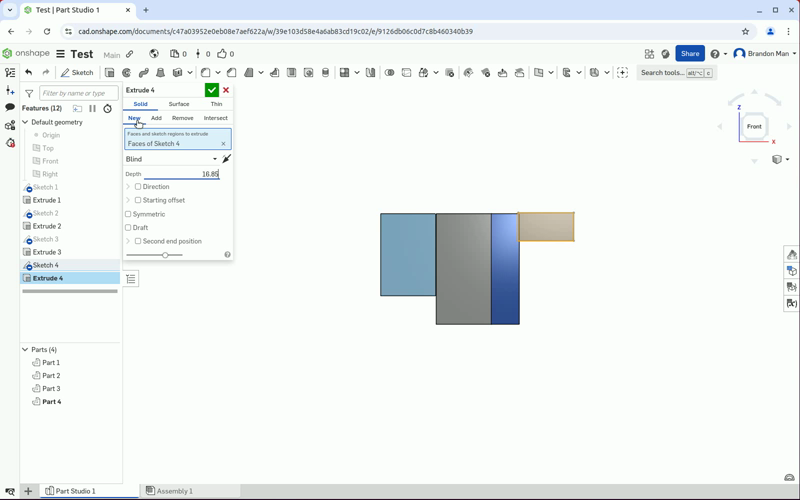
key(enter)
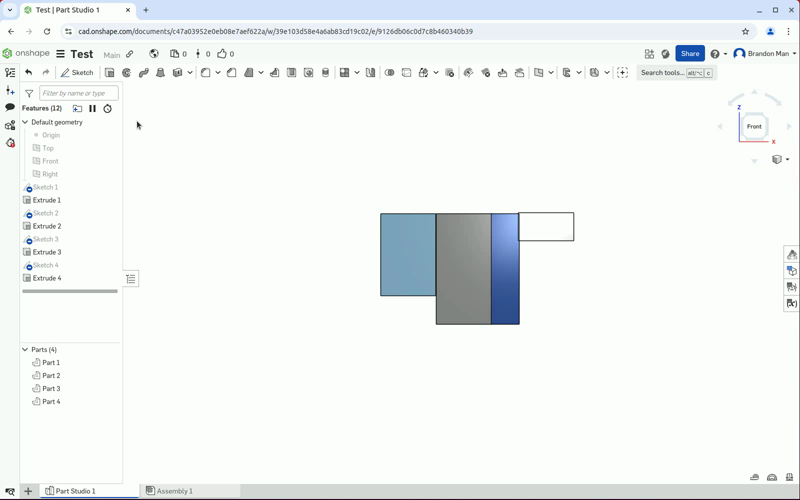
key(shift+h)
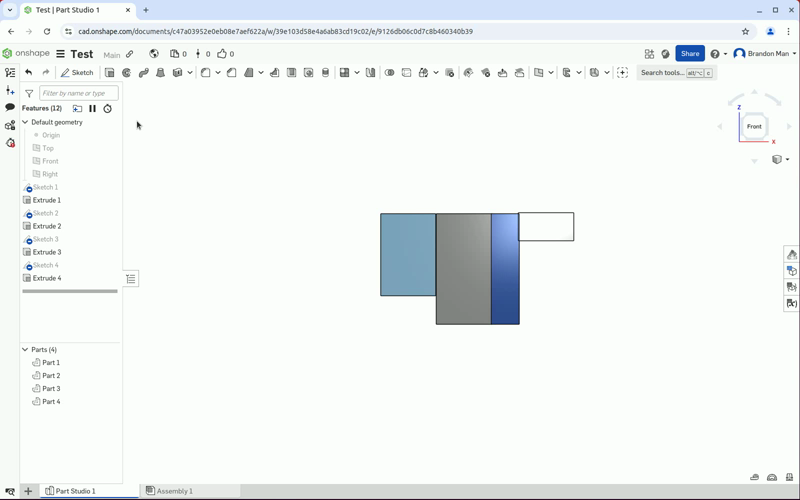
key(shift+h)
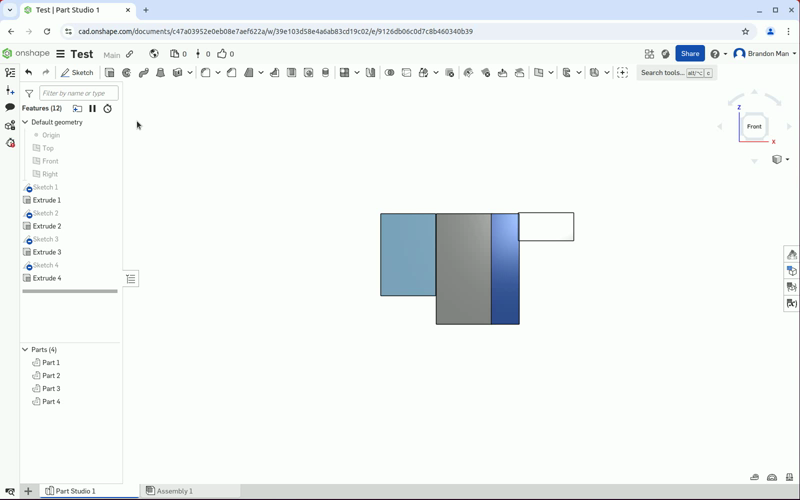
mouse_move(73, 189)
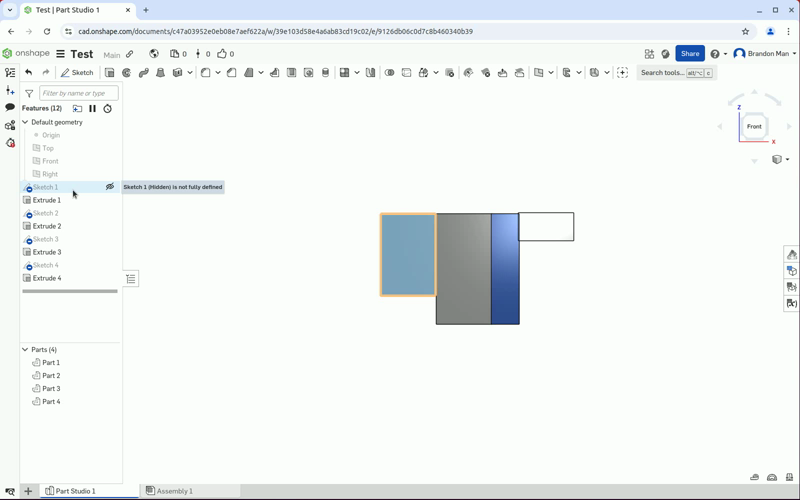
click(73, 189)
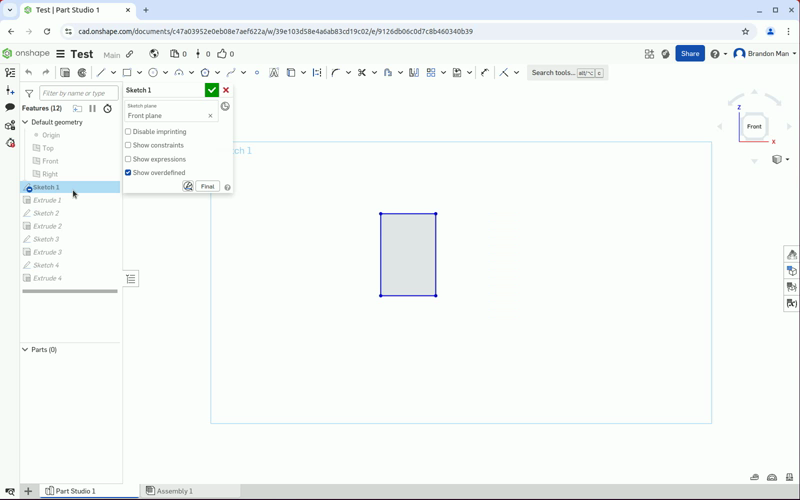
mouse_move(229, 92)
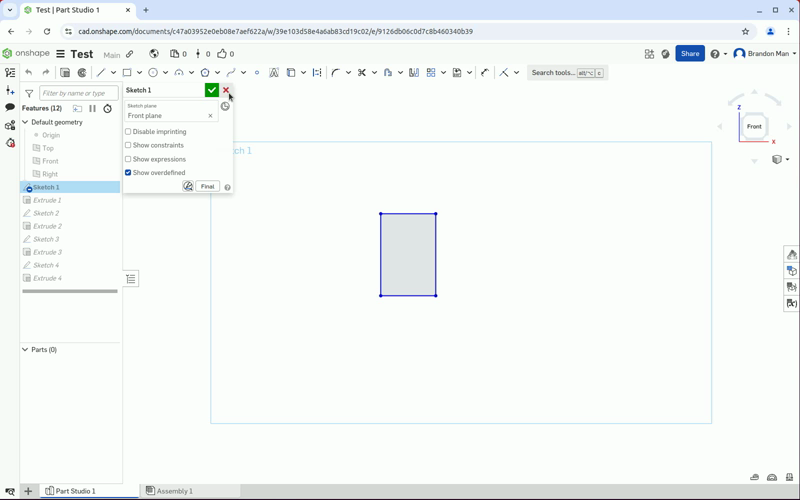
click(229, 92)
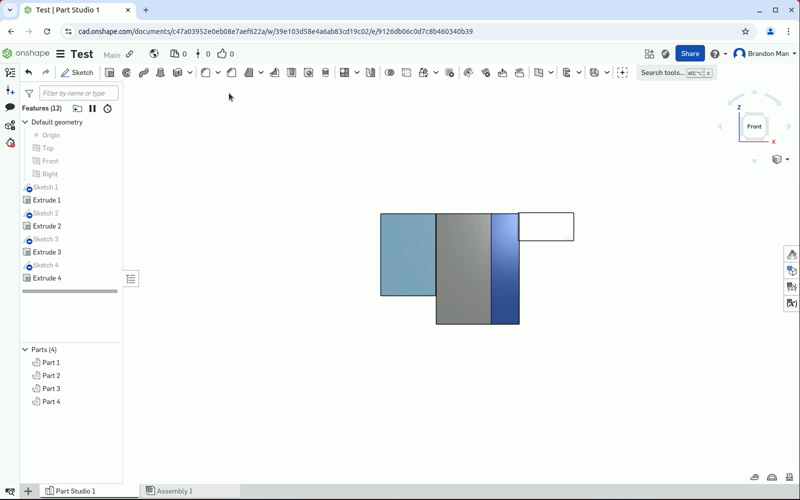
mouse_move(541, 75)
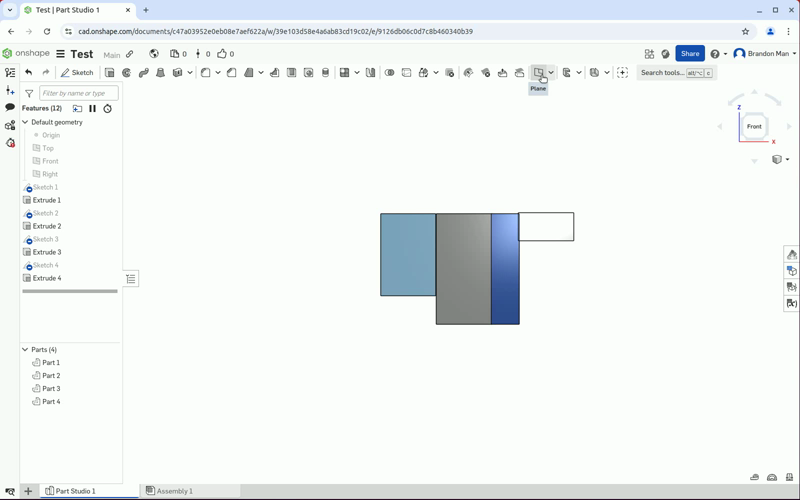
click(541, 75)
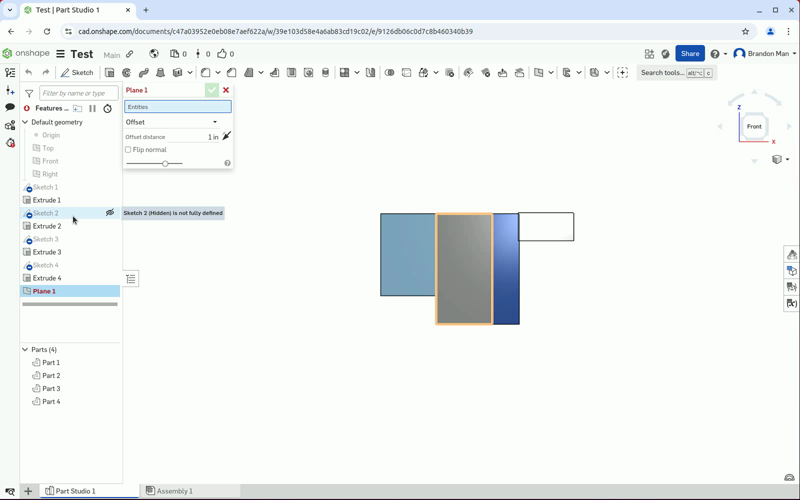
scroll(3)
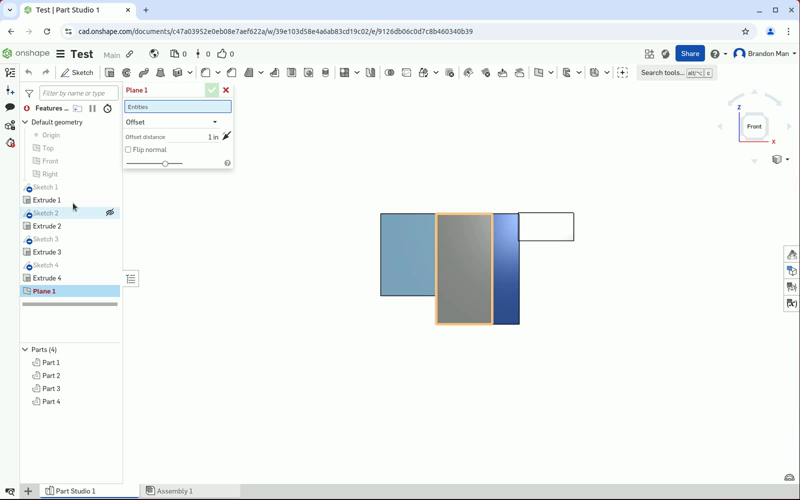
mouse_move(73, 163)
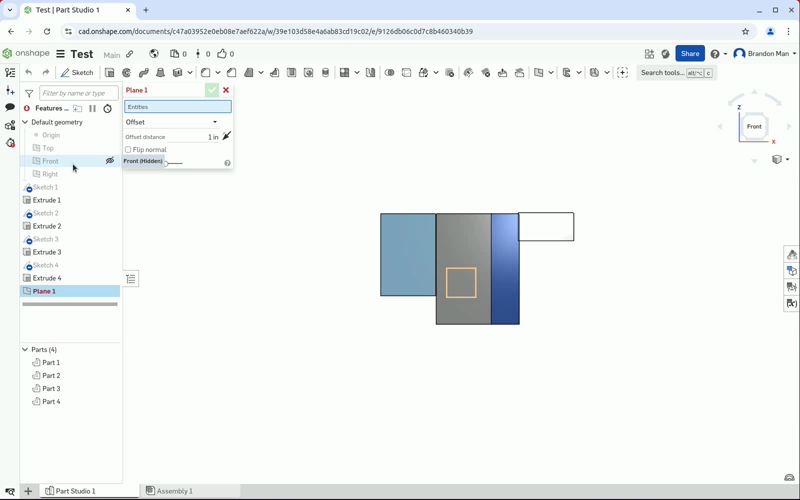
click(73, 163)
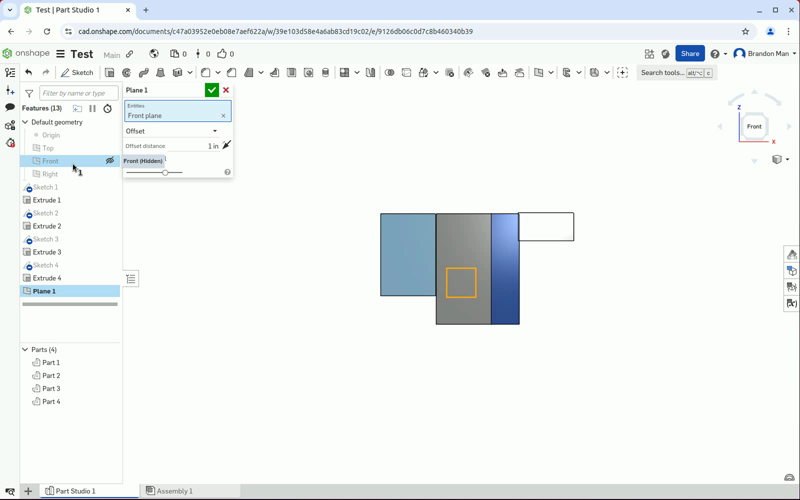
key(tab, 2)
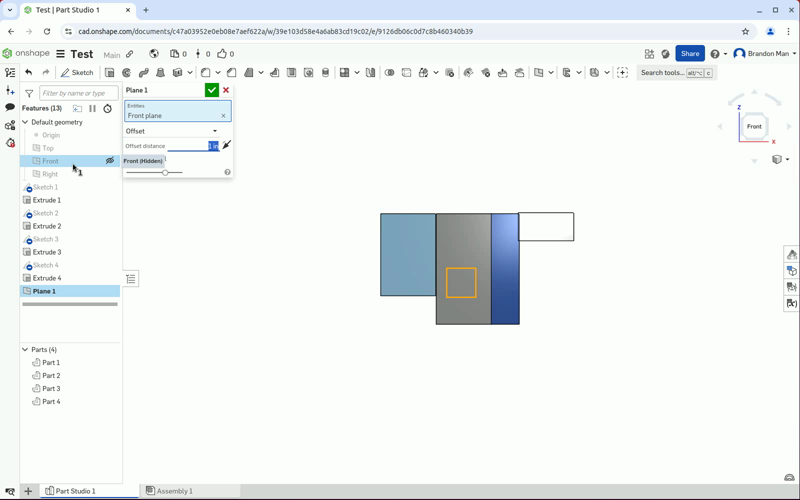
text(5.546)
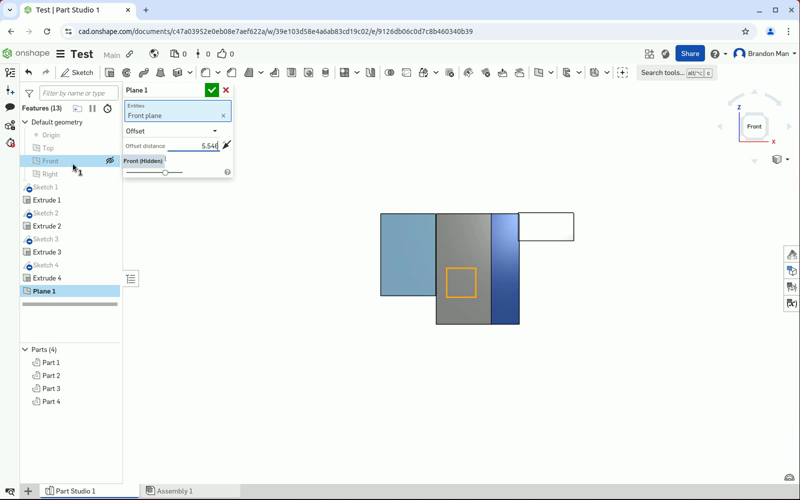
key(enter, 2)
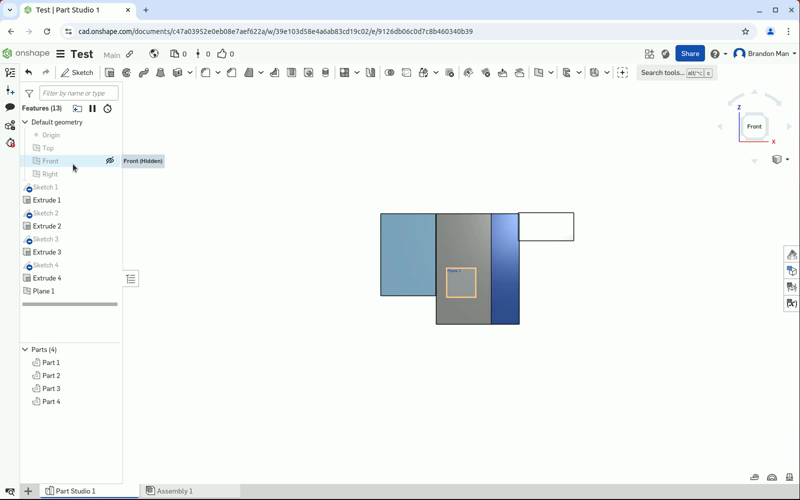
key(shift+s)
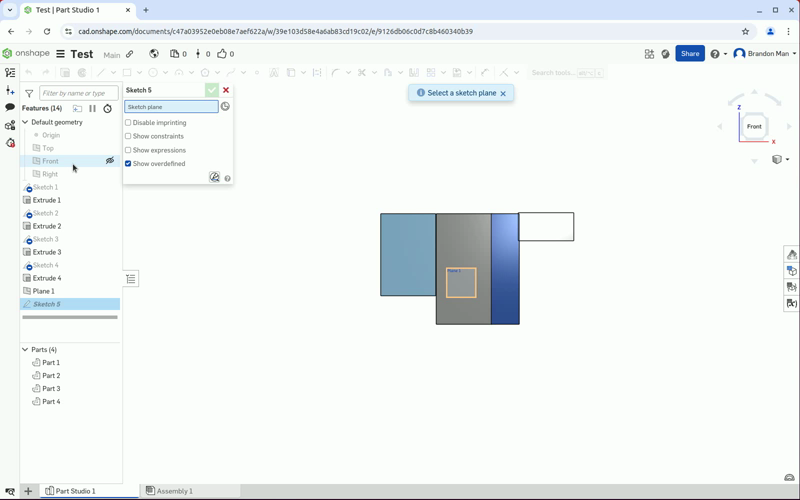
mouse_move(73, 293)
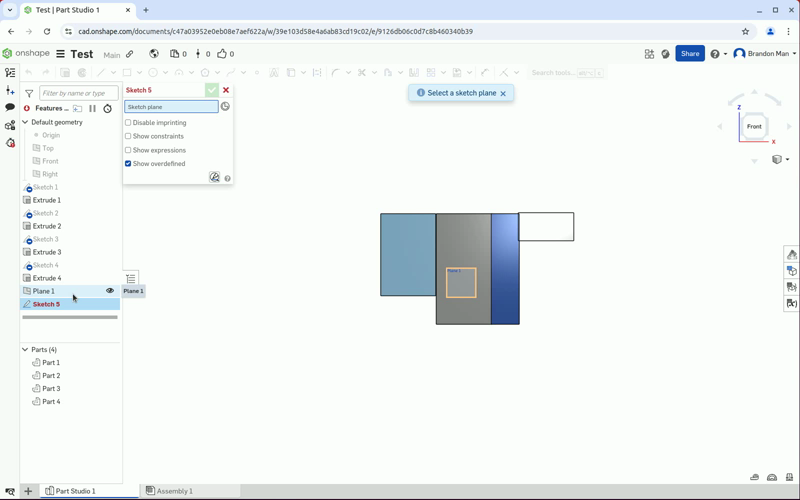
click(73, 293)
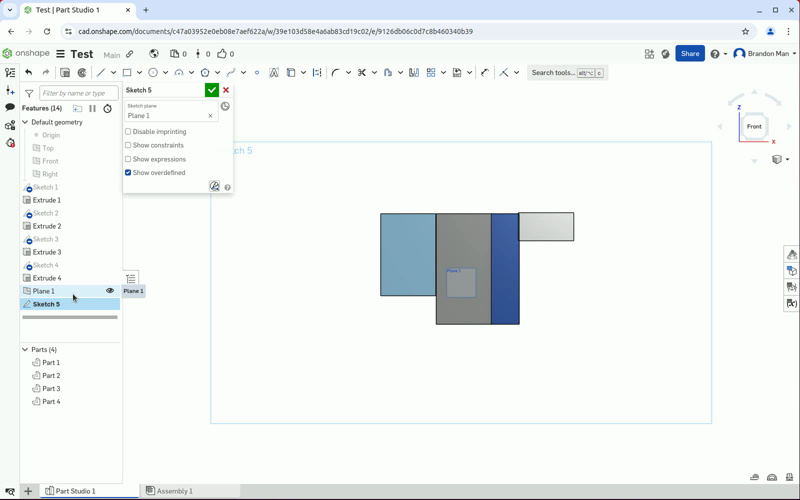
mouse_move(73, 352)
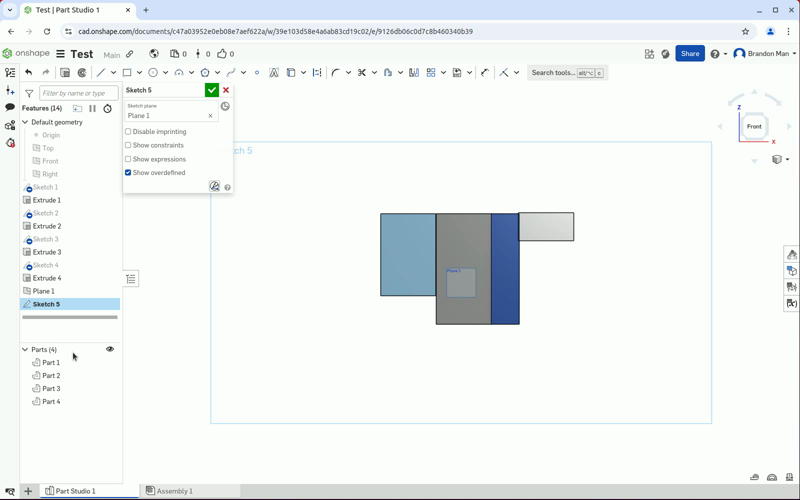
key(y)
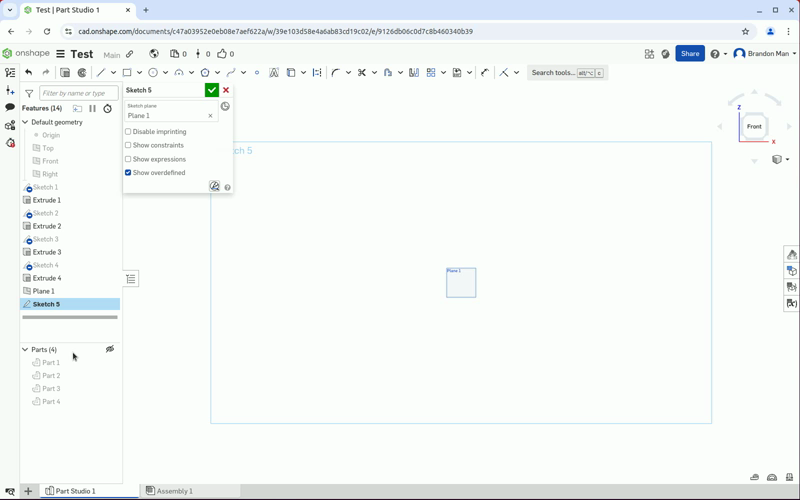
key(c)
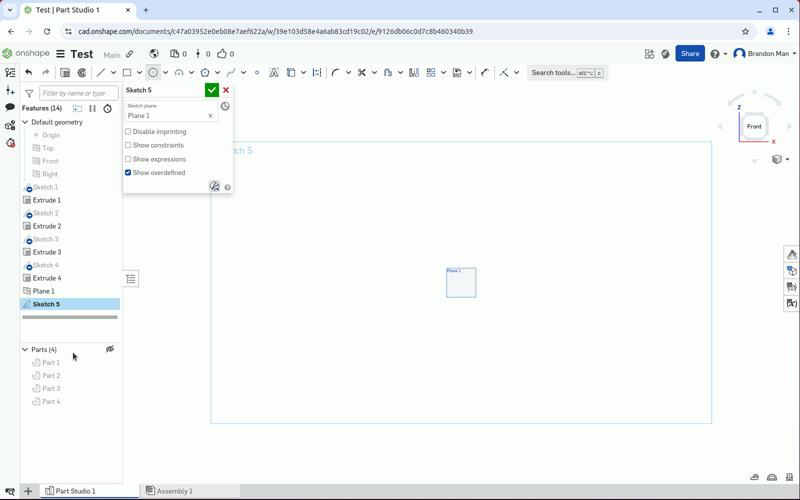
key_down(shift)
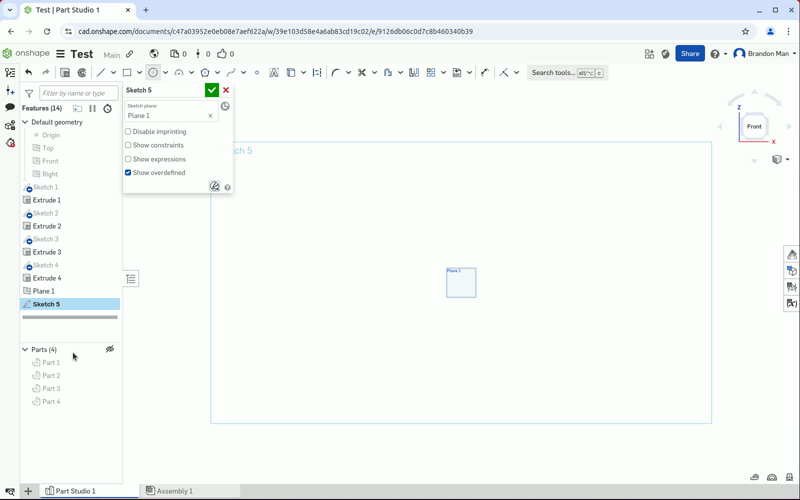
mouse_move(422, 254)
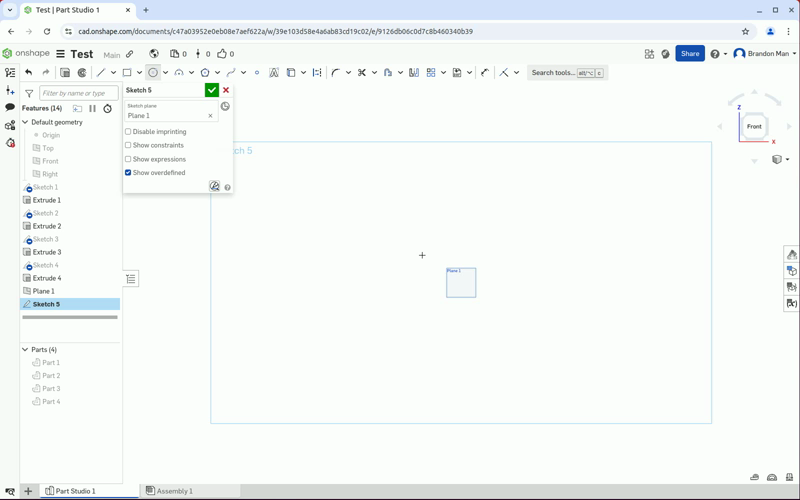
click(422, 254)
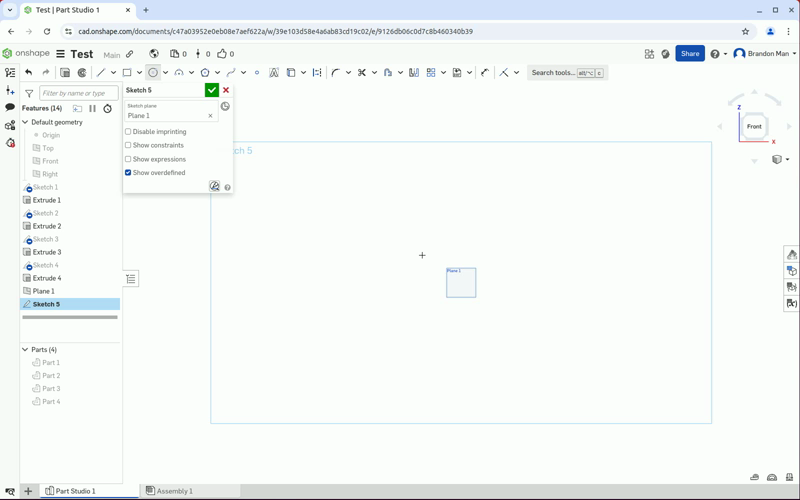
key_up(shift)
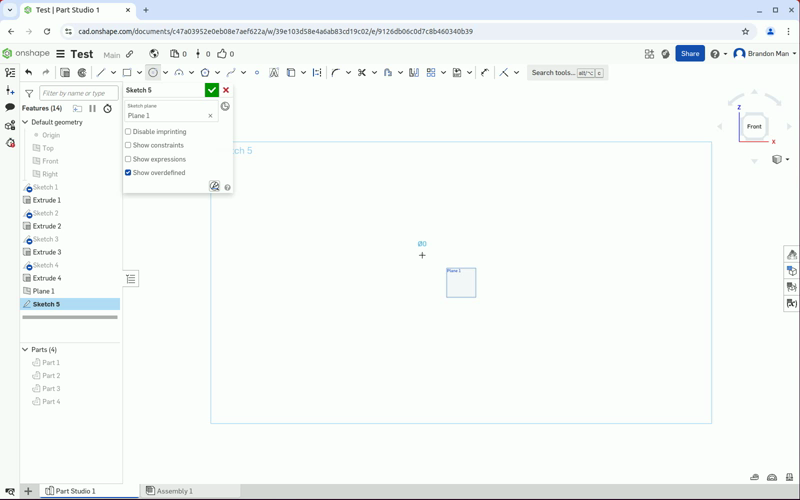
mouse_move(436, 254)
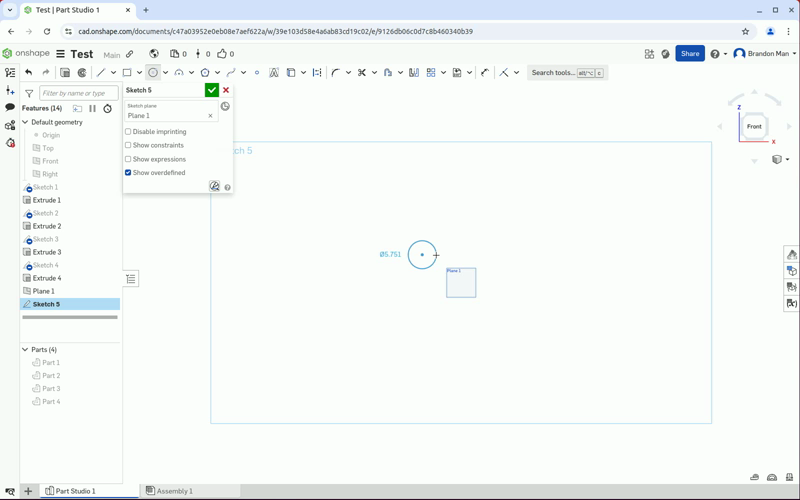
click(436, 254)
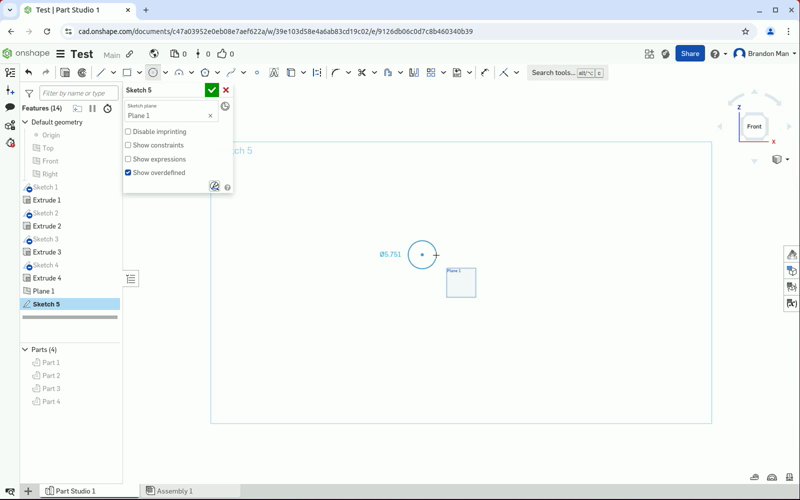
key(esc)
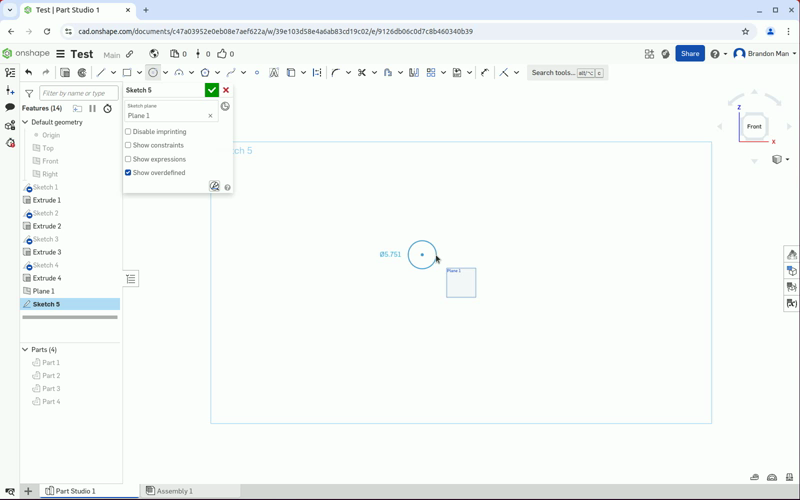
mouse_move(413, 245)
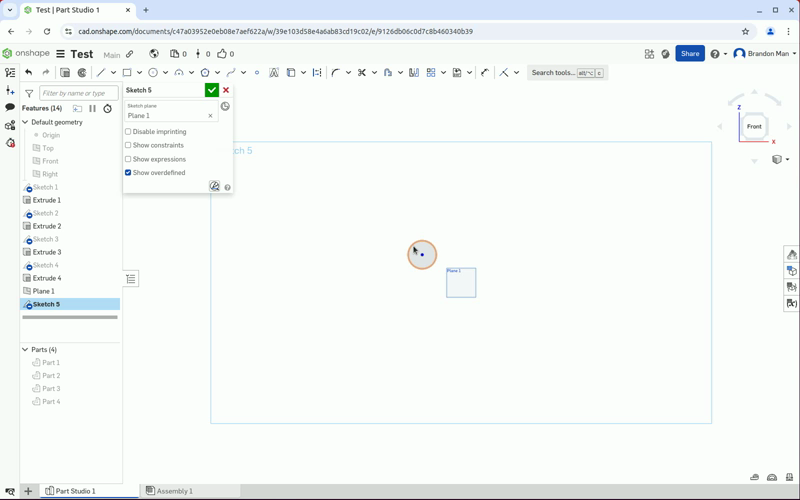
scroll(6)
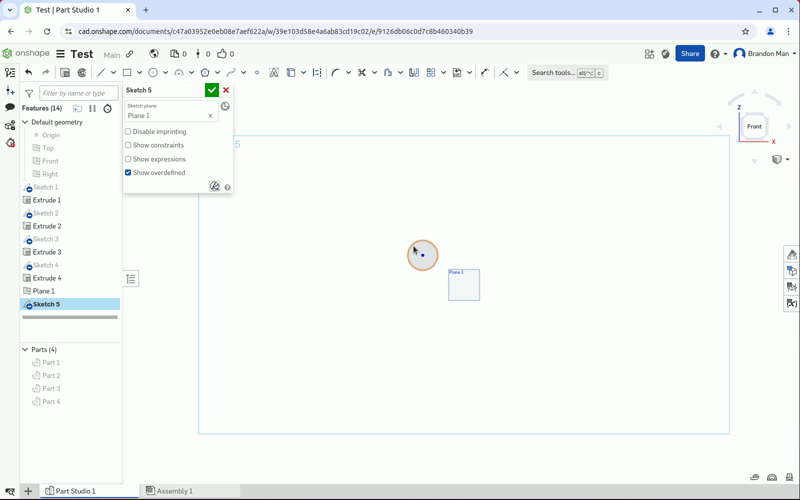
scroll(6)
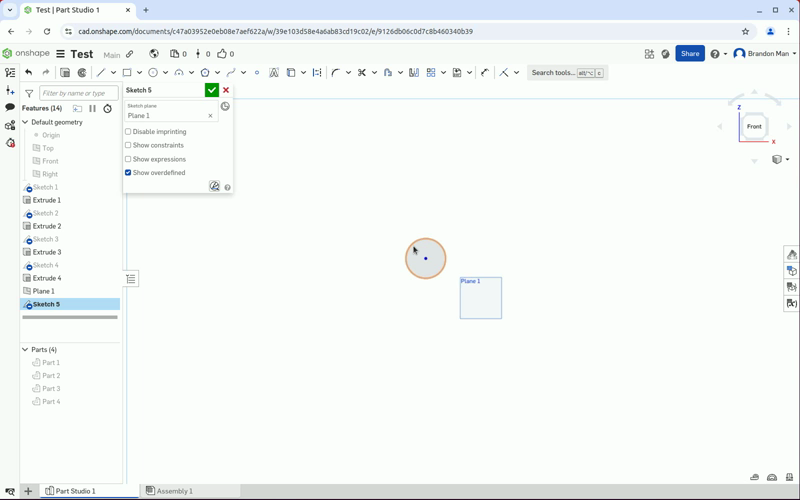
scroll(6)
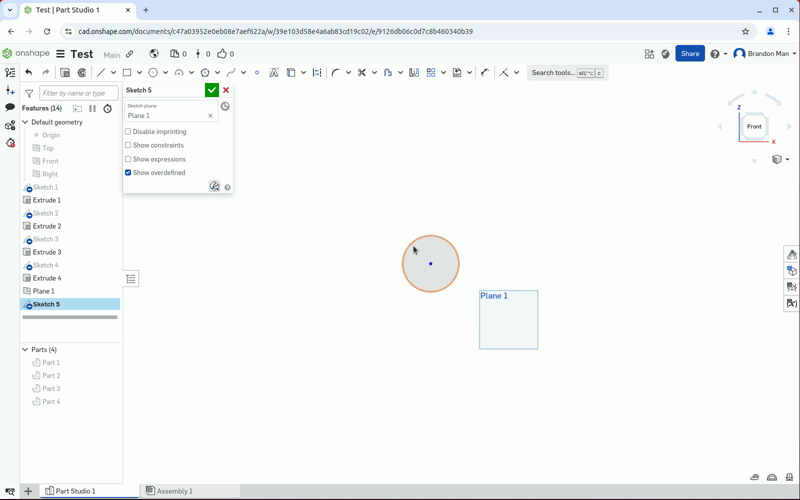
scroll(6)
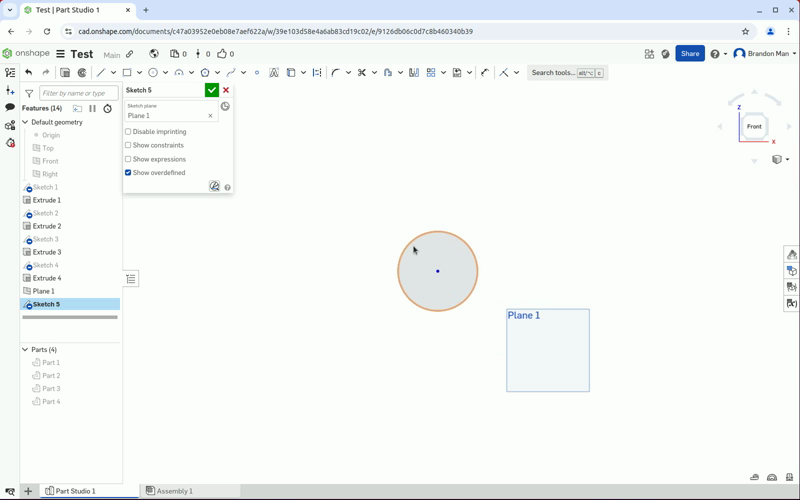
scroll(6)
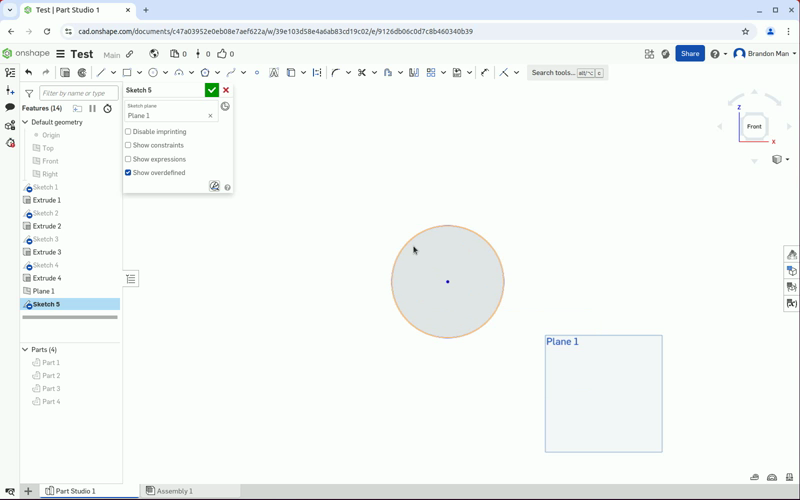
scroll(6)
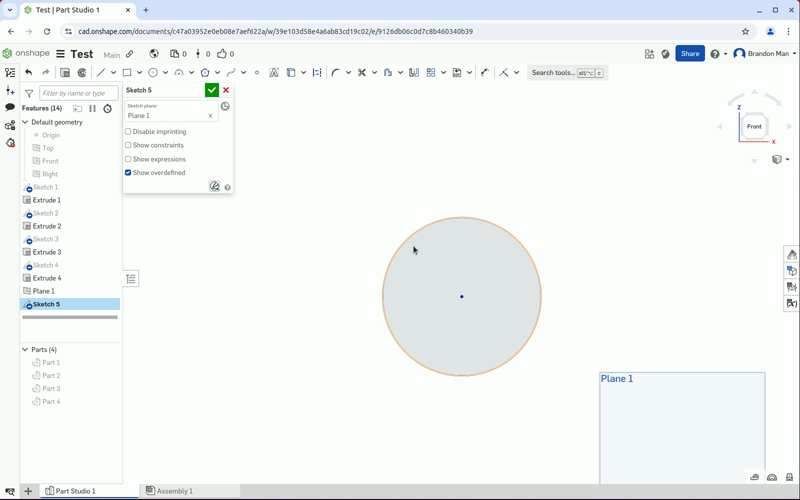
scroll(6)
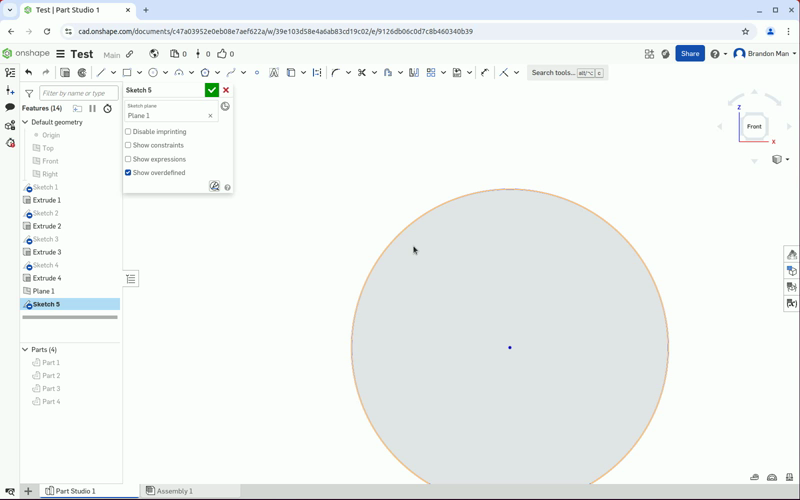
click(413, 245)
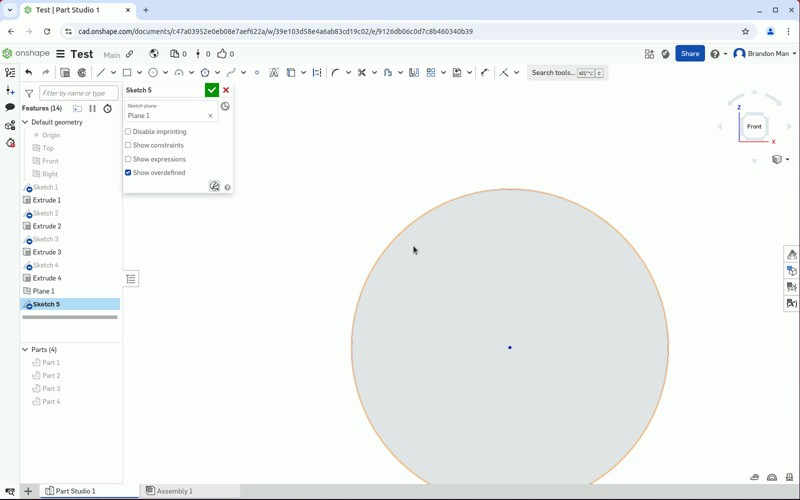
scroll(-6)
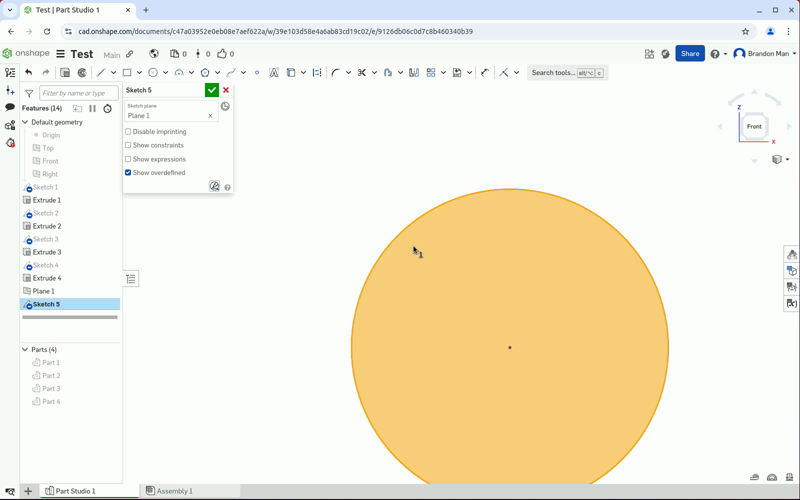
scroll(-6)
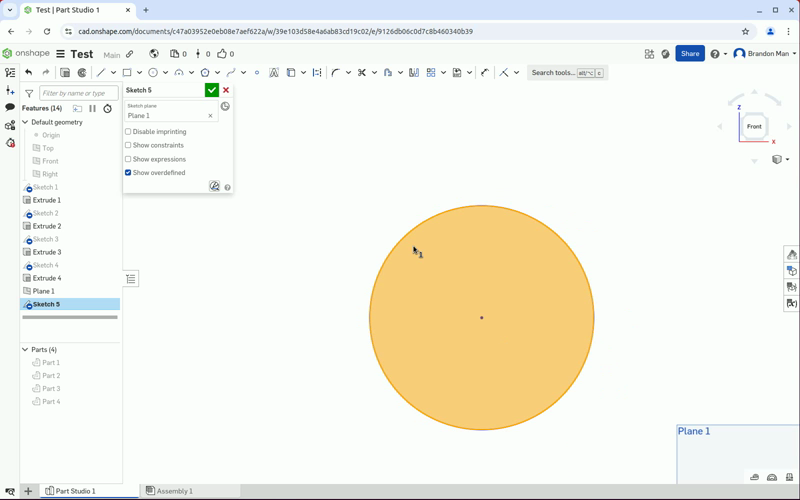
scroll(-6)
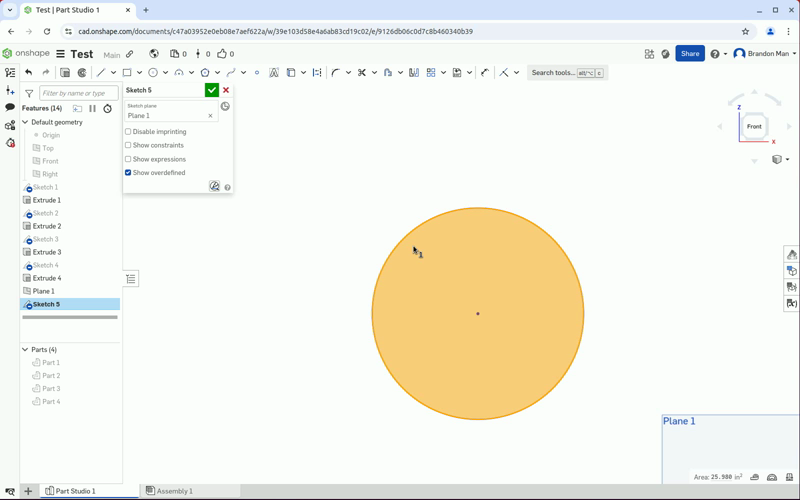
scroll(-6)
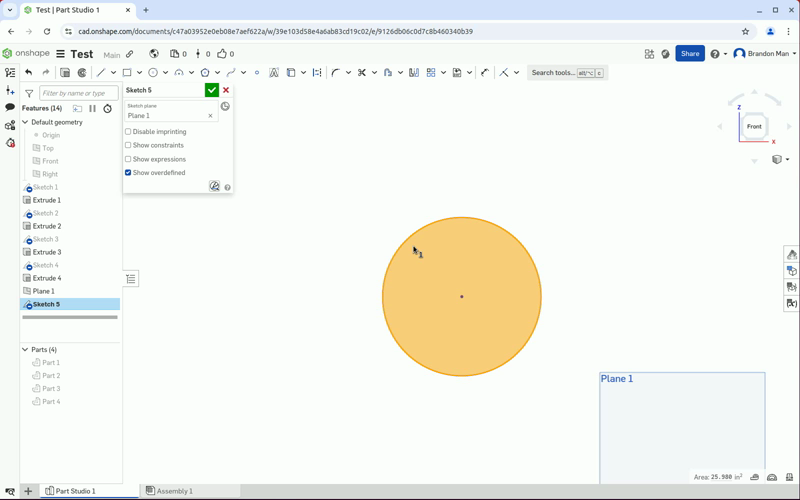
scroll(-6)
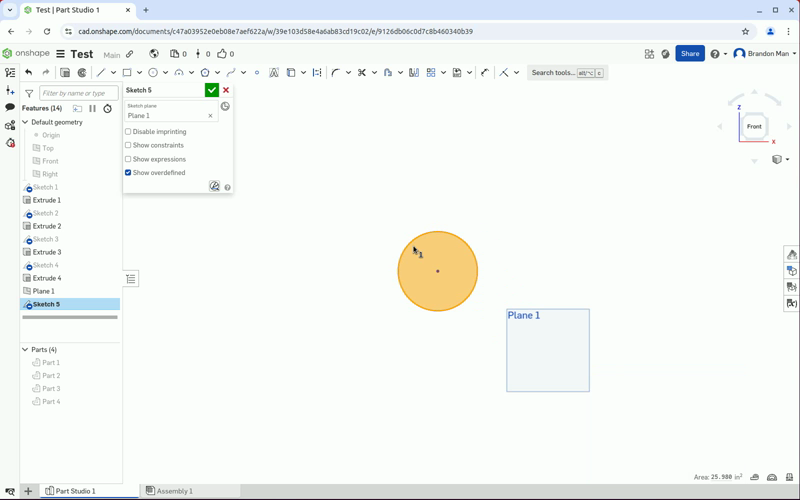
scroll(-6)
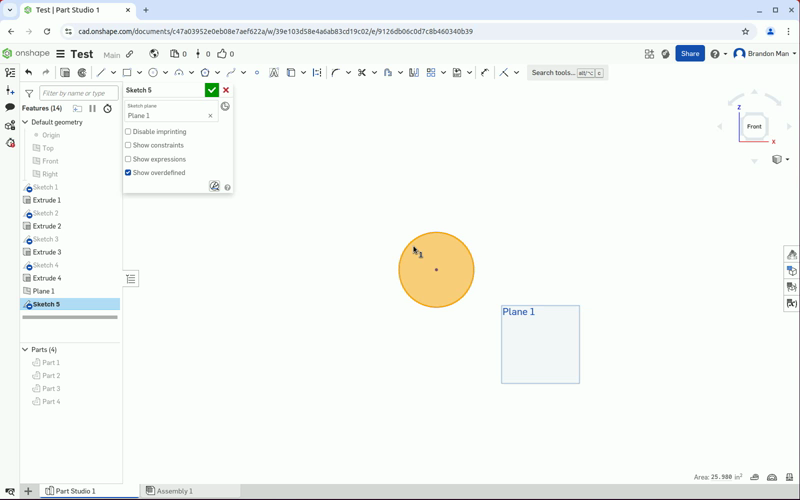
scroll(-6)
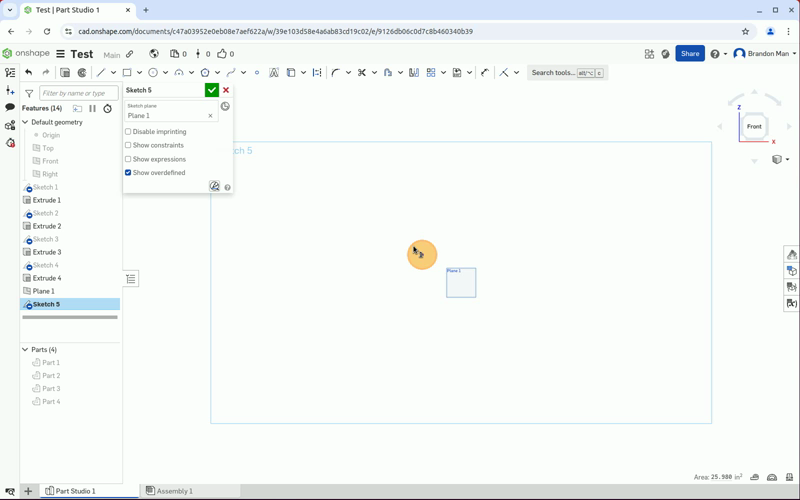
mouse_move(73, 352)
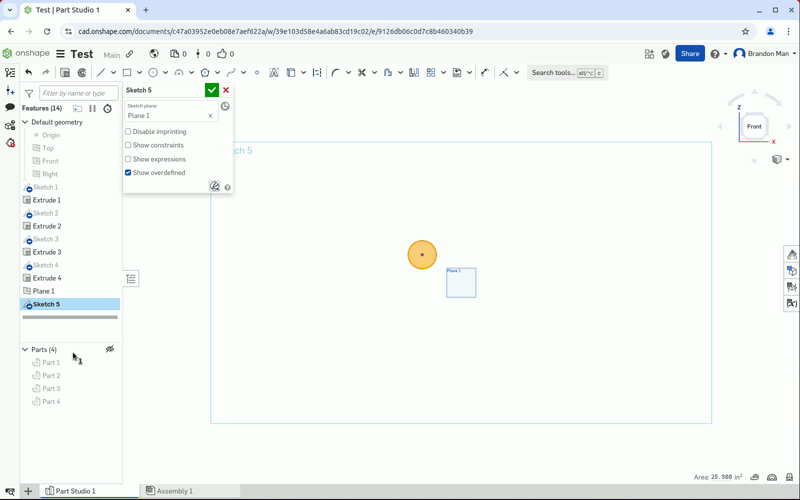
key(shift+y)
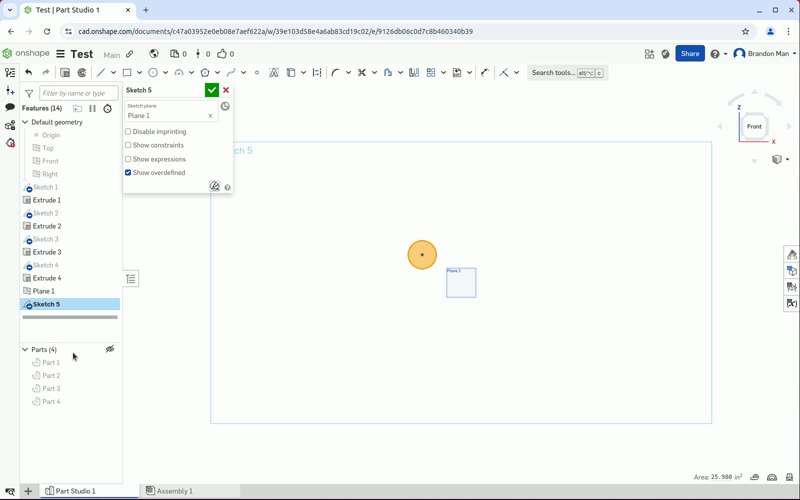
key(shift+e)
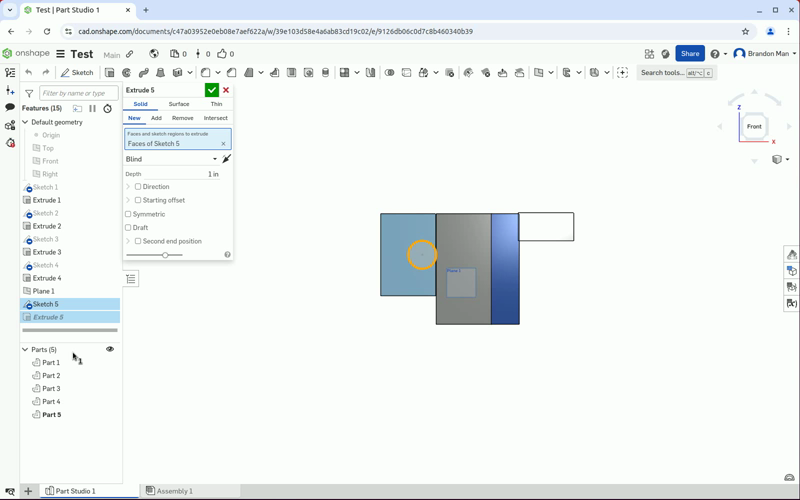
mouse_move(143, 106)
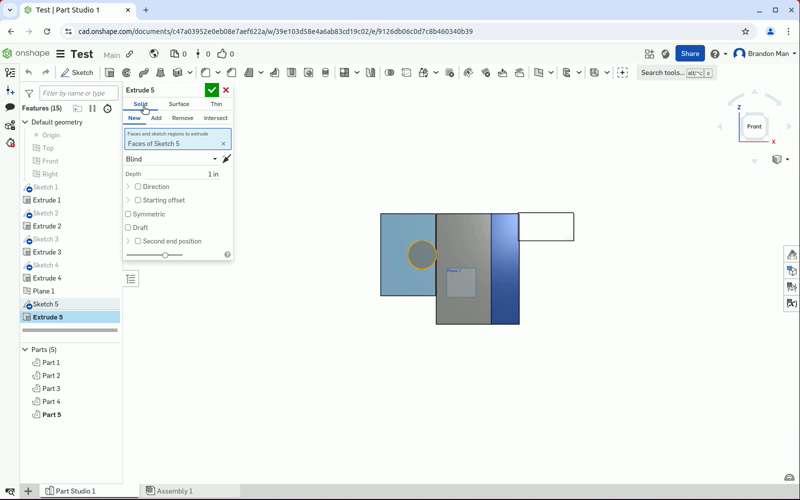
click(143, 106)
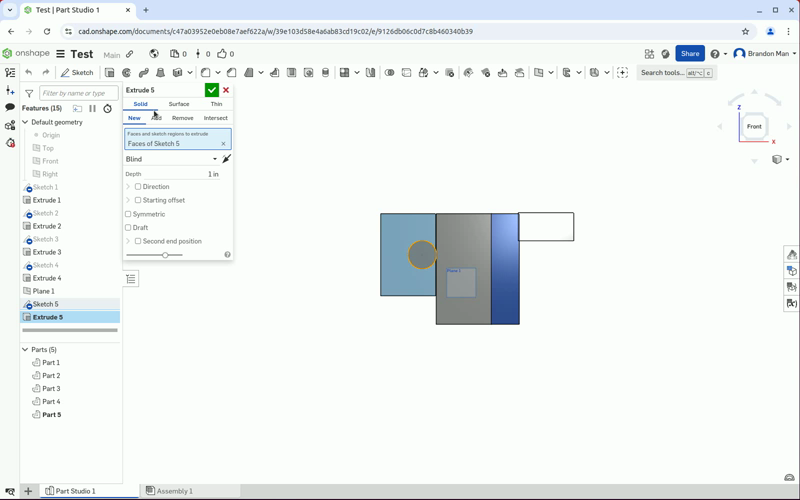
mouse_move(186, 120)
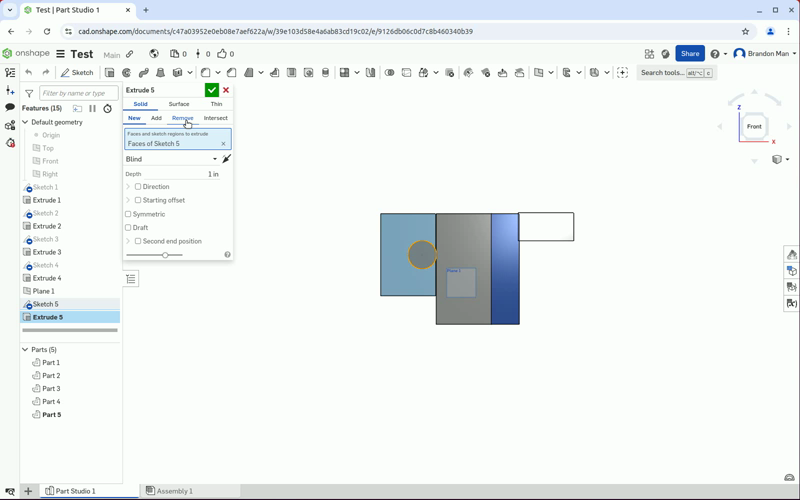
click(186, 120)
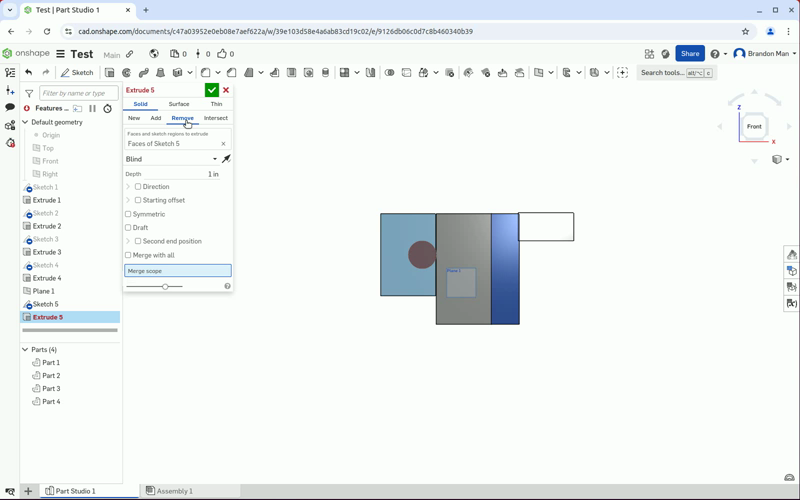
key(tab, 4)
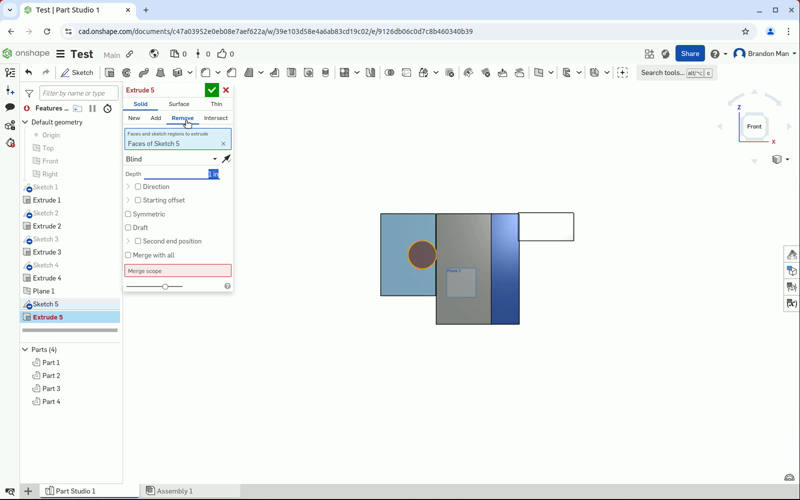
text(5.536)
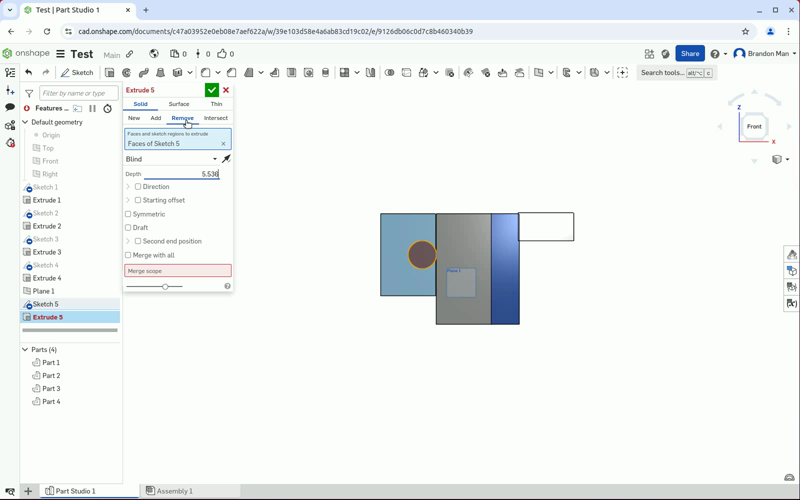
key(tab, 6)
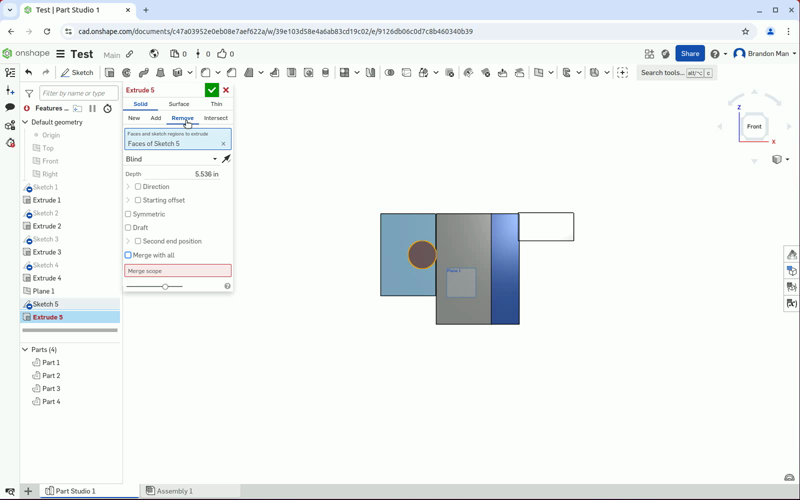
key(space)
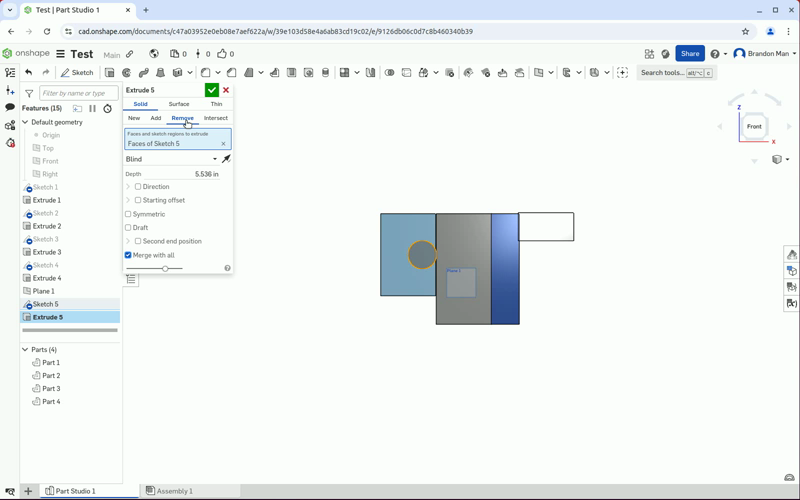
key(enter)
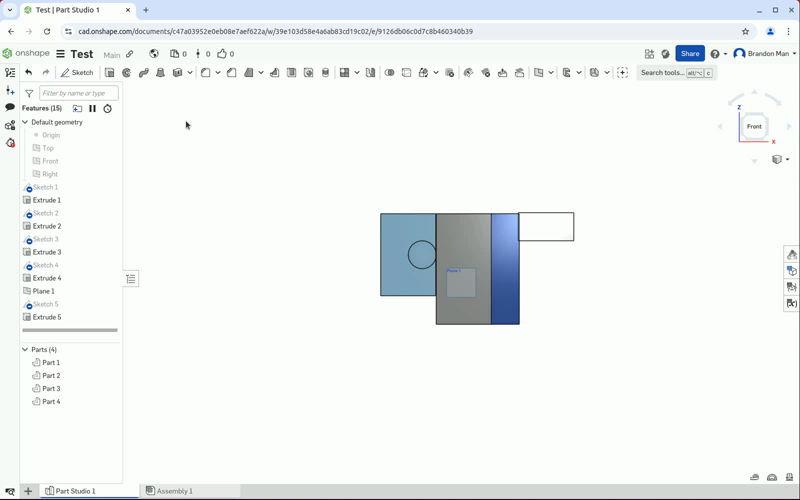
key(shift+h)
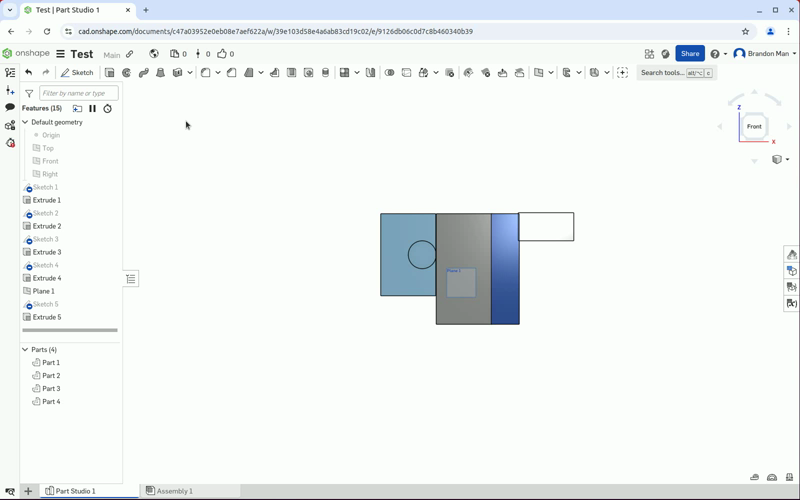
key(shift+h)
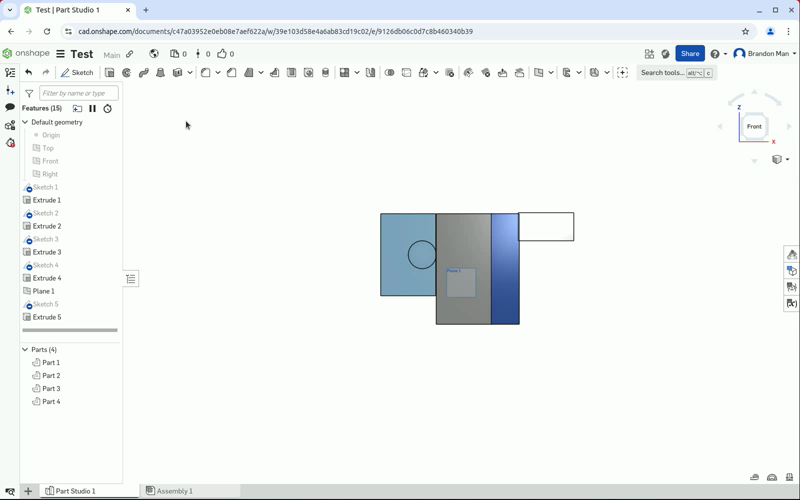
key(shift+7)
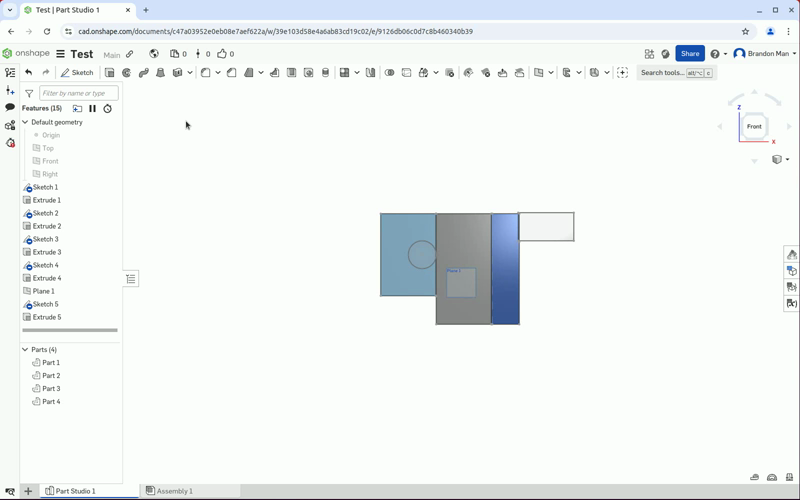
key(left, 2)
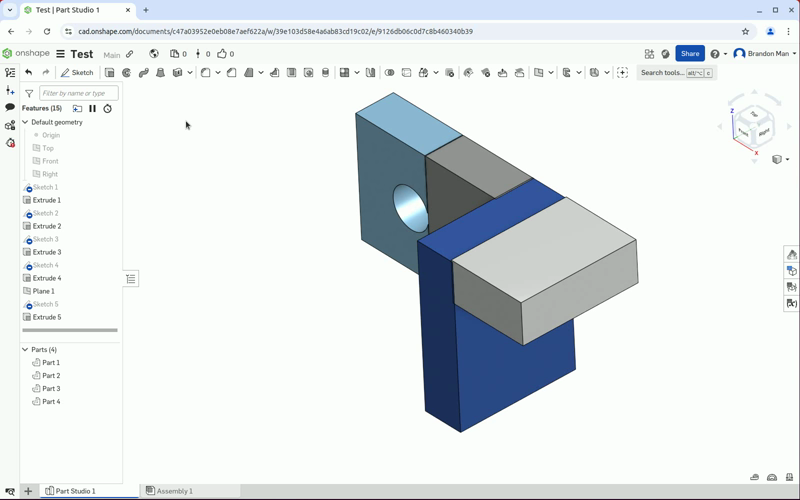
key(down, 2)
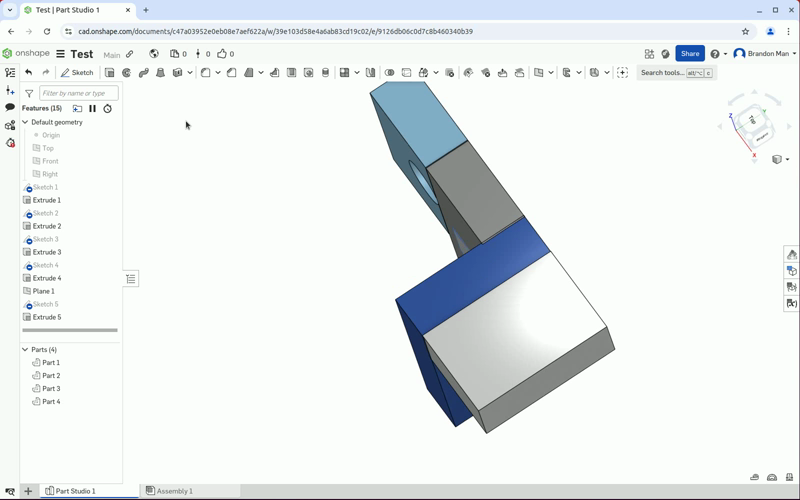
key(up, 2)
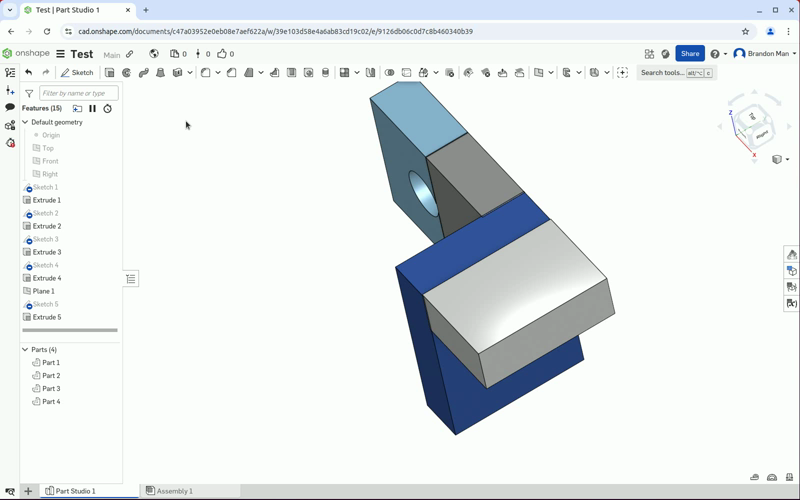
key(right, 2)
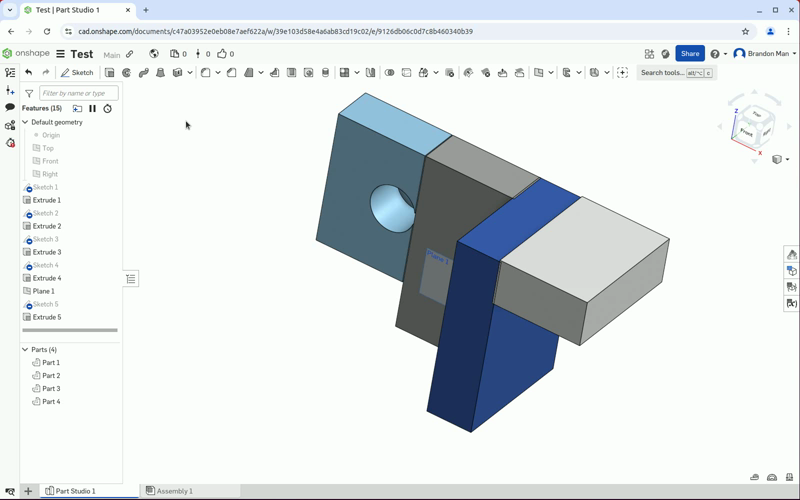
mouse_move(73, 189)
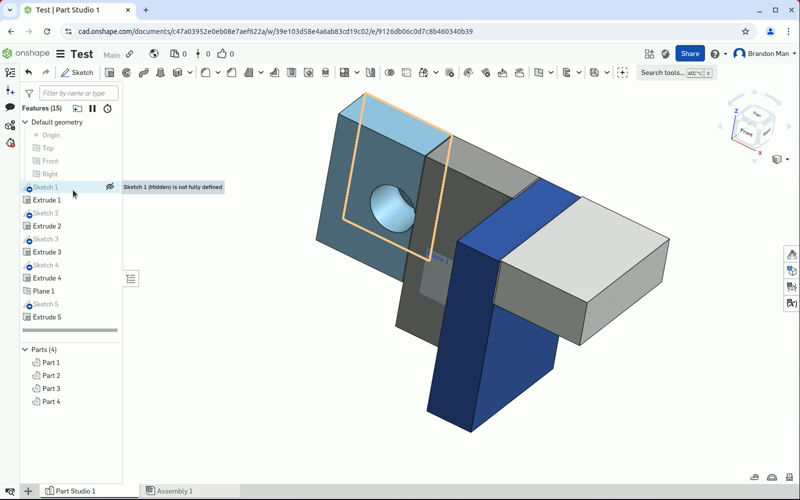
click(73, 189)